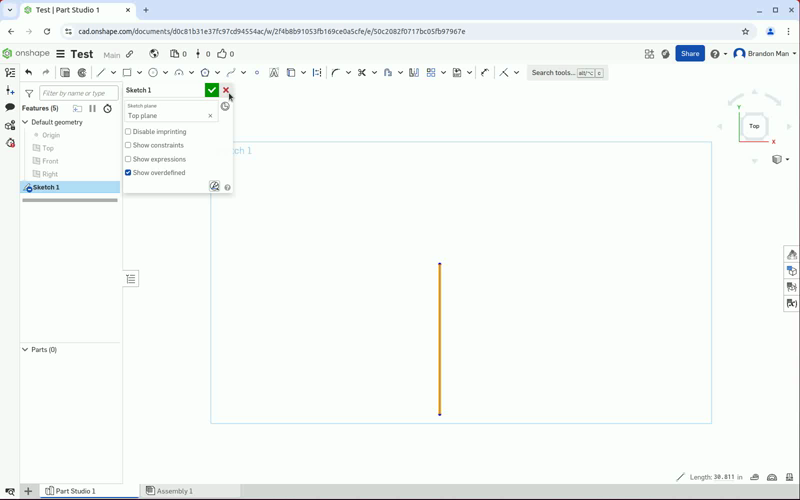
key(shift+h)
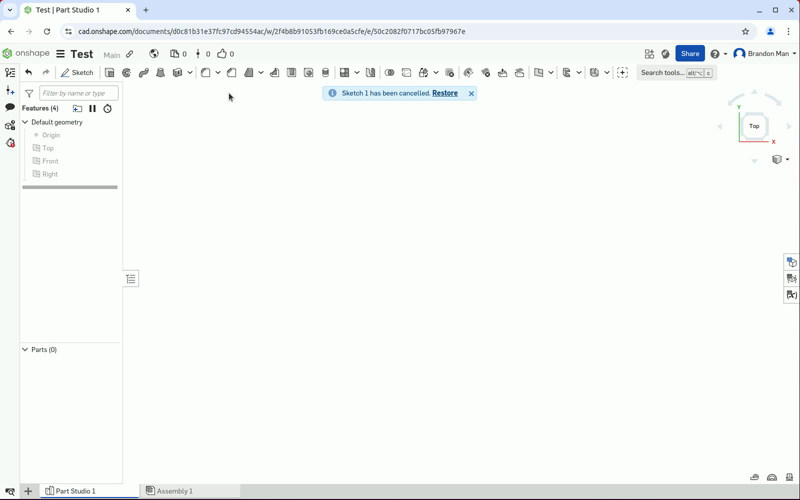
mouse_move(73, 352)
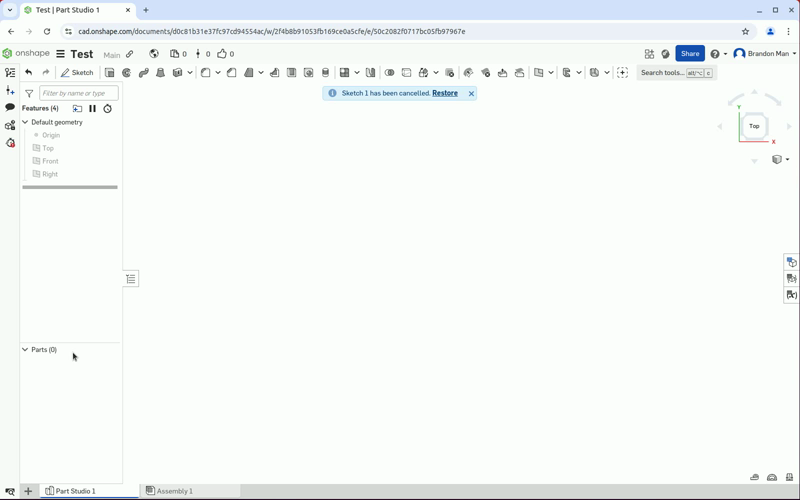
key(y)
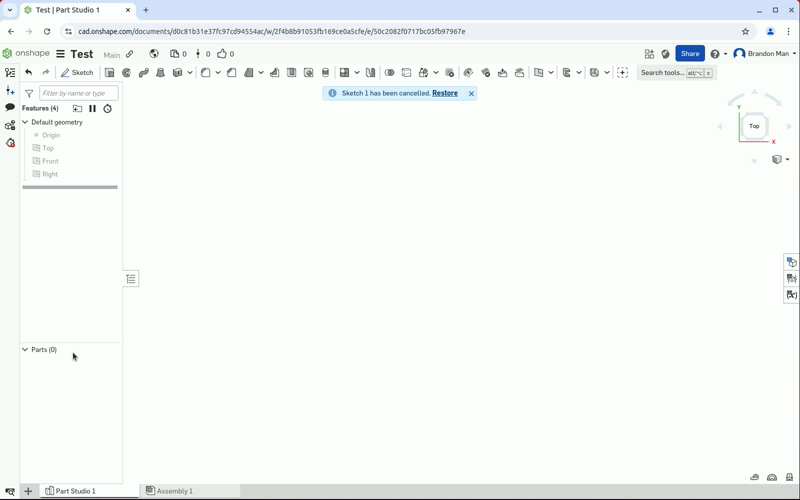
key(shift+p)
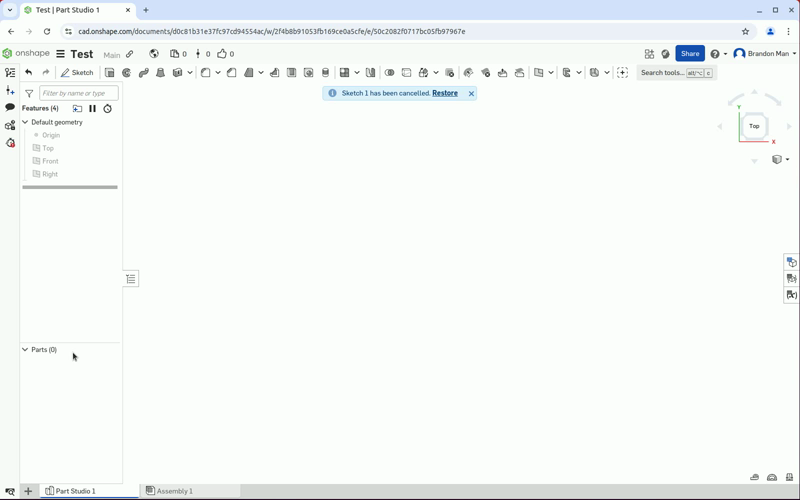
key(space)
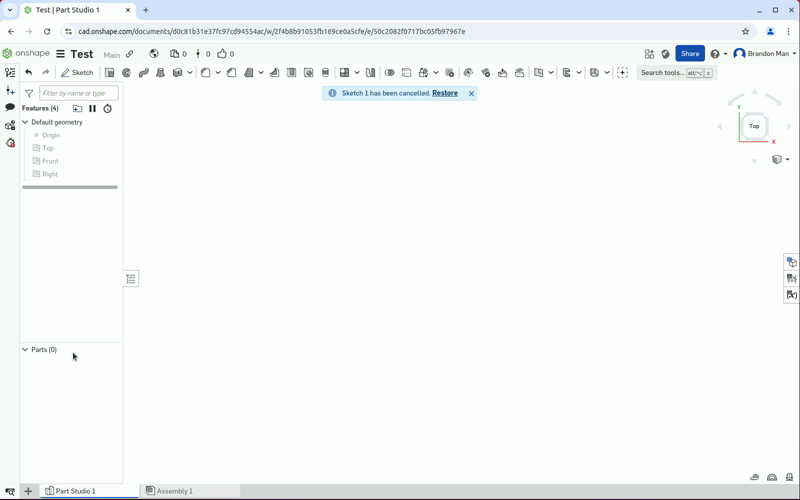
key_down(shift)
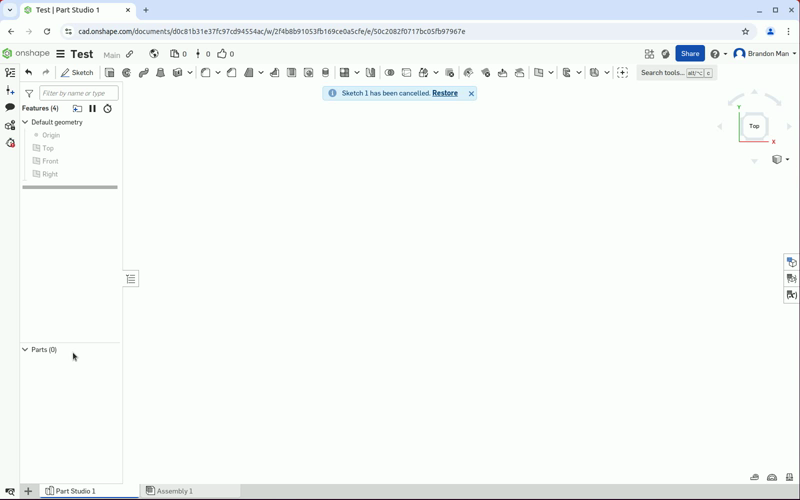
key(up)
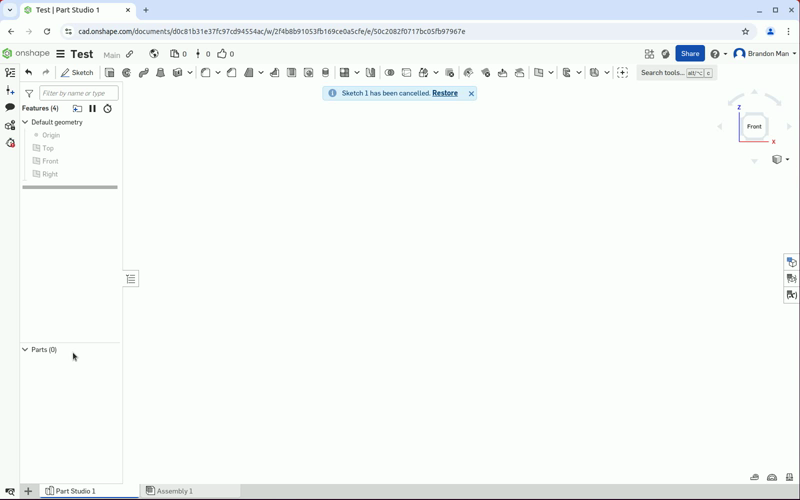
key_up(shift)
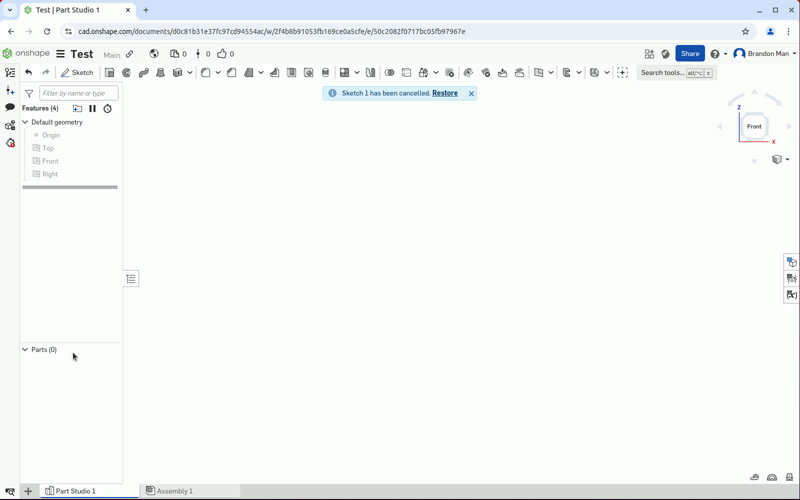
mouse_move(73, 352)
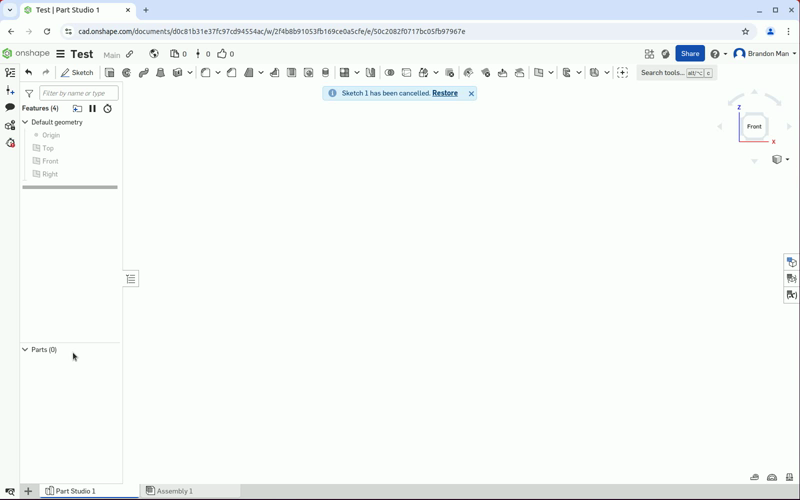
key(shift+y)
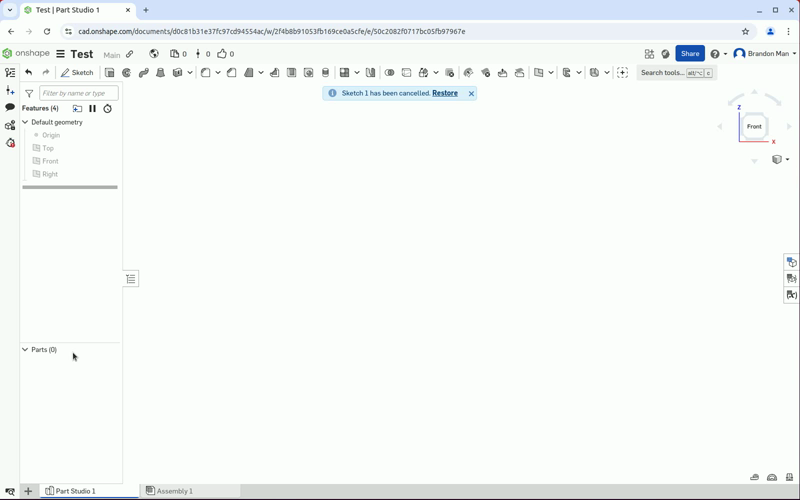
key(shift+s)
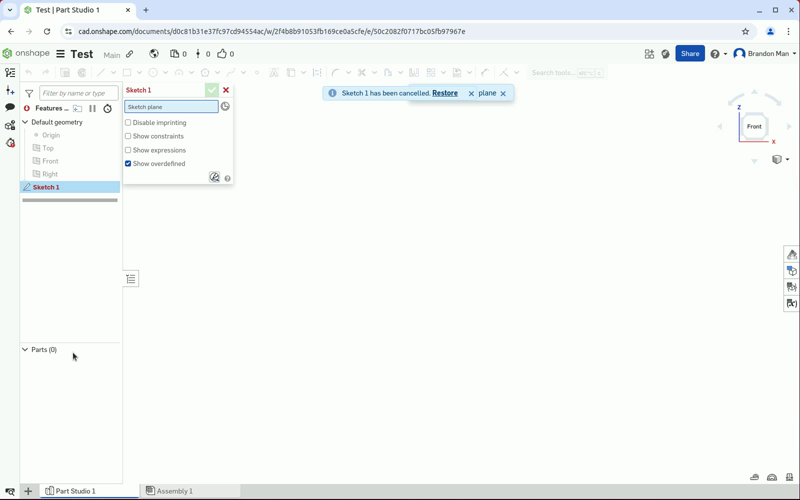
mouse_move(73, 163)
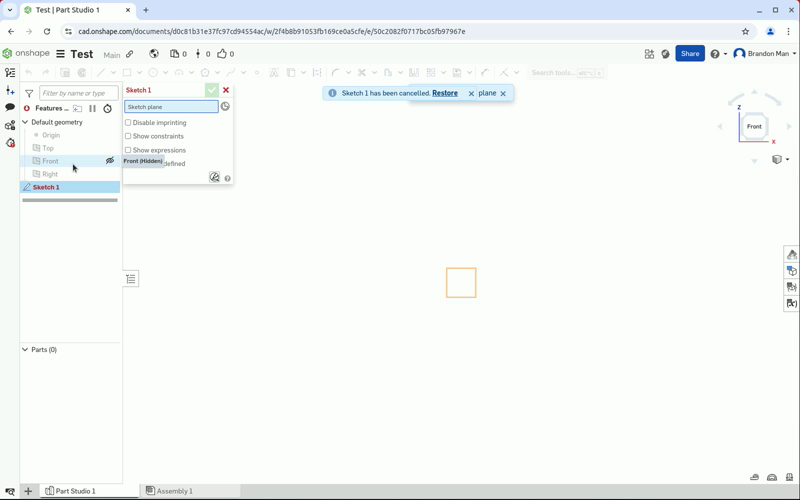
click(73, 163)
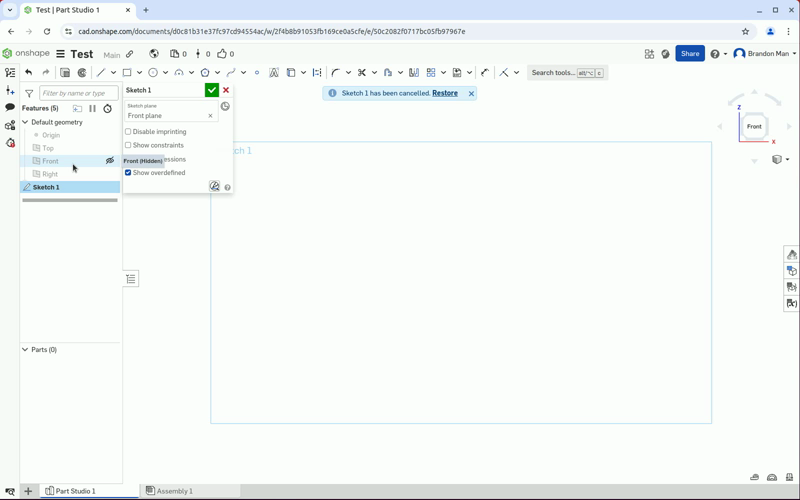
mouse_move(73, 352)
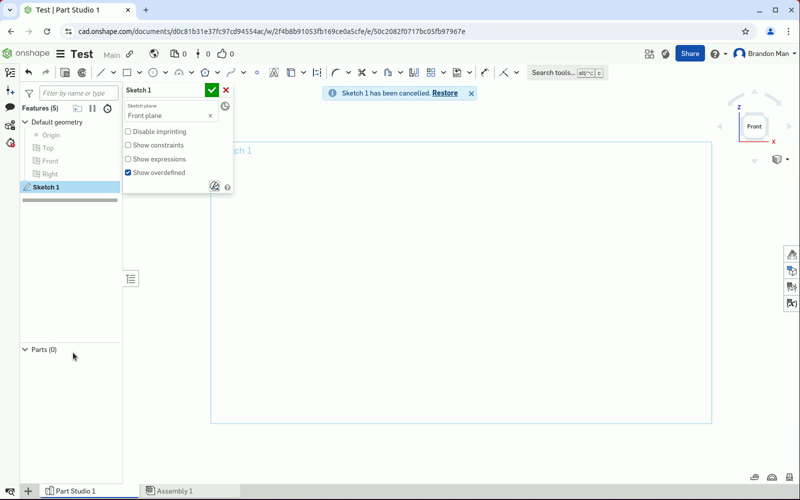
key(y)
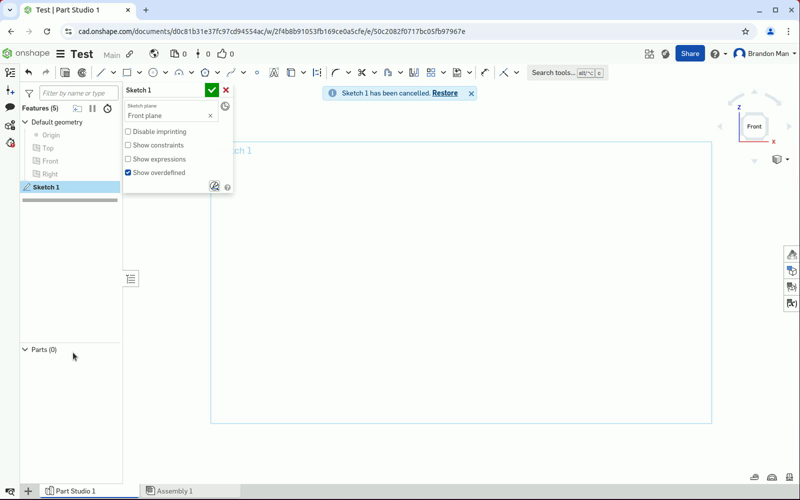
key(c)
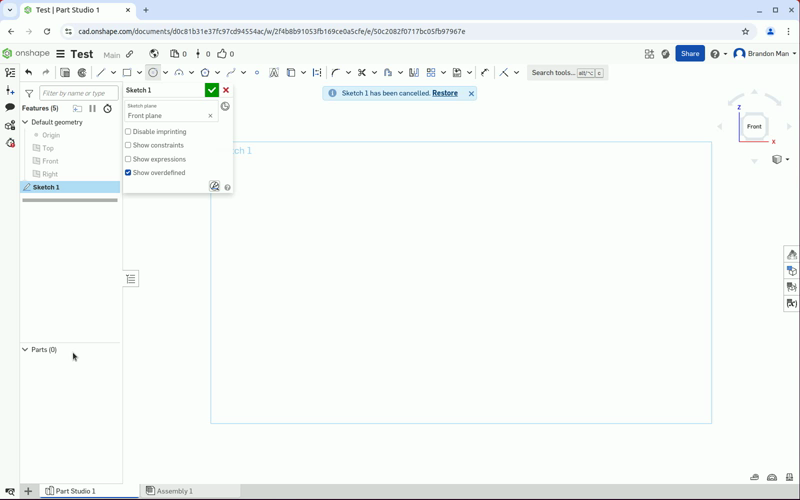
key_down(shift)
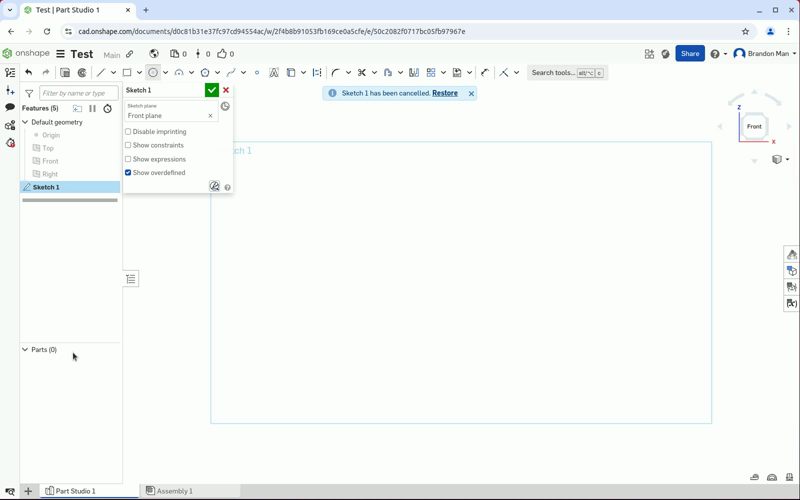
mouse_move(461, 270)
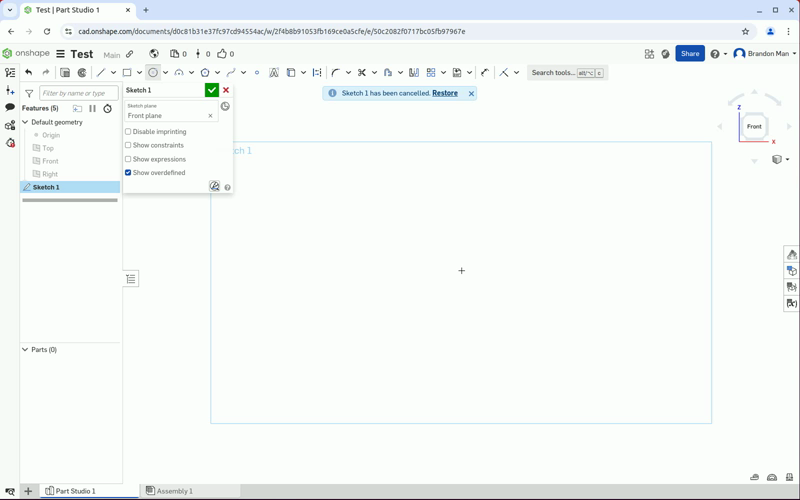
click(461, 270)
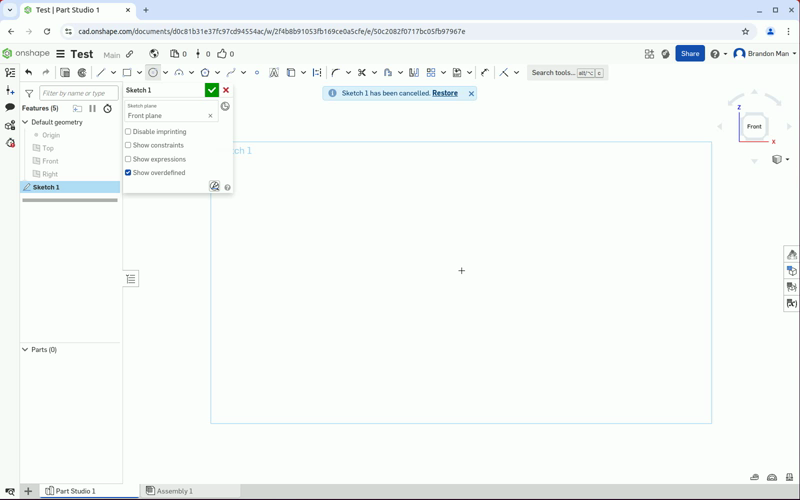
key_up(shift)
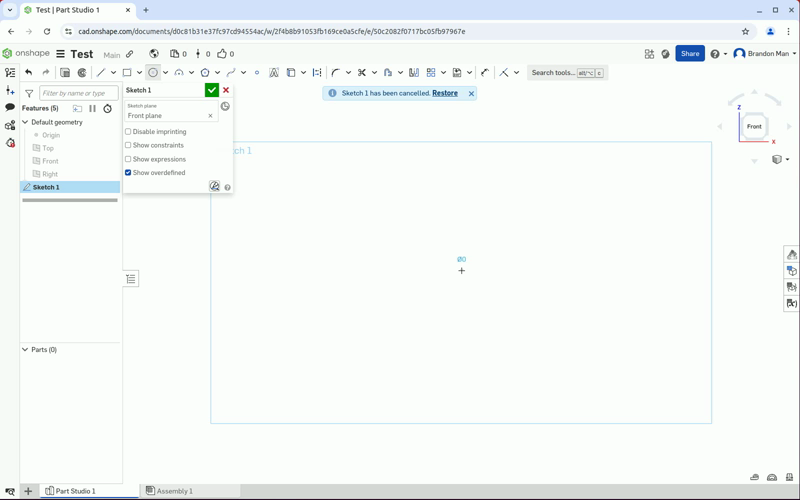
mouse_move(464, 270)
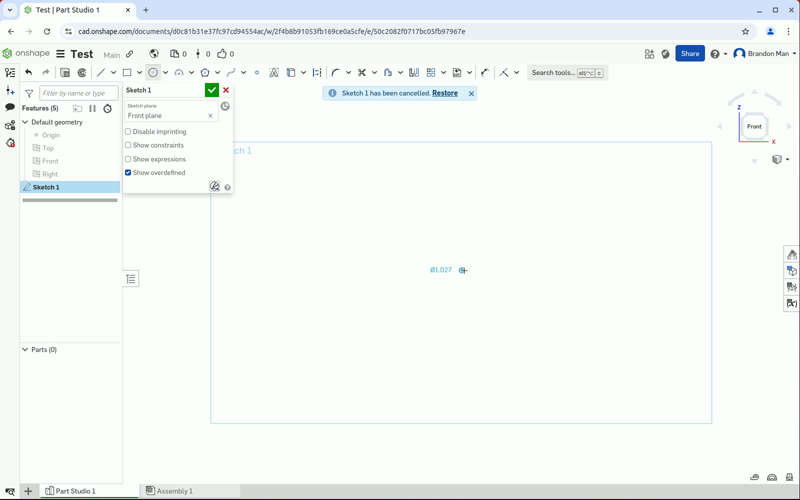
scroll(6)
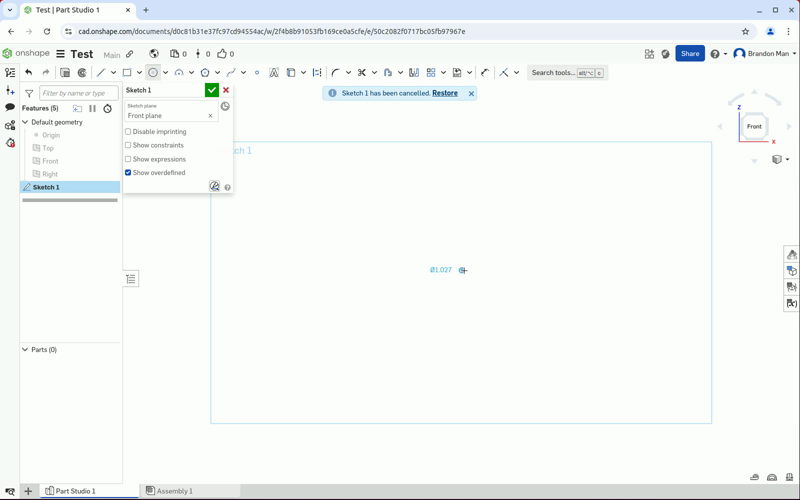
scroll(6)
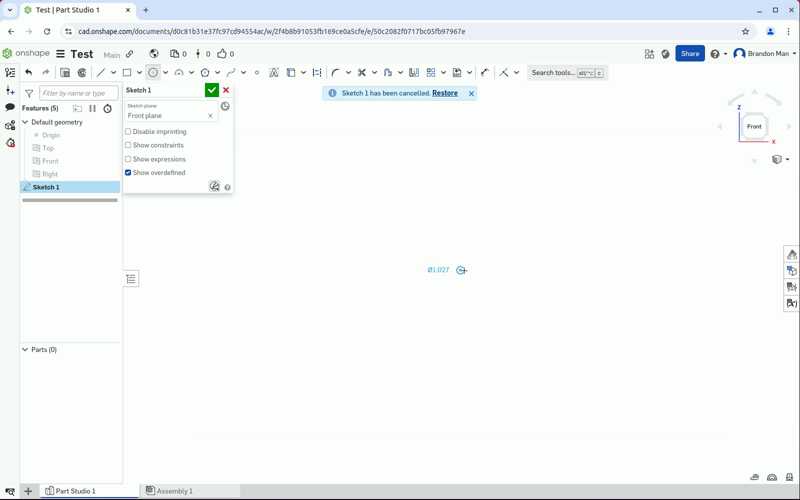
scroll(6)
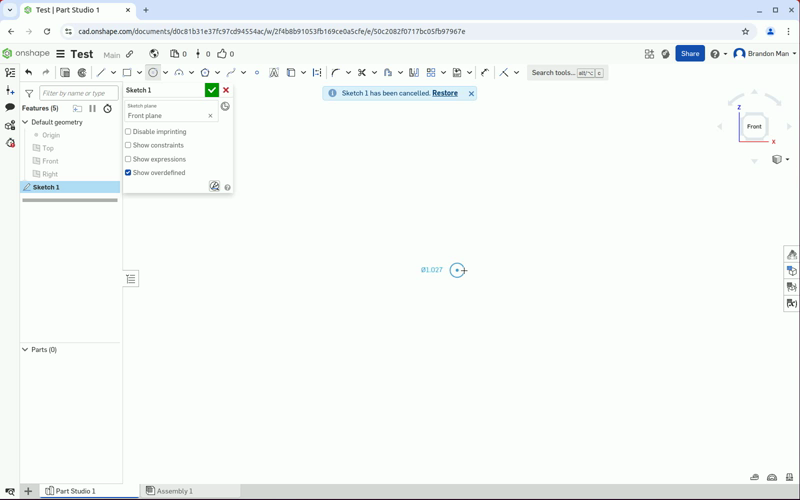
scroll(6)
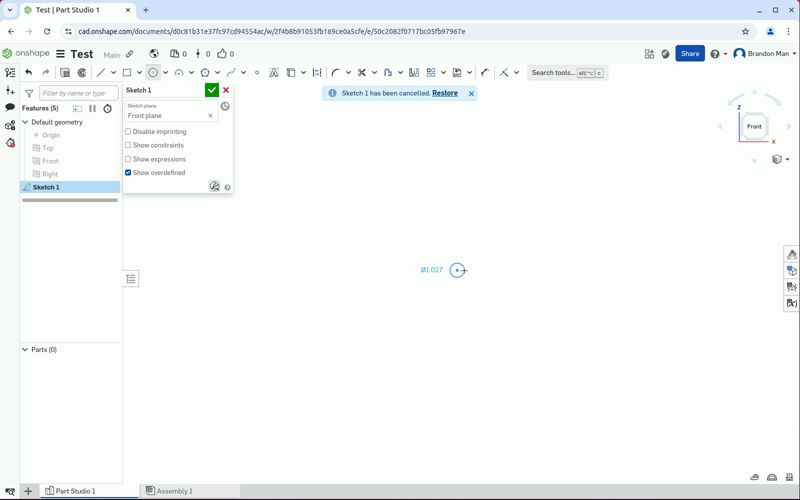
scroll(6)
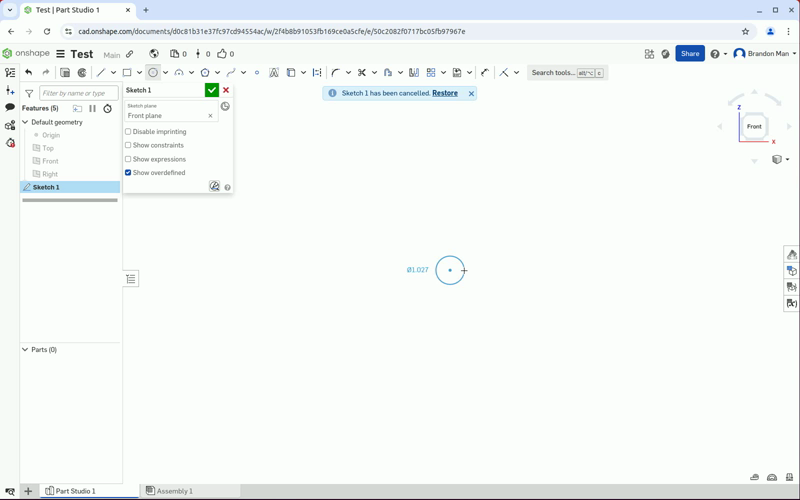
scroll(6)
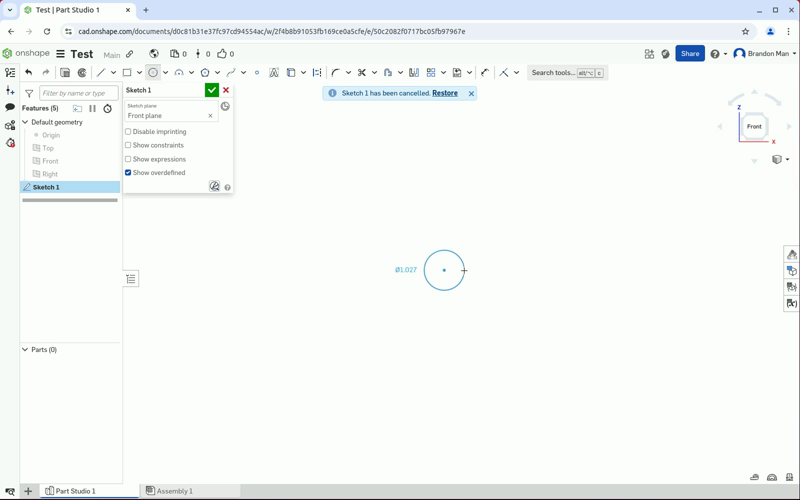
scroll(6)
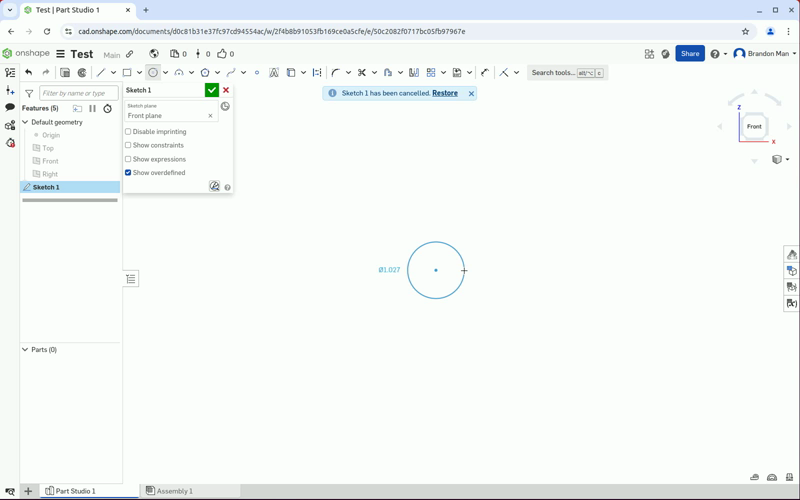
click(464, 270)
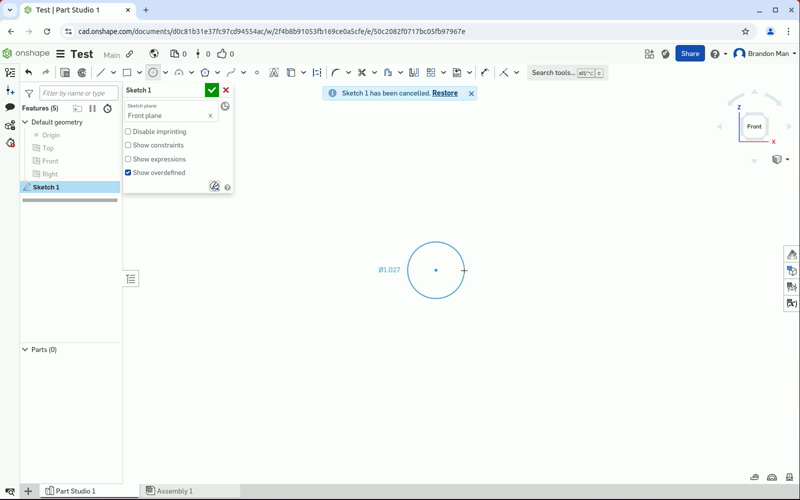
scroll(-6)
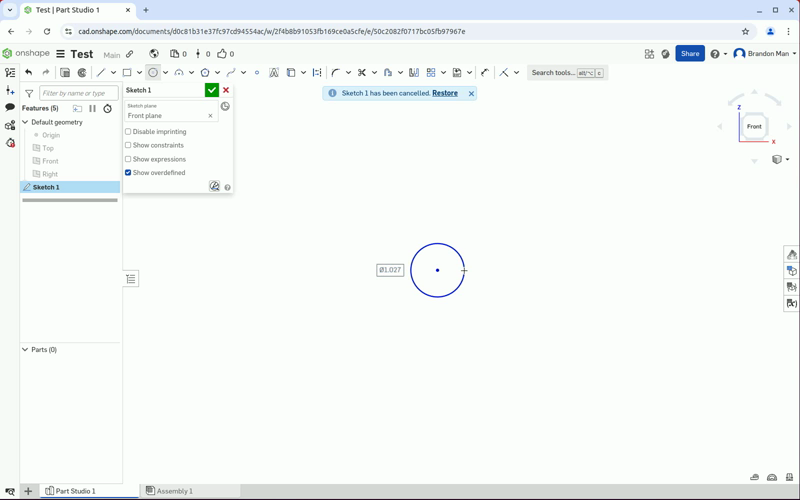
scroll(-6)
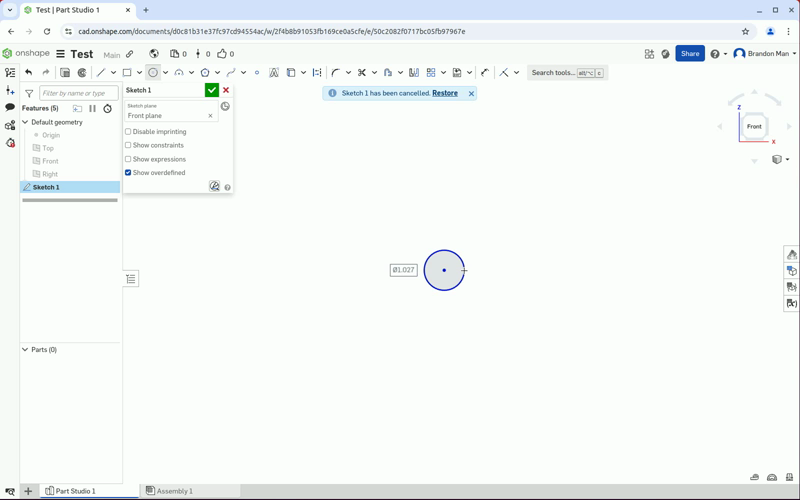
scroll(-6)
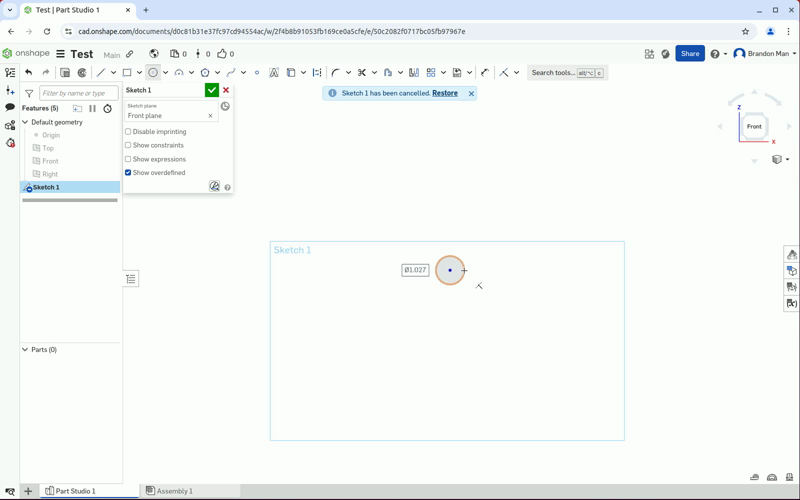
scroll(-6)
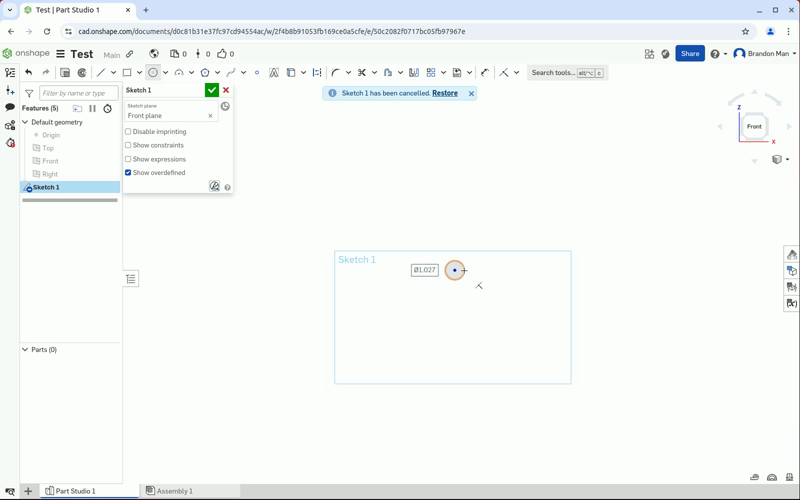
scroll(-6)
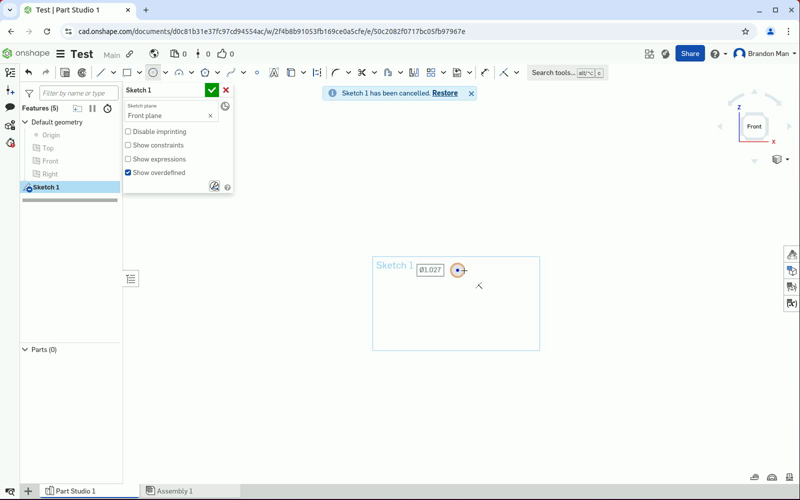
scroll(-6)
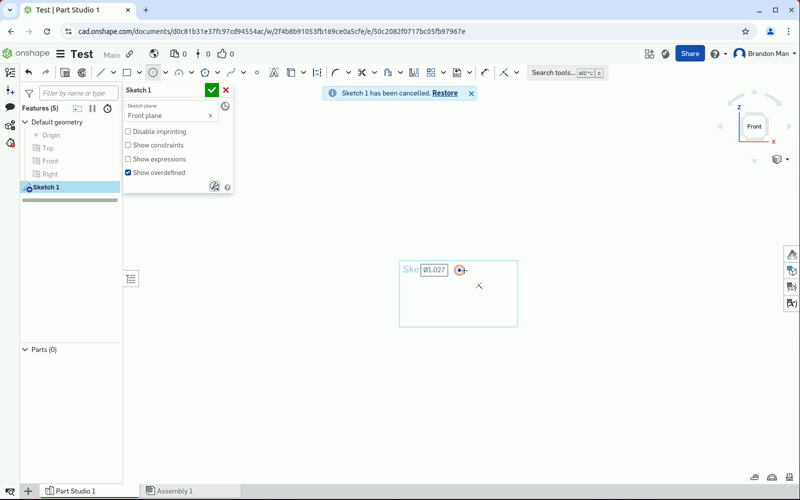
scroll(-6)
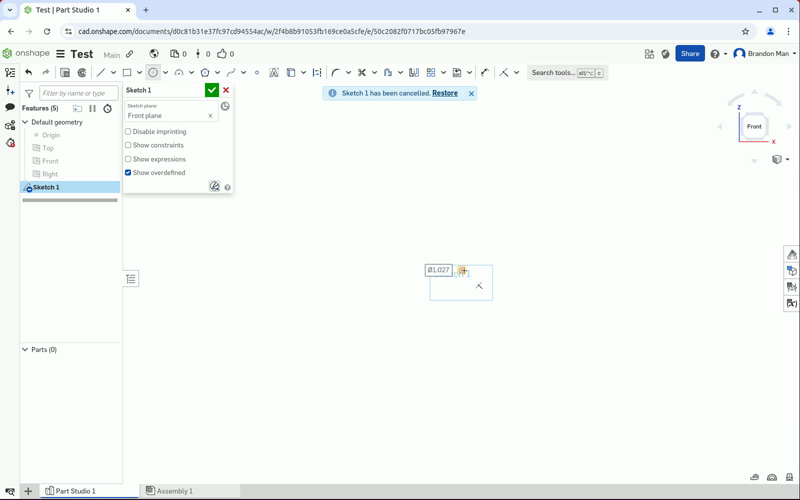
key(esc)
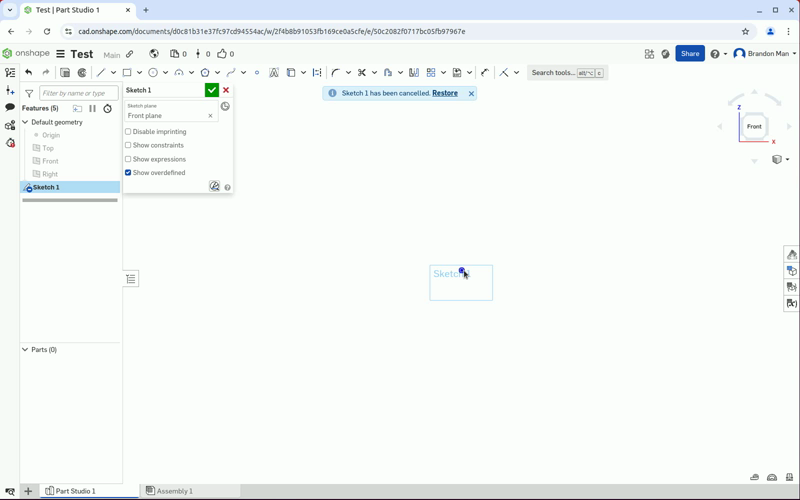
mouse_move(464, 269)
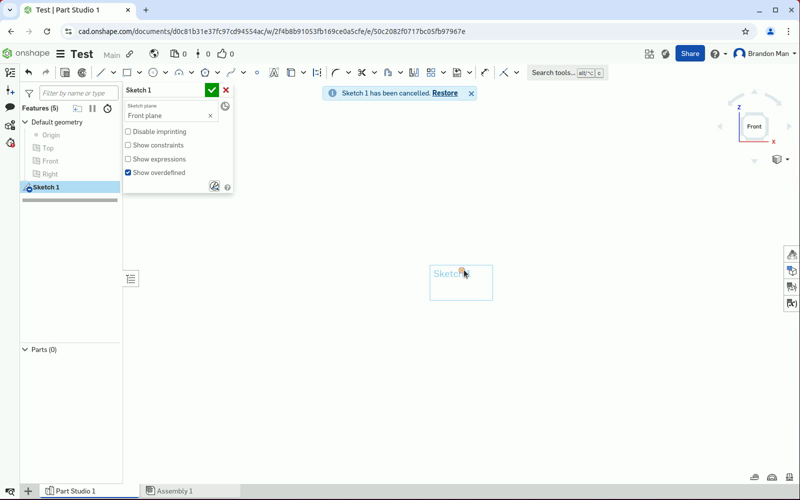
scroll(6)
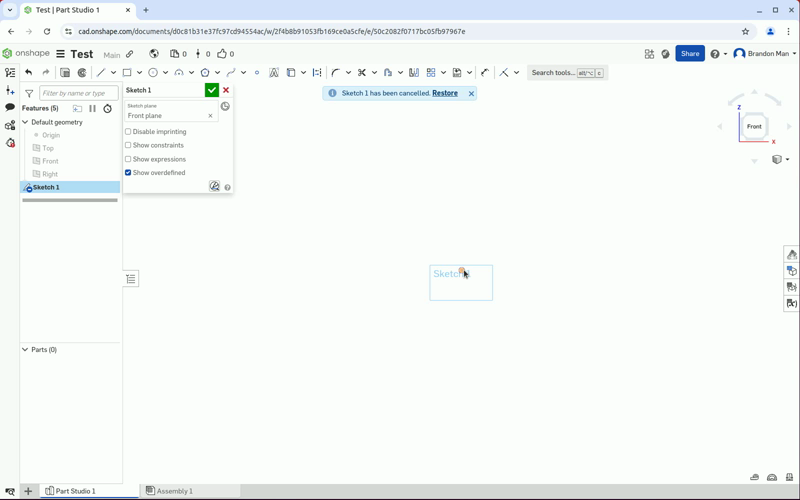
scroll(6)
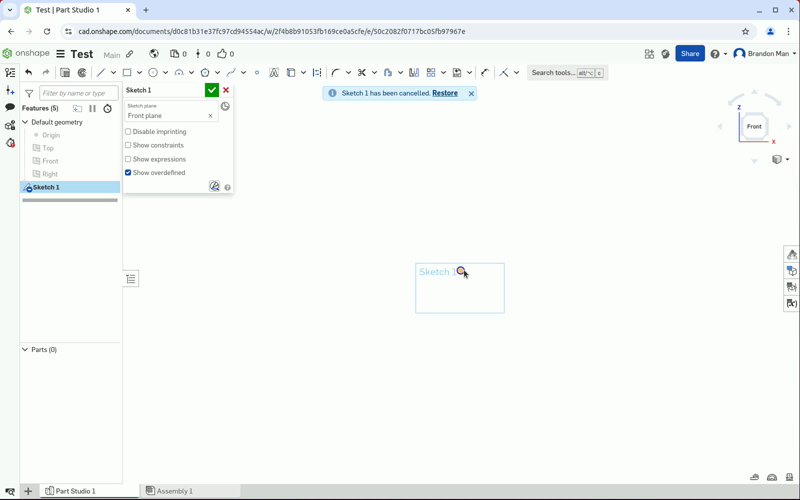
scroll(6)
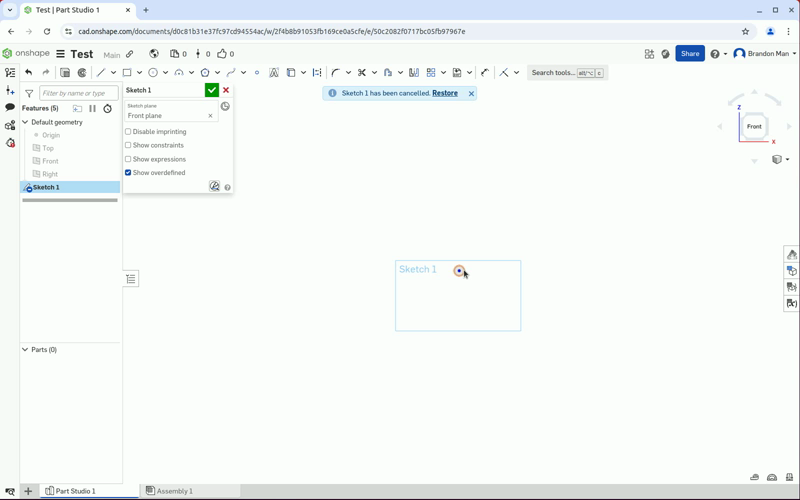
scroll(6)
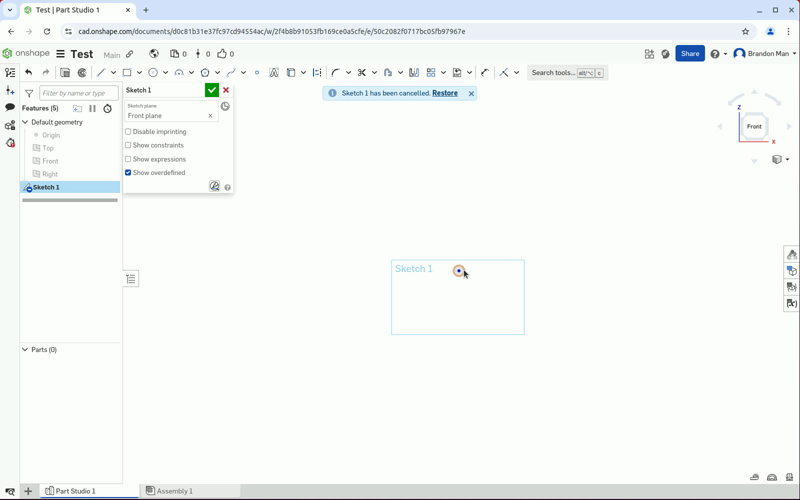
scroll(6)
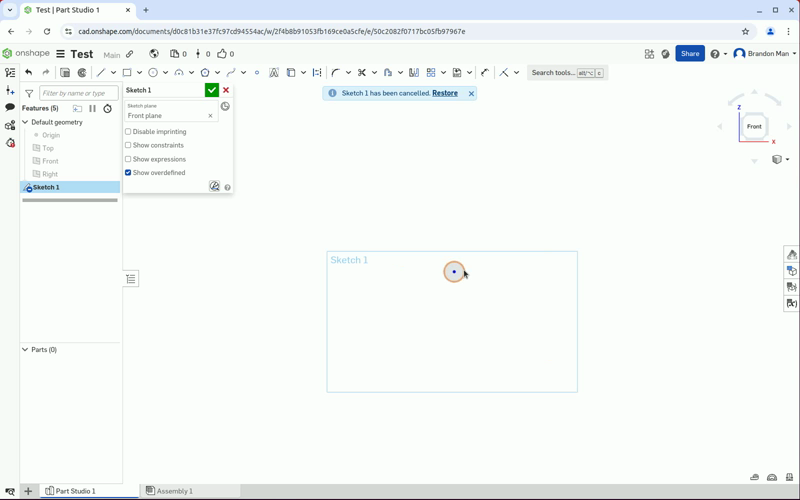
scroll(6)
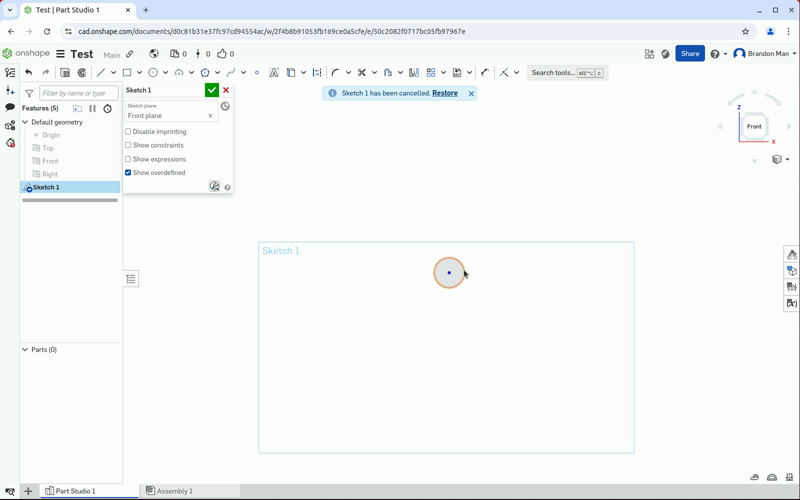
scroll(6)
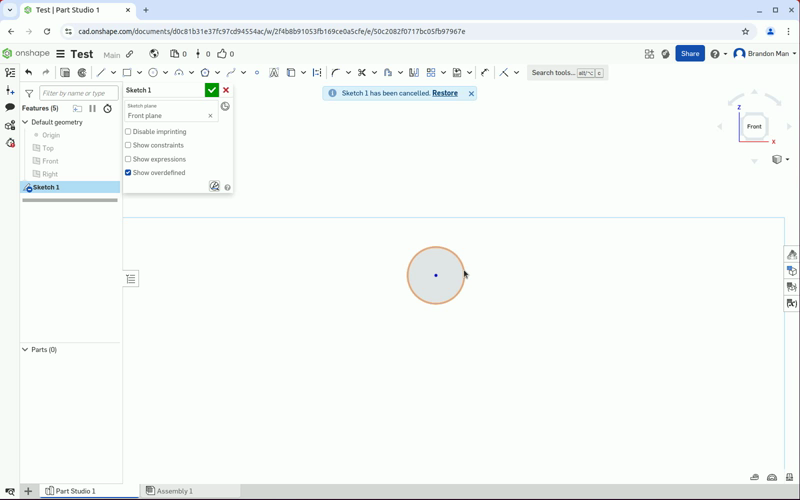
click(464, 269)
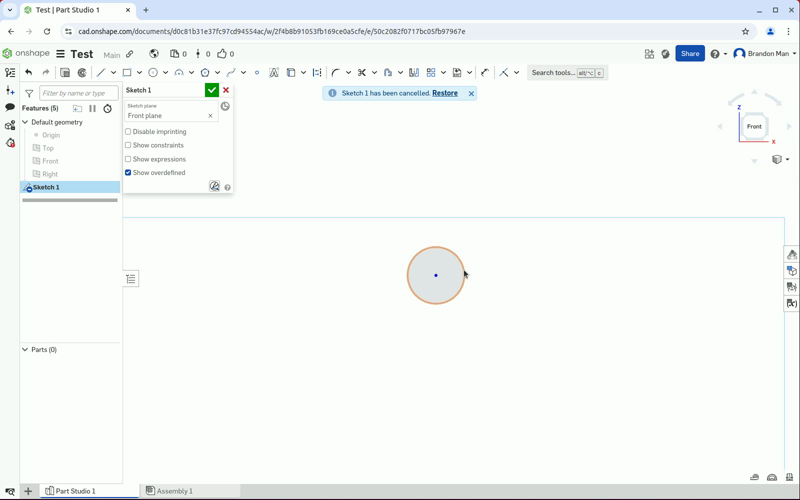
scroll(-6)
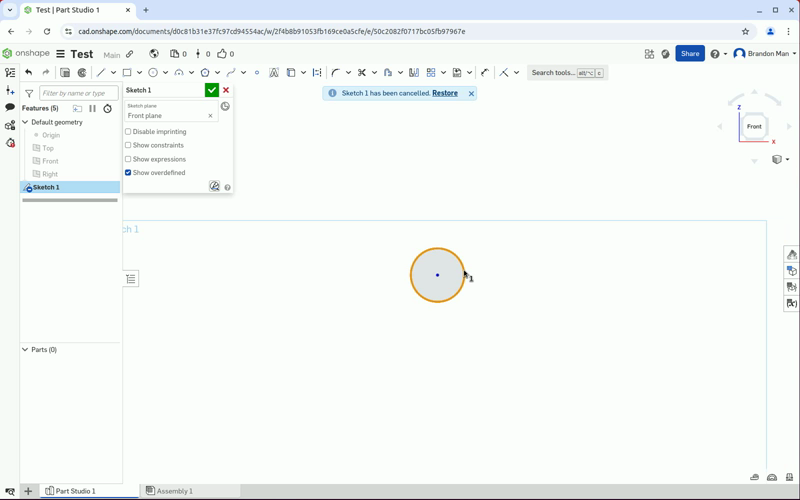
scroll(-6)
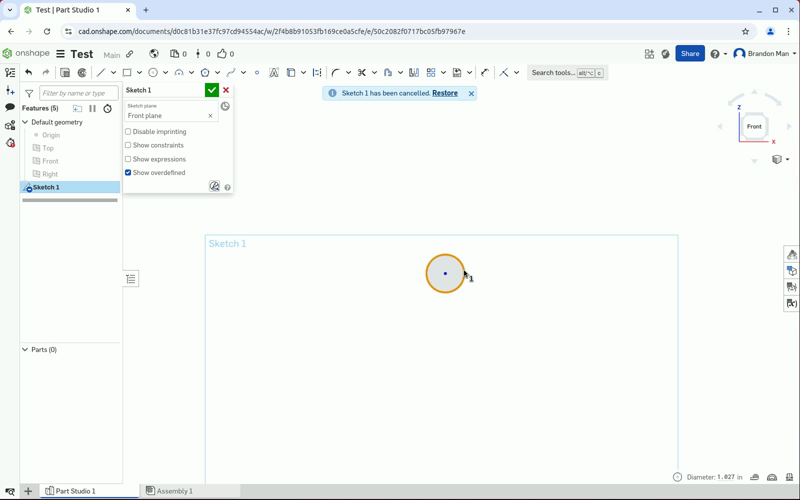
scroll(-6)
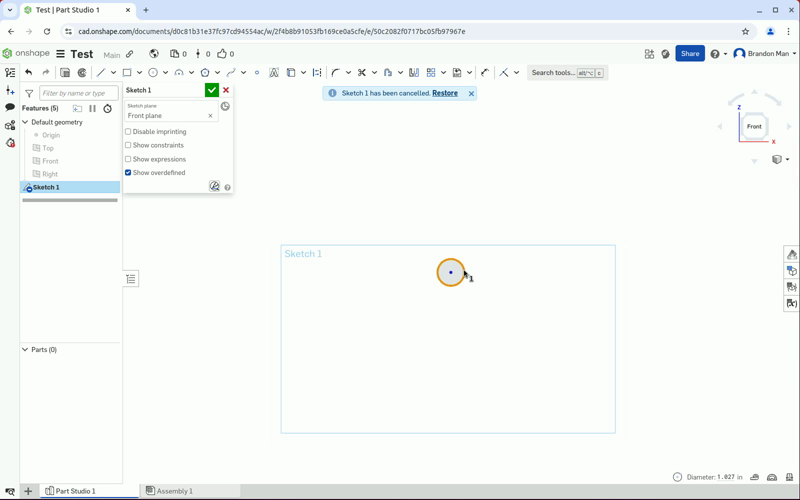
scroll(-6)
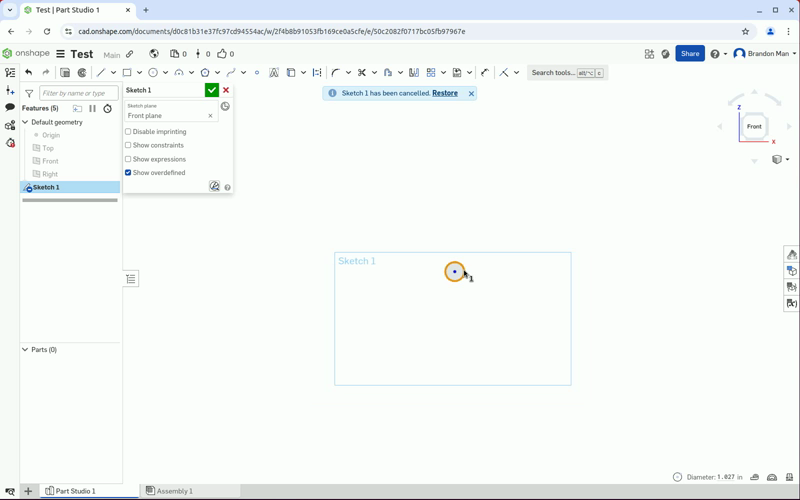
scroll(-6)
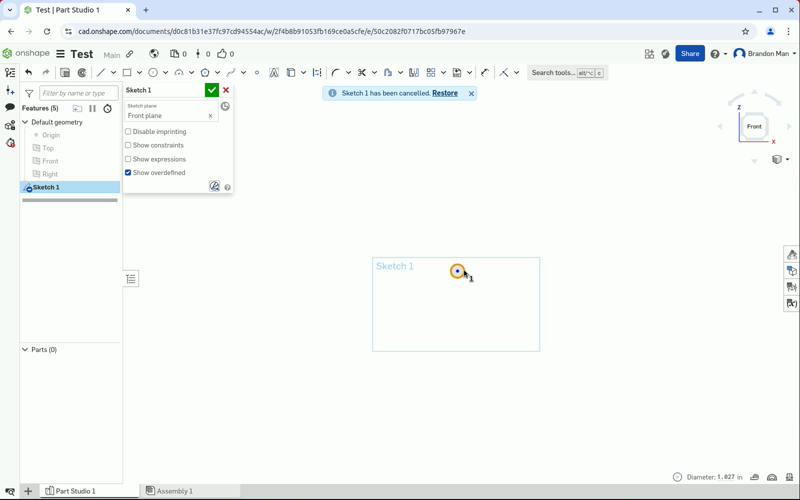
scroll(-6)
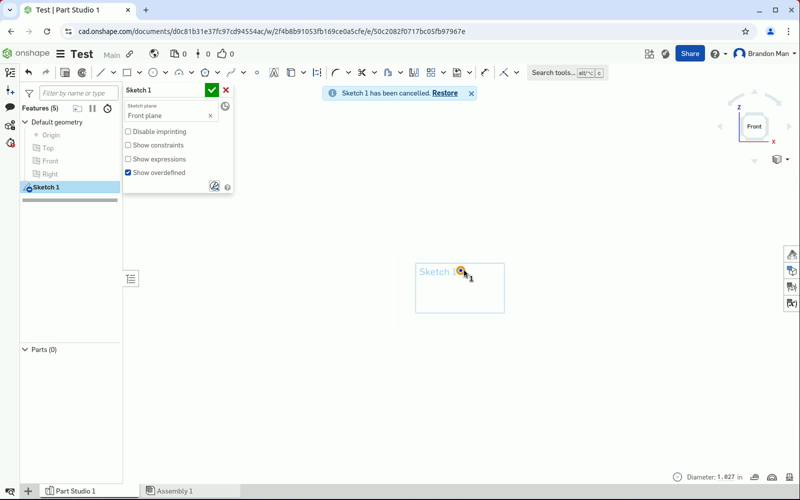
scroll(-6)
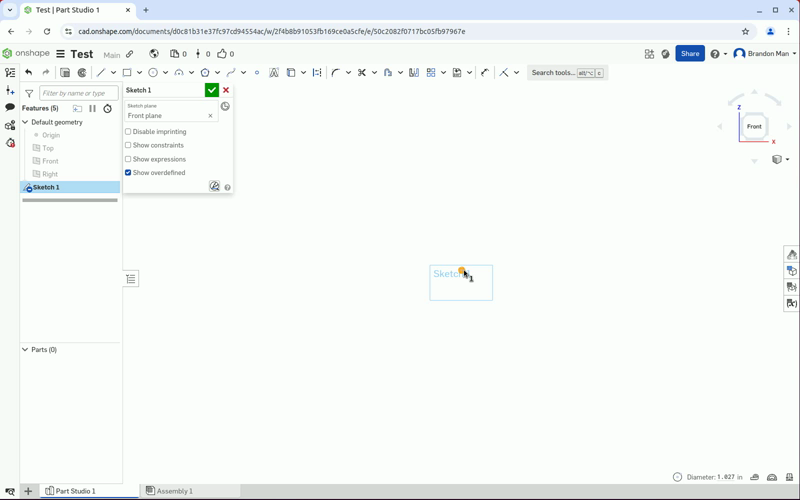
mouse_move(73, 352)
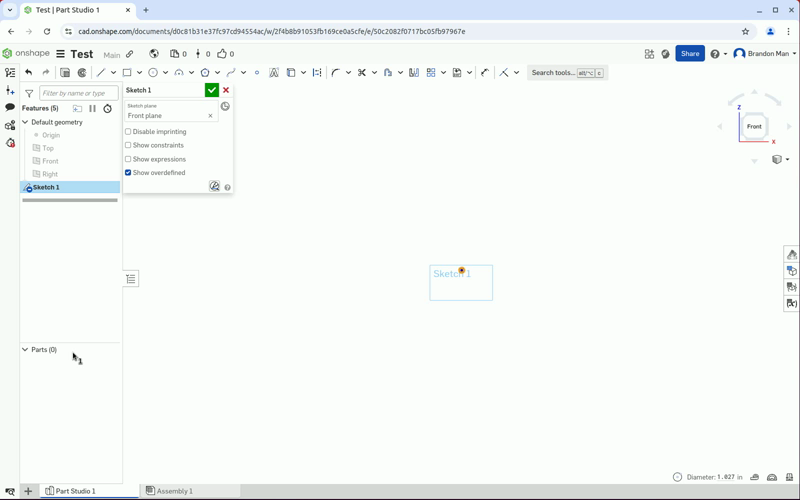
key(shift+y)
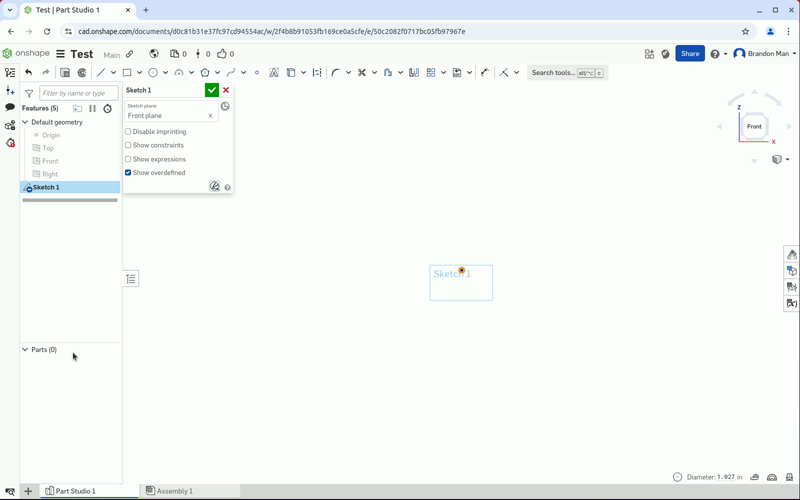
key(shift+e)
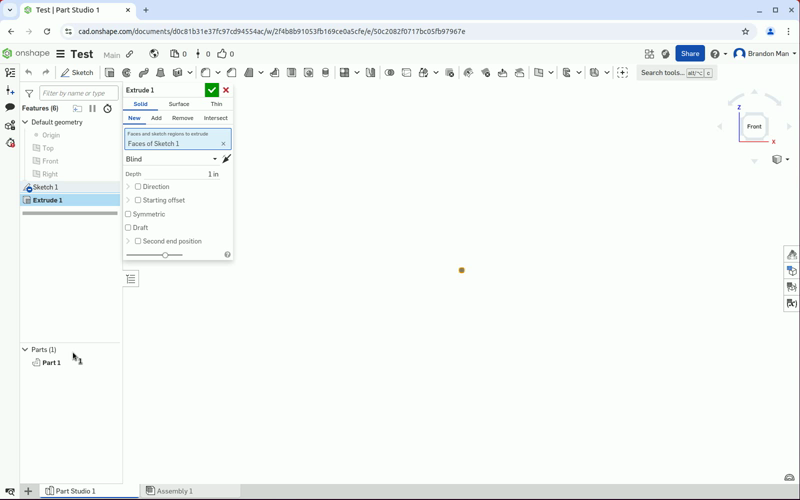
mouse_move(143, 106)
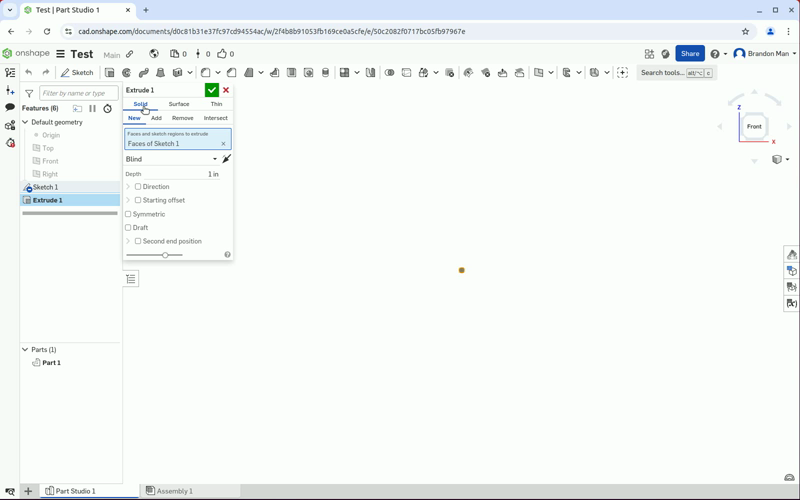
click(143, 106)
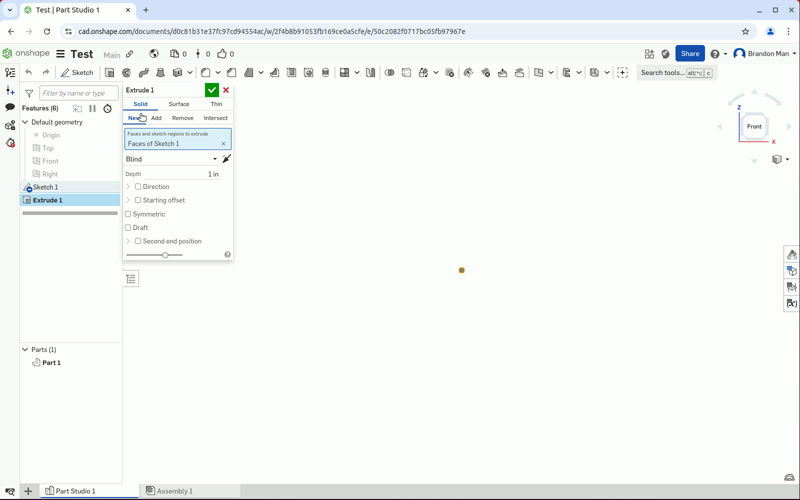
mouse_move(137, 120)
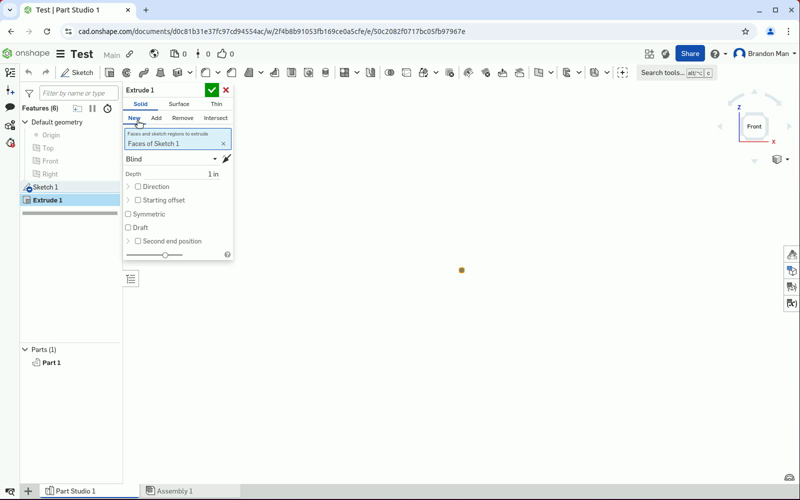
click(137, 120)
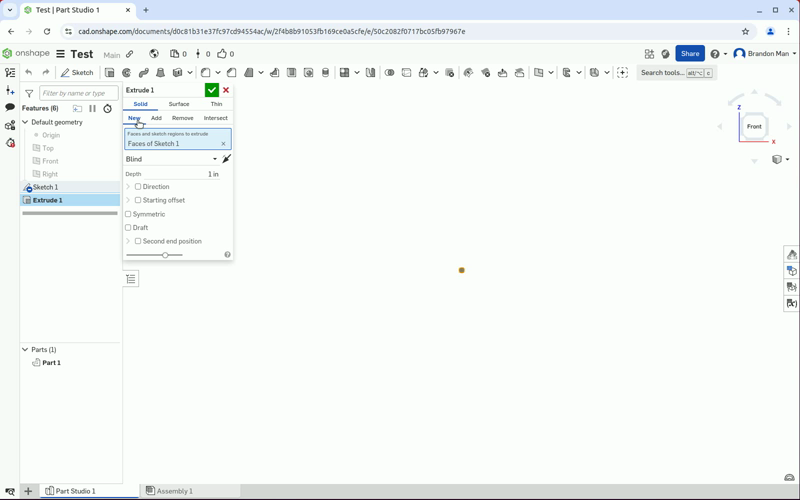
key(tab, 4)
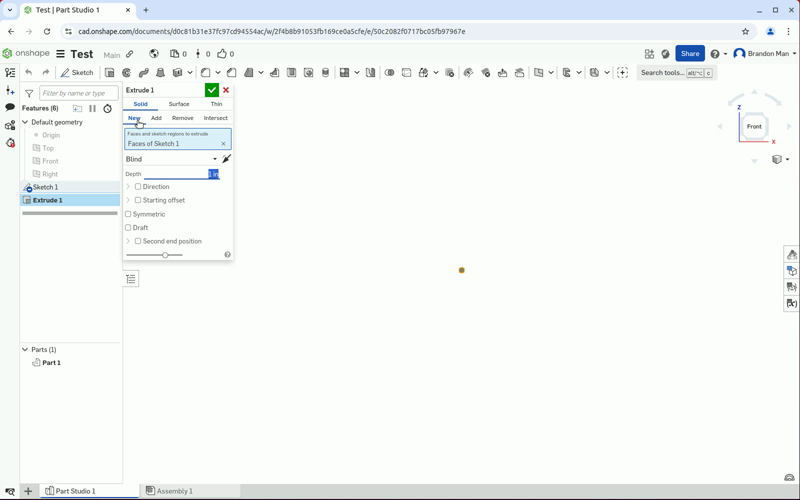
text(-0.241)
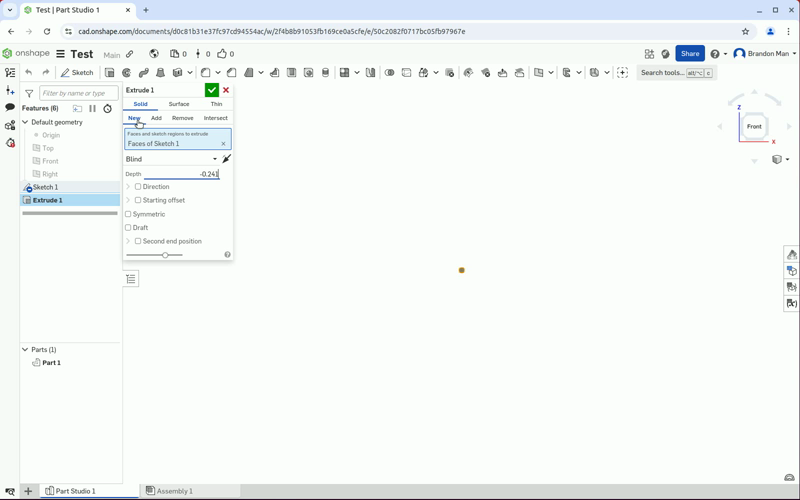
key(enter)
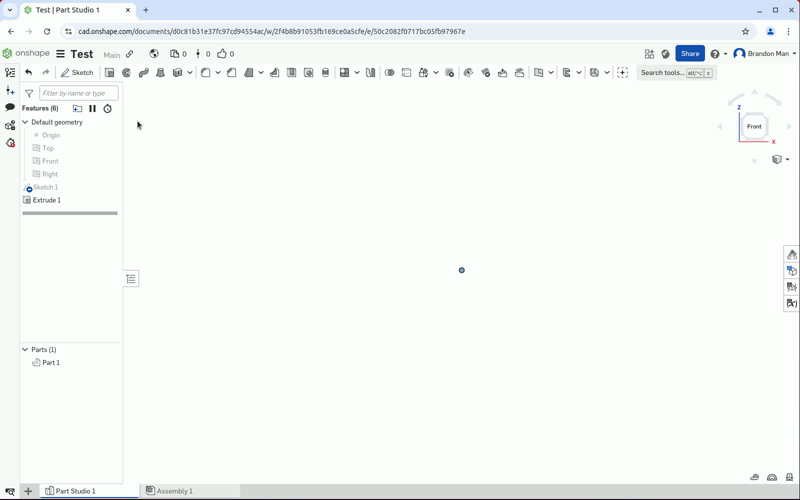
key(shift+h)
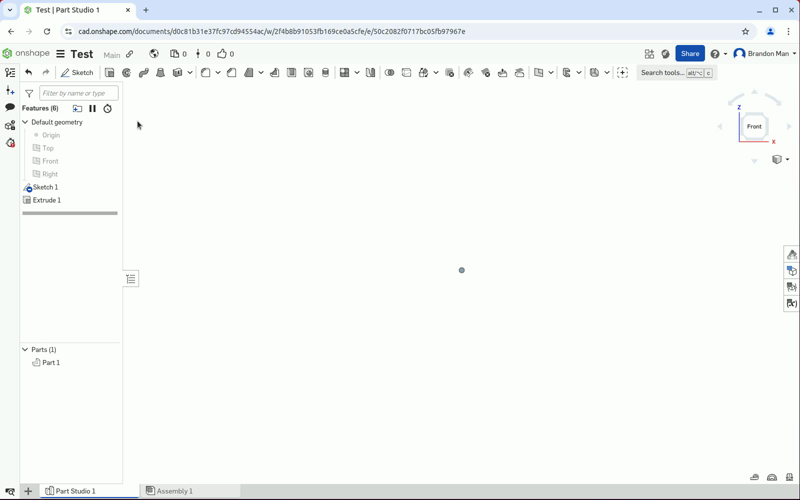
key(shift+h)
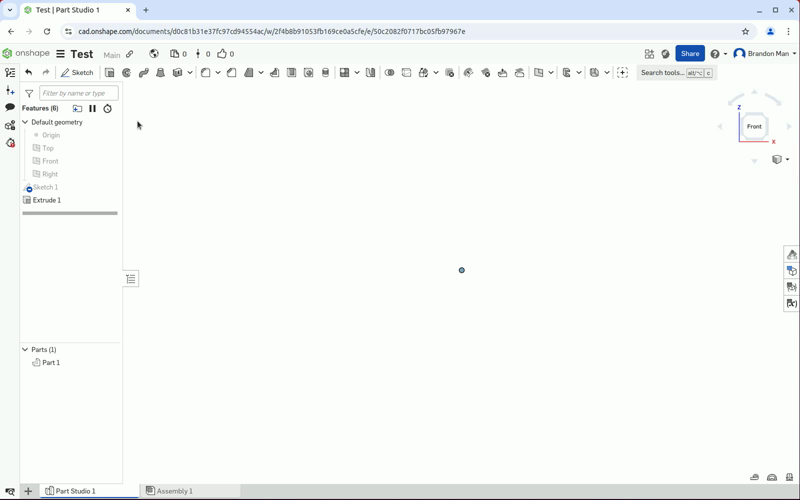
mouse_move(73, 189)
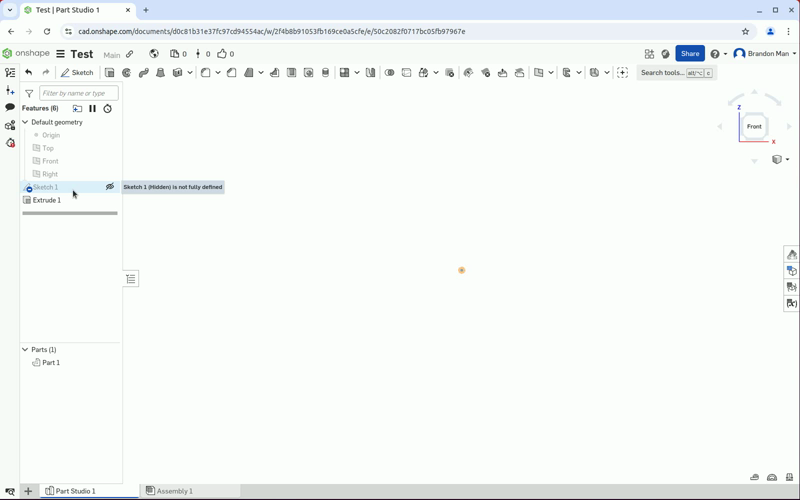
click(73, 189)
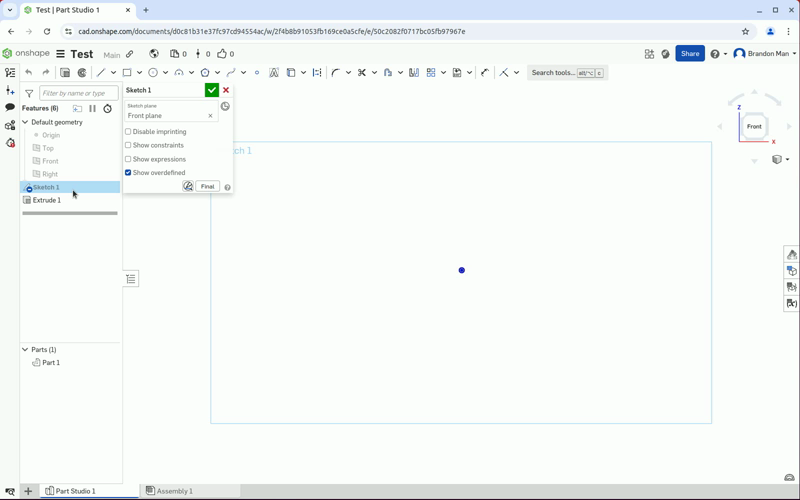
mouse_move(229, 92)
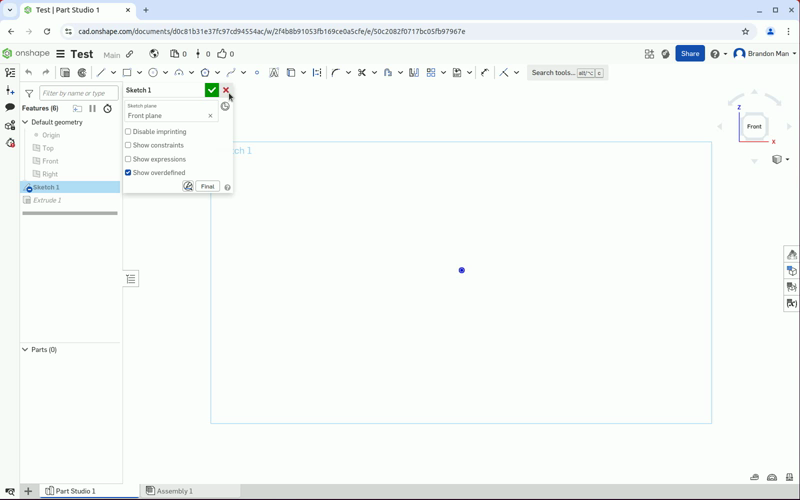
click(229, 92)
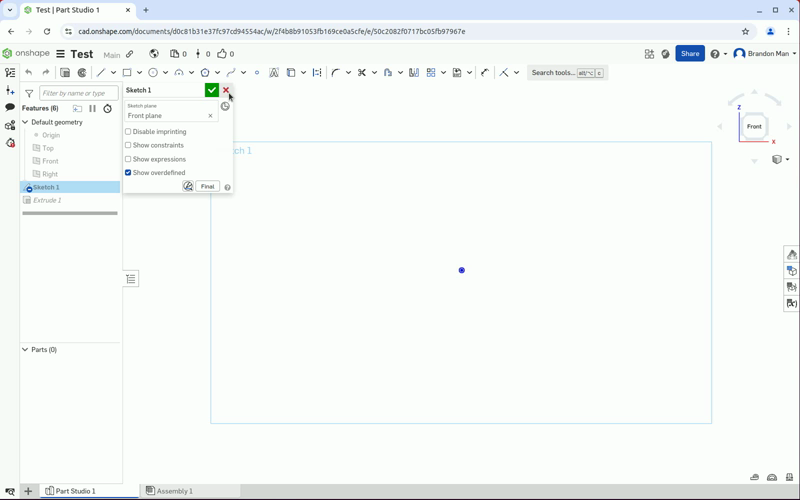
key(shift+s)
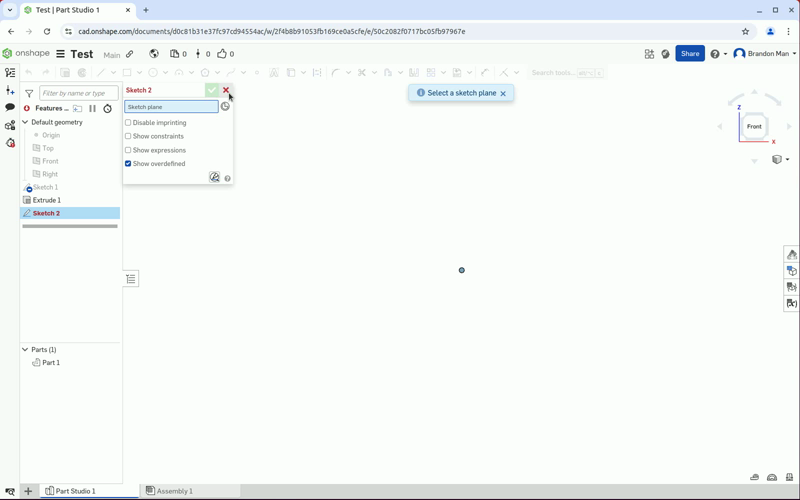
mouse_move(73, 163)
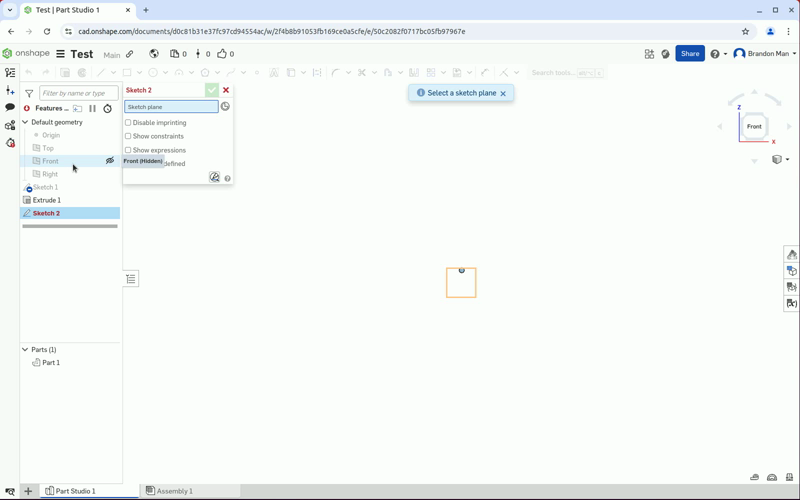
click(73, 163)
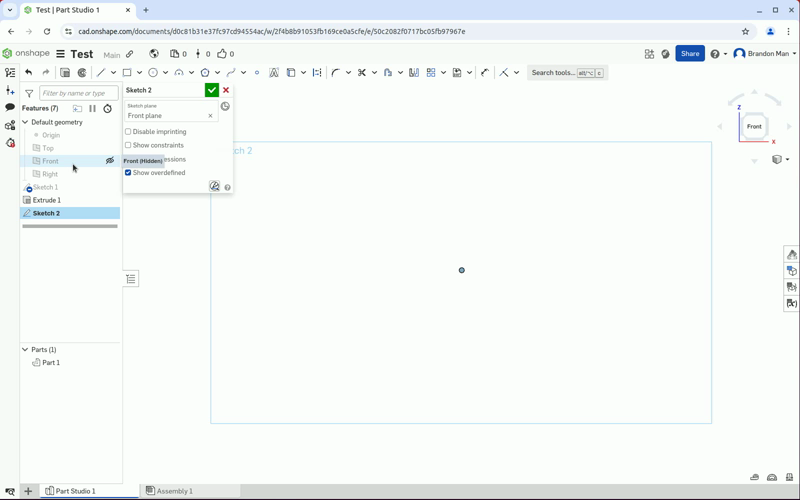
mouse_move(73, 352)
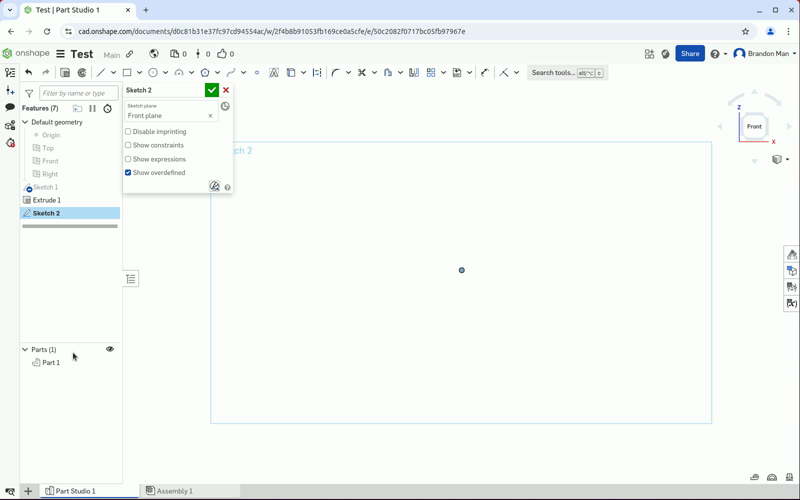
key(y)
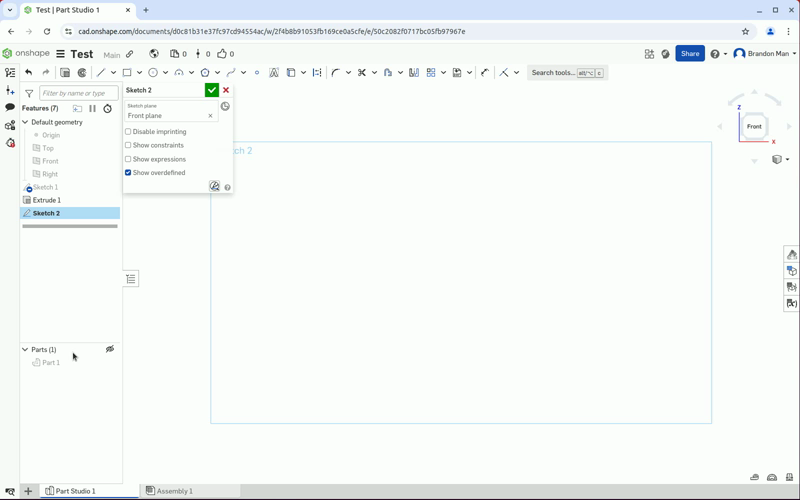
key(c)
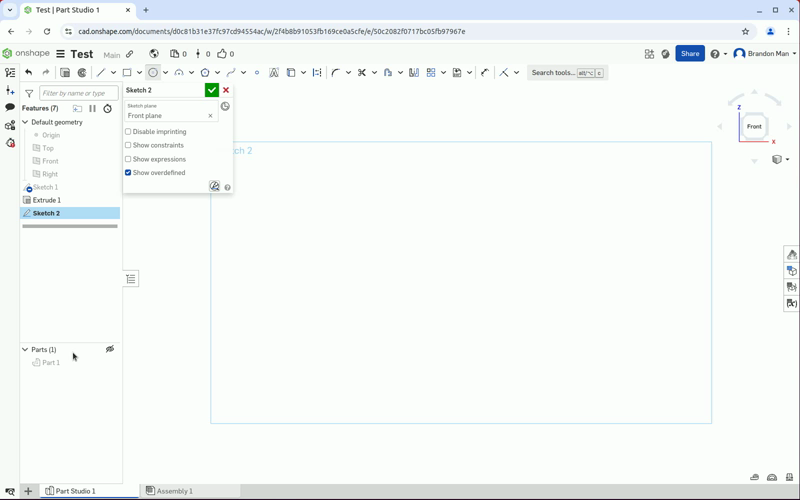
key_down(shift)
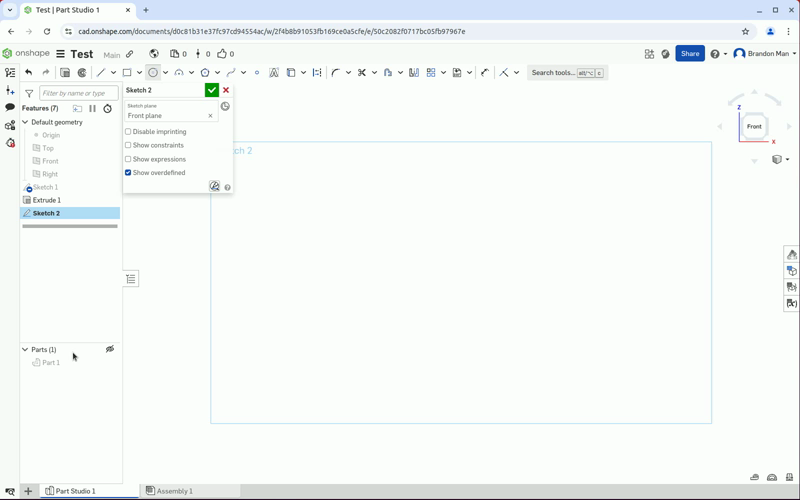
mouse_move(572, 270)
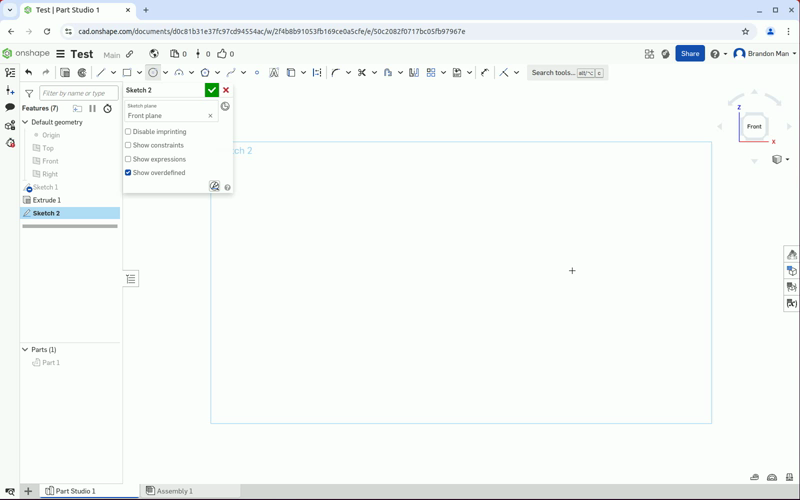
click(572, 270)
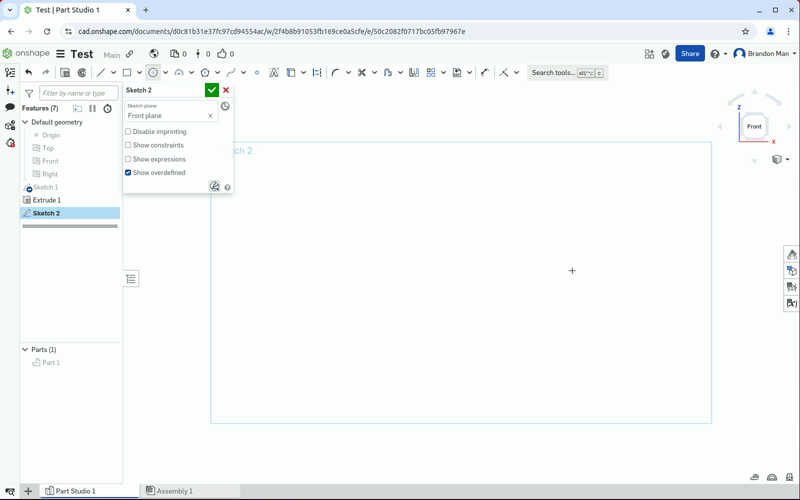
key_up(shift)
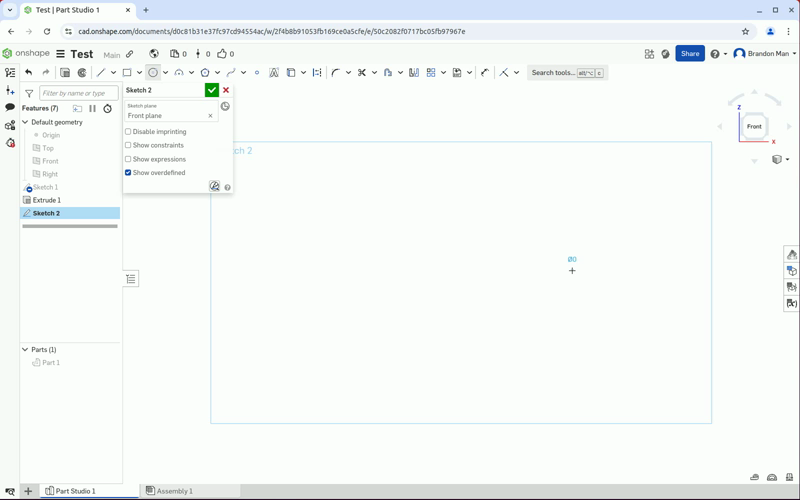
mouse_move(574, 270)
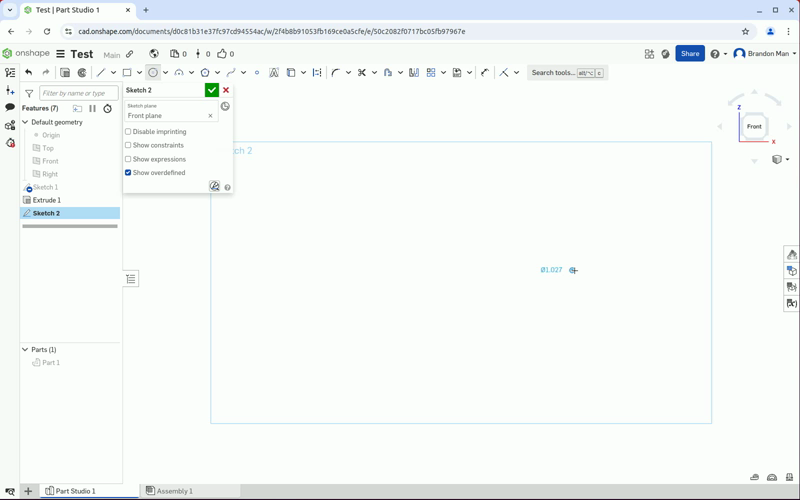
scroll(6)
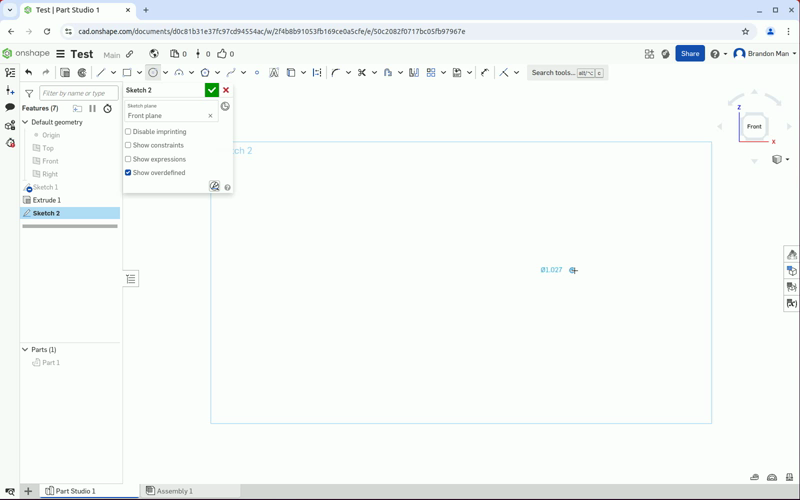
scroll(6)
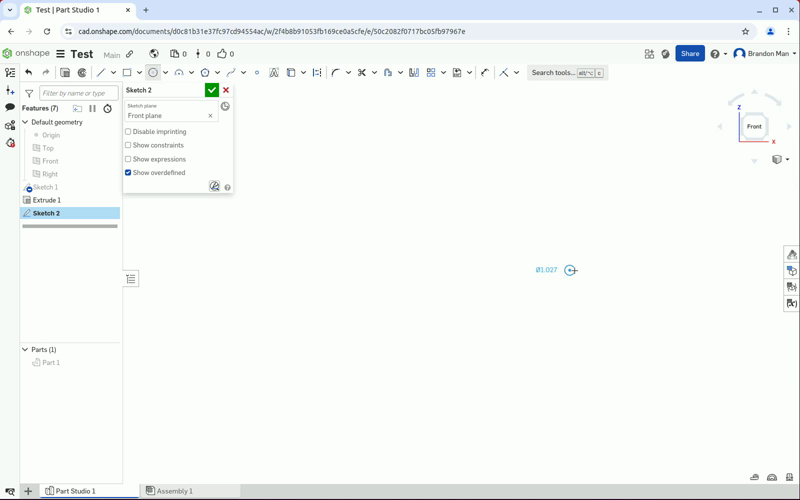
scroll(6)
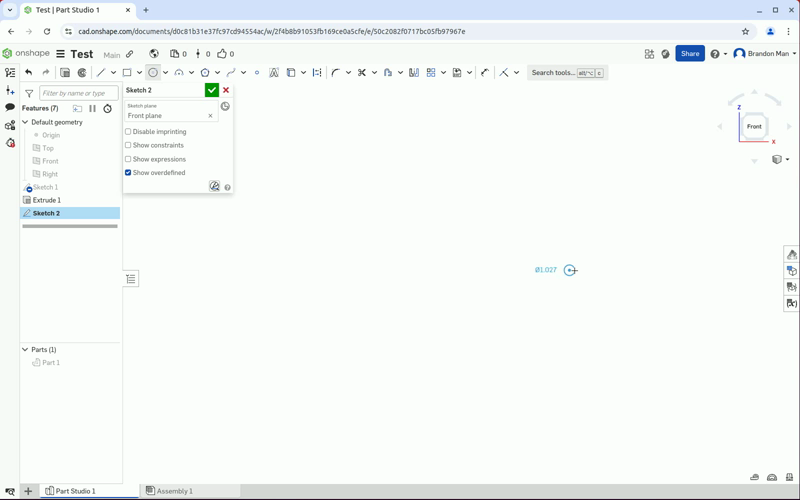
scroll(6)
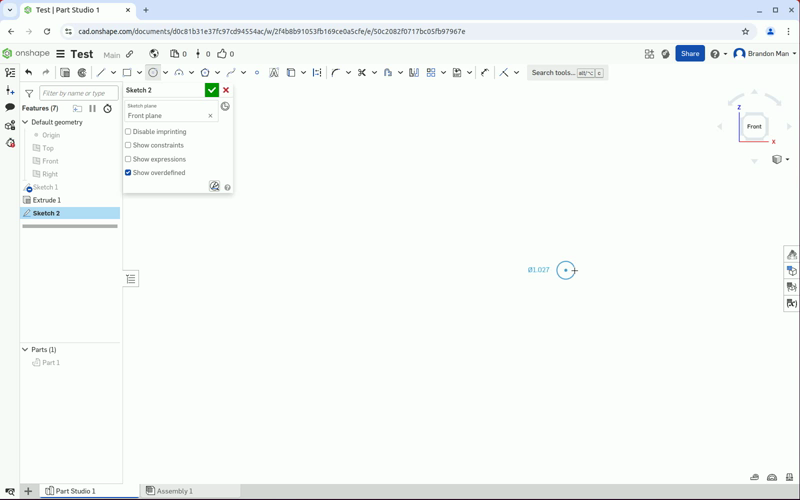
scroll(6)
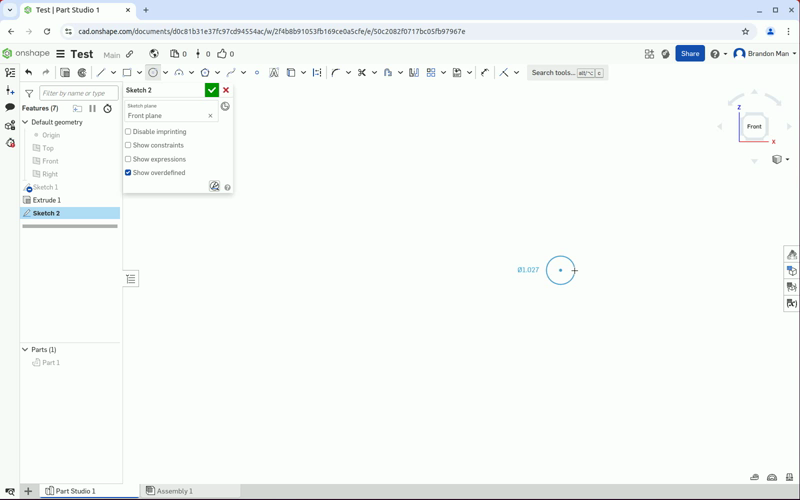
scroll(6)
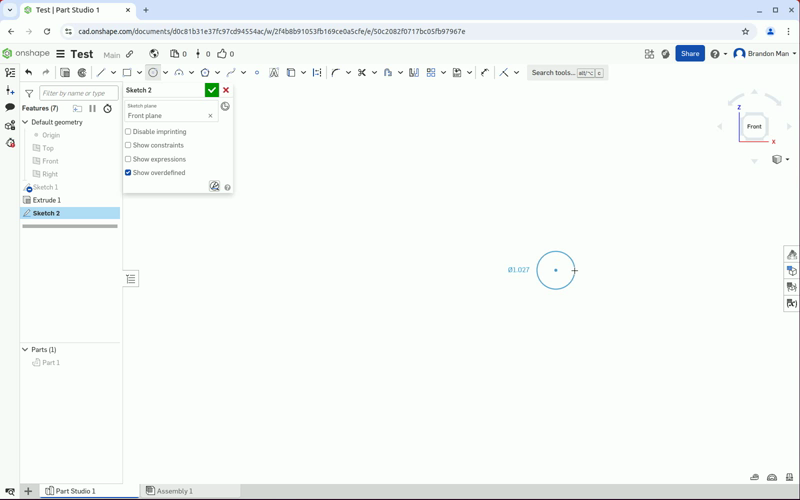
scroll(6)
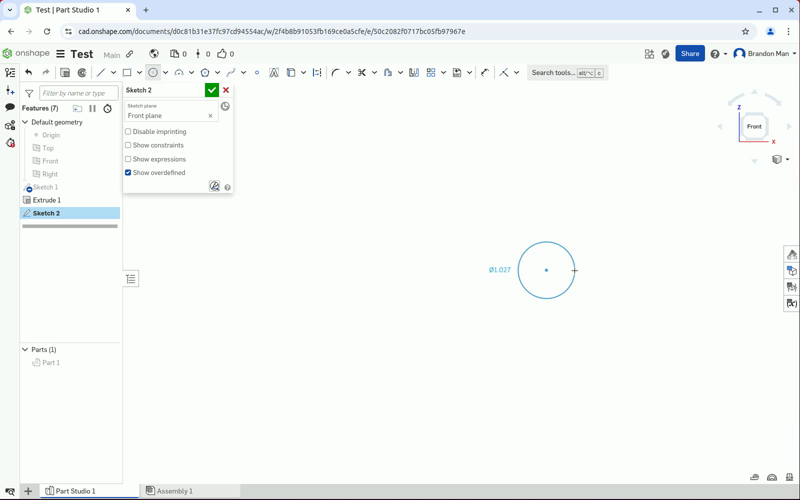
click(574, 270)
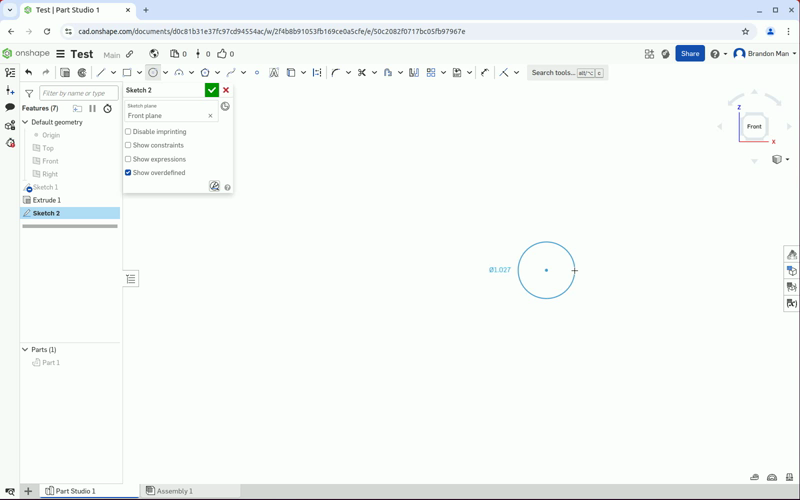
scroll(-6)
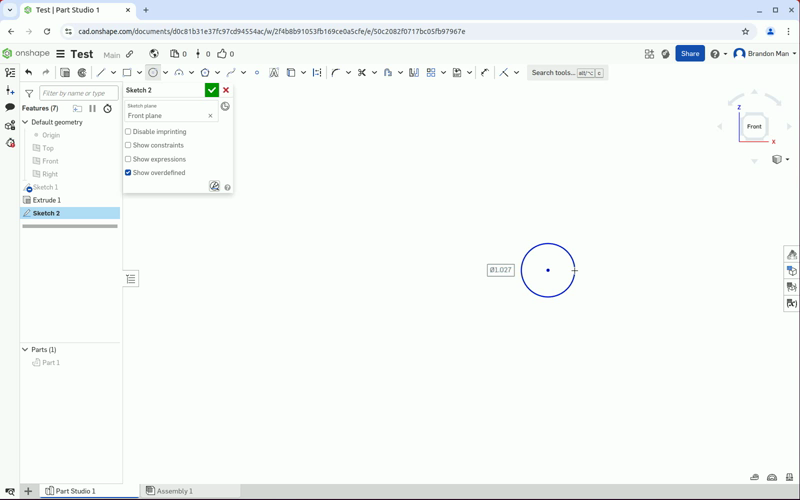
scroll(-6)
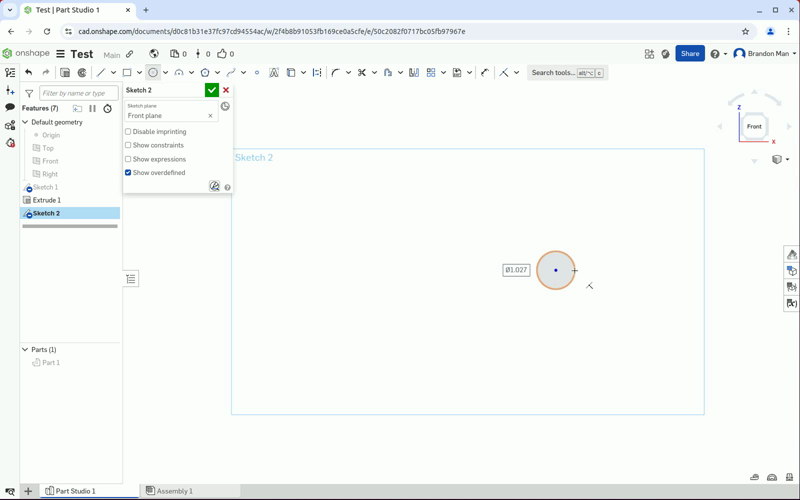
scroll(-6)
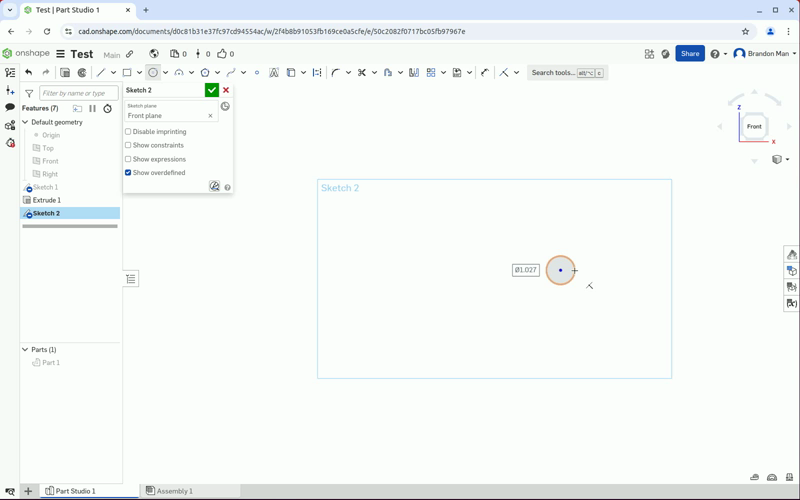
scroll(-6)
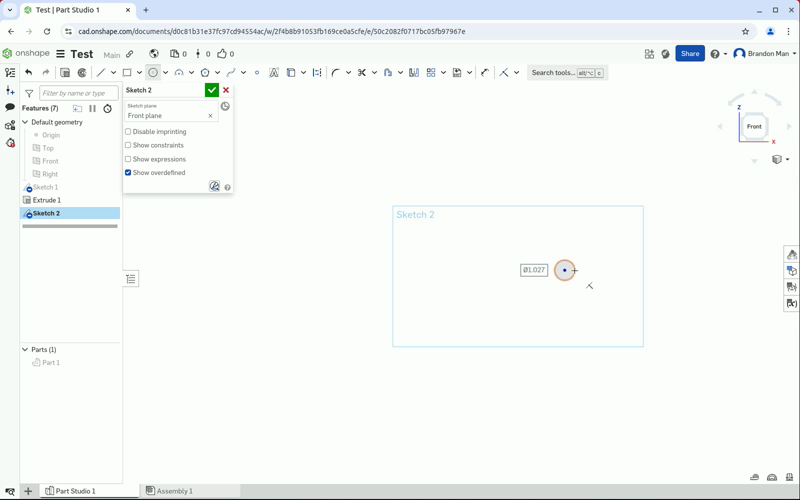
scroll(-6)
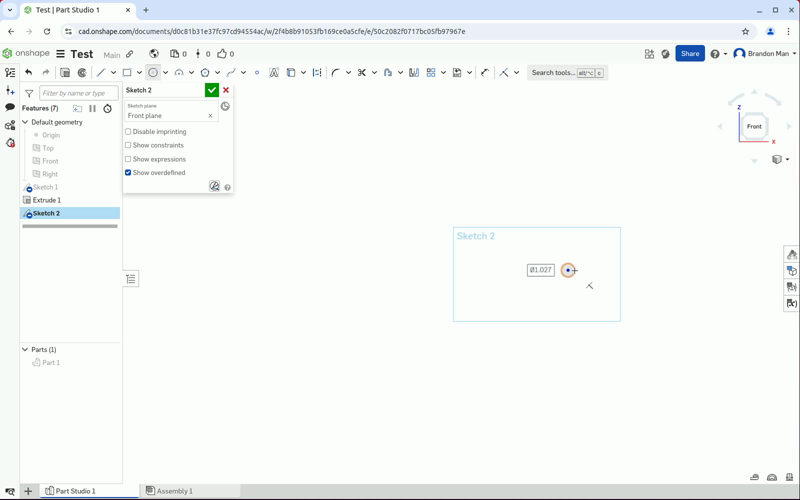
scroll(-6)
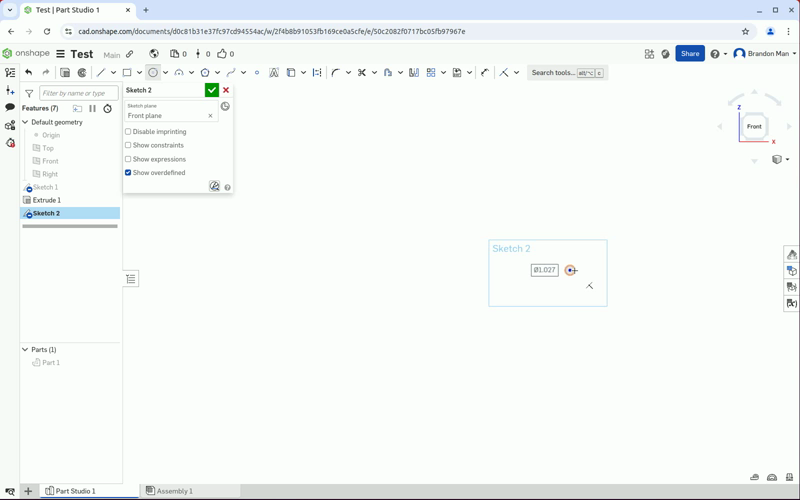
scroll(-6)
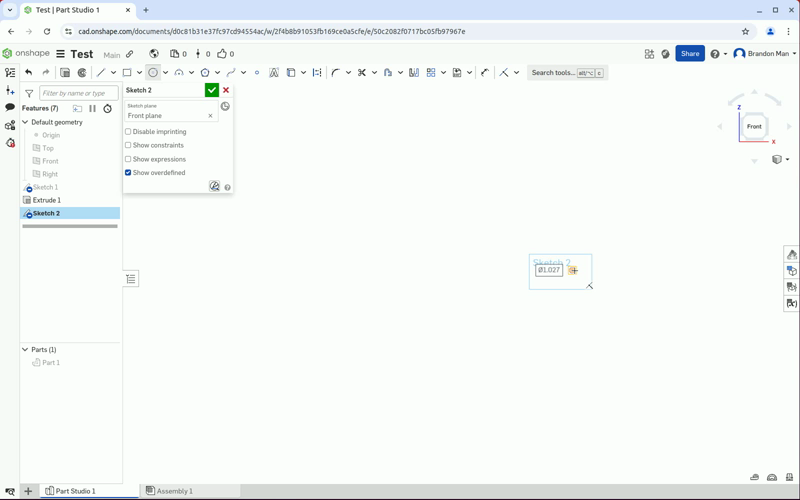
key(esc)
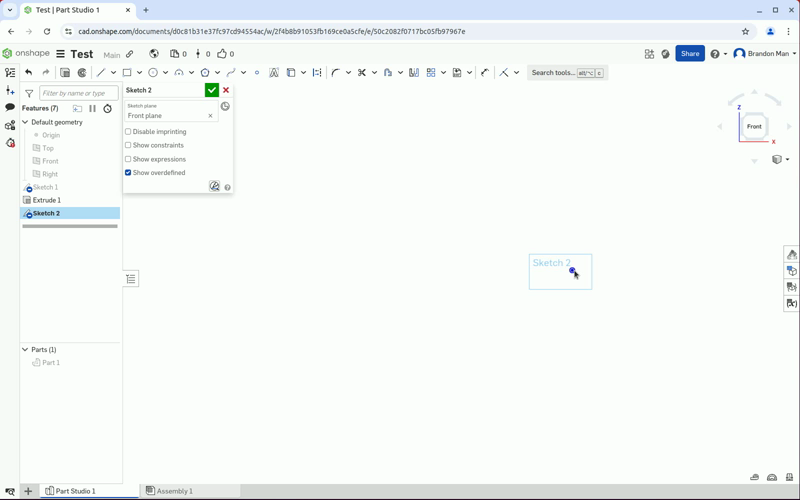
mouse_move(571, 268)
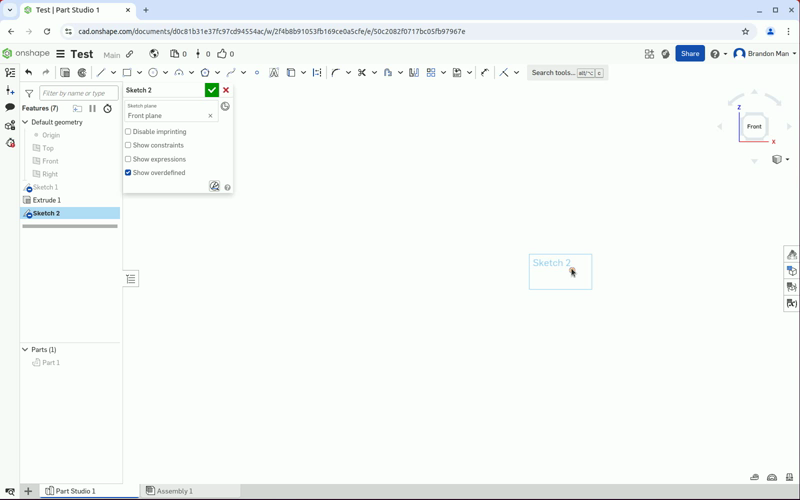
scroll(6)
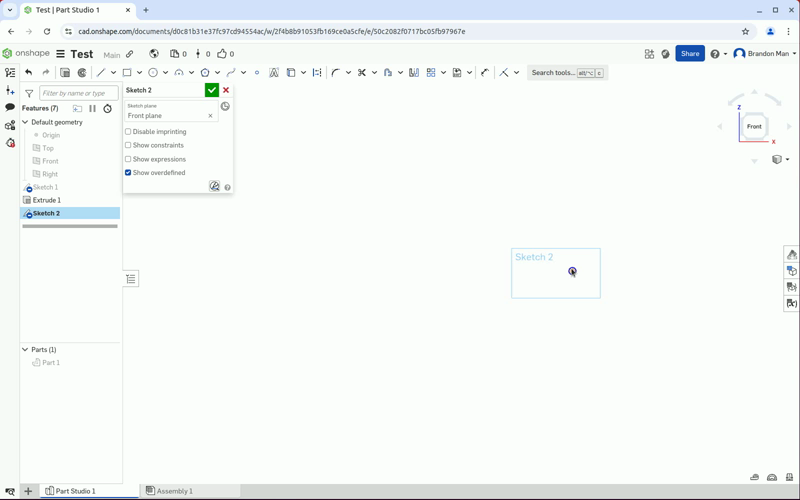
scroll(6)
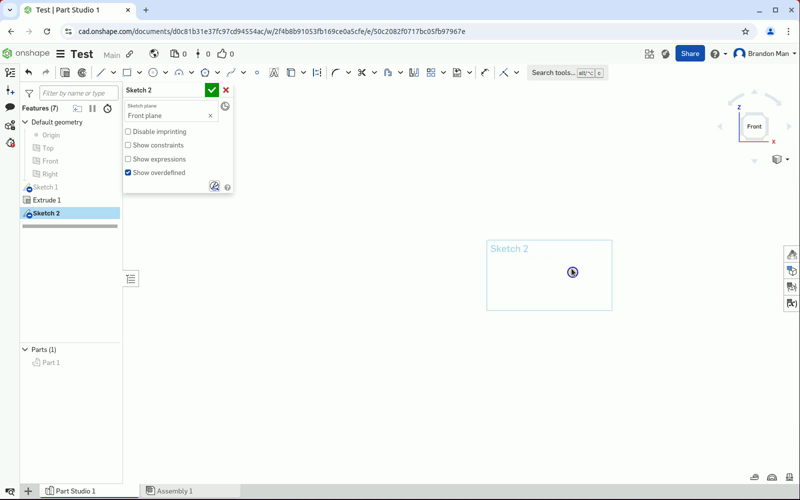
scroll(6)
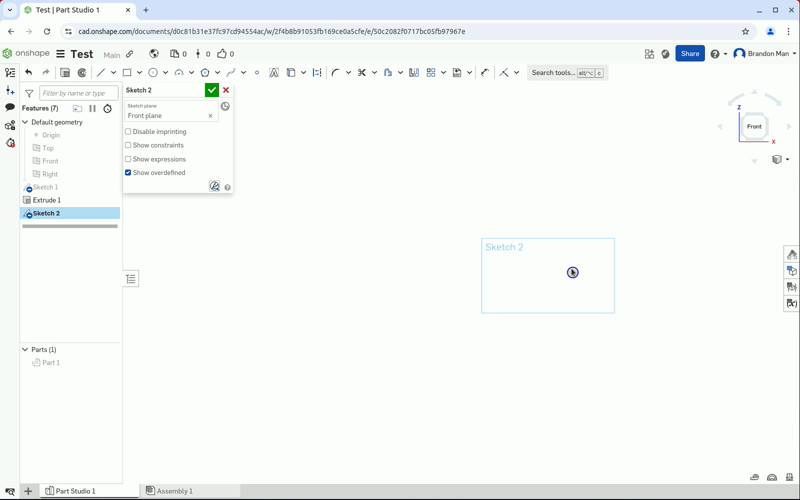
scroll(6)
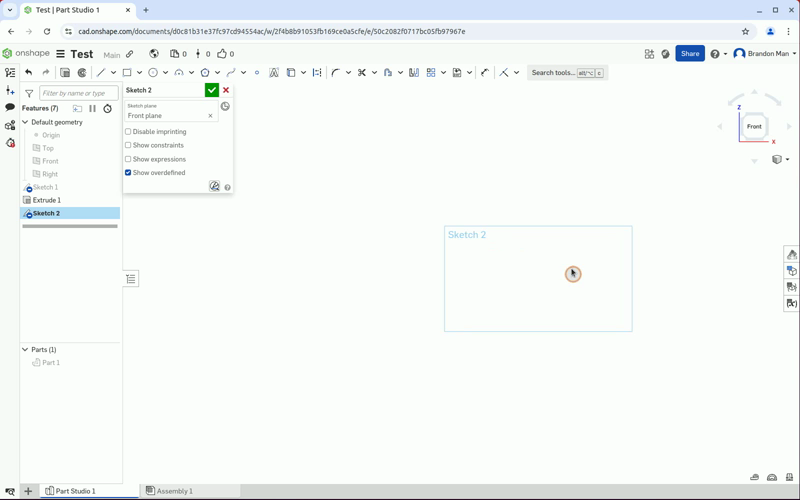
scroll(6)
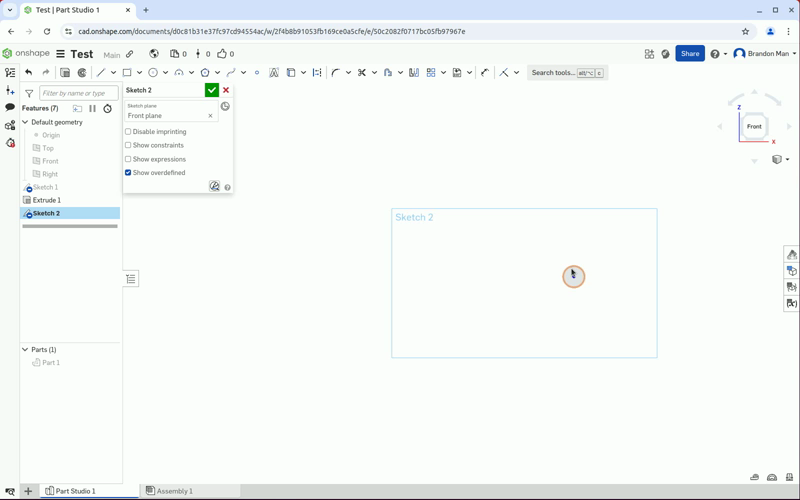
scroll(6)
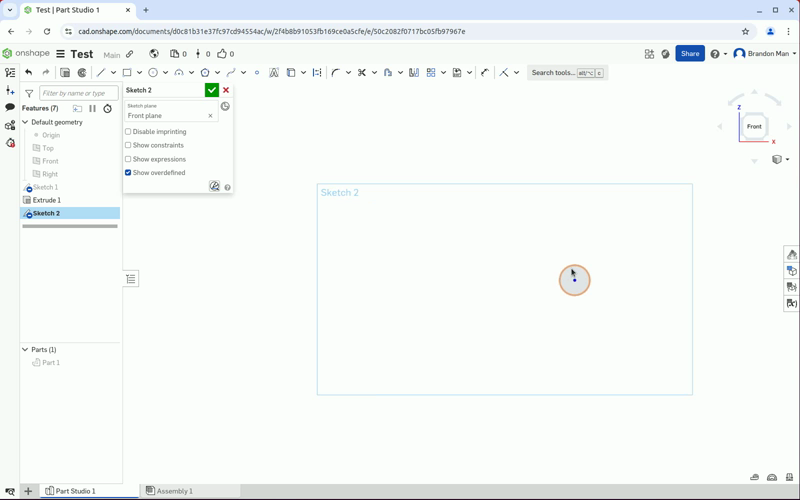
scroll(6)
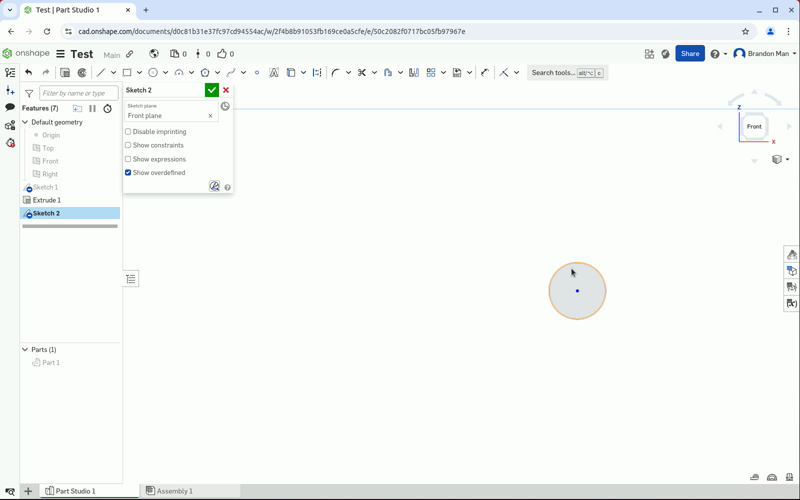
click(571, 268)
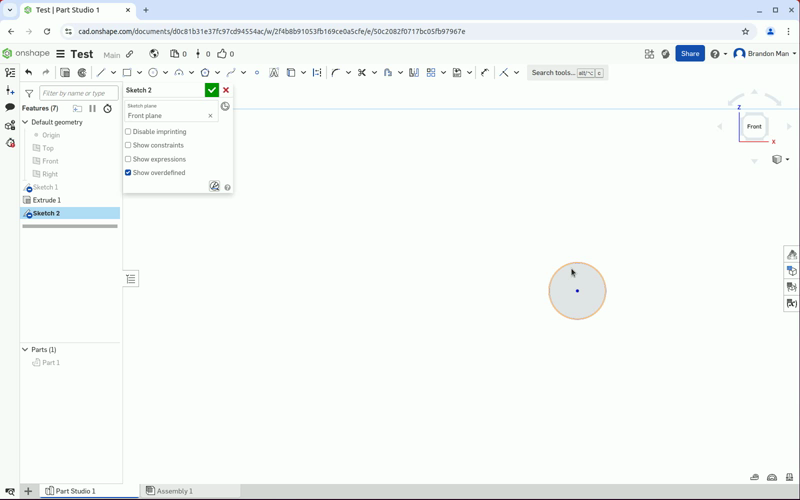
scroll(-6)
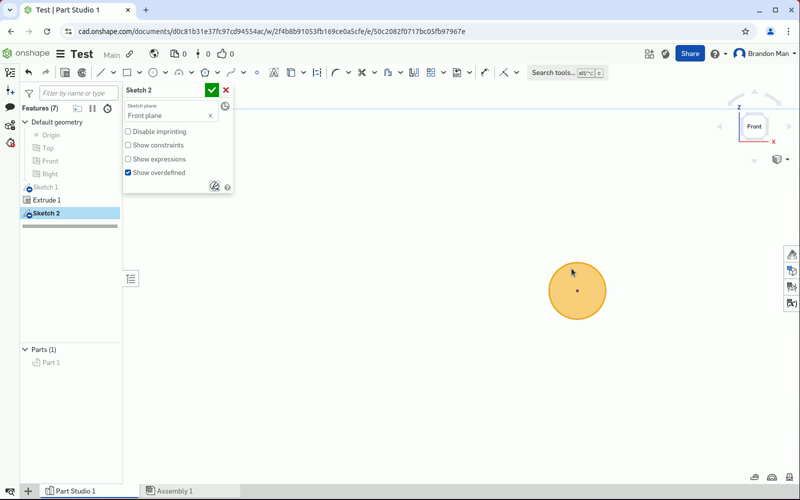
scroll(-6)
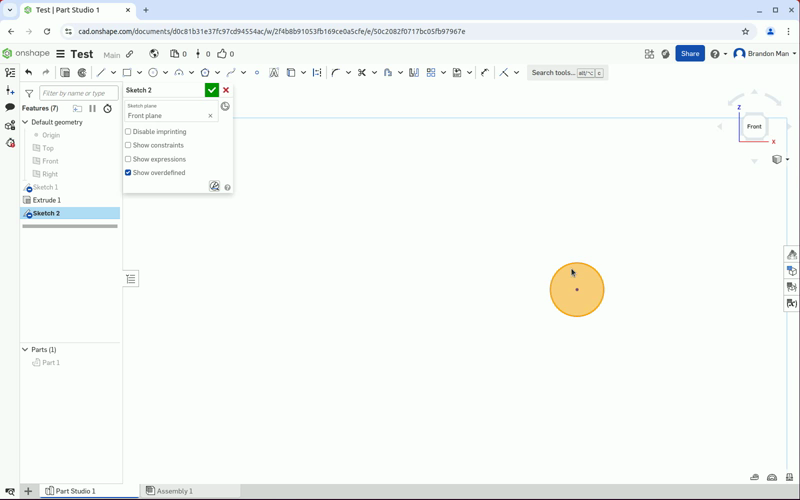
scroll(-6)
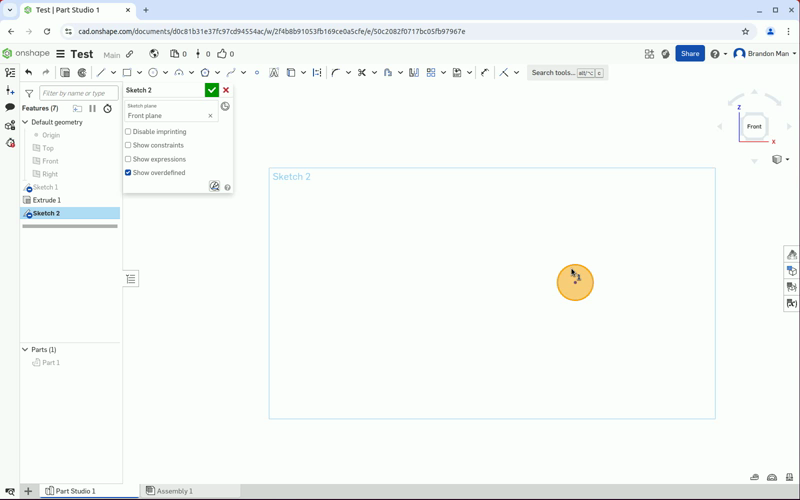
scroll(-6)
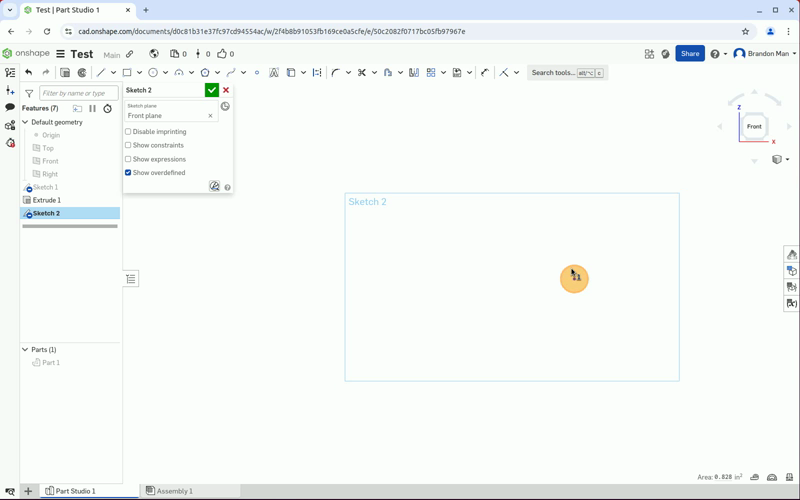
scroll(-6)
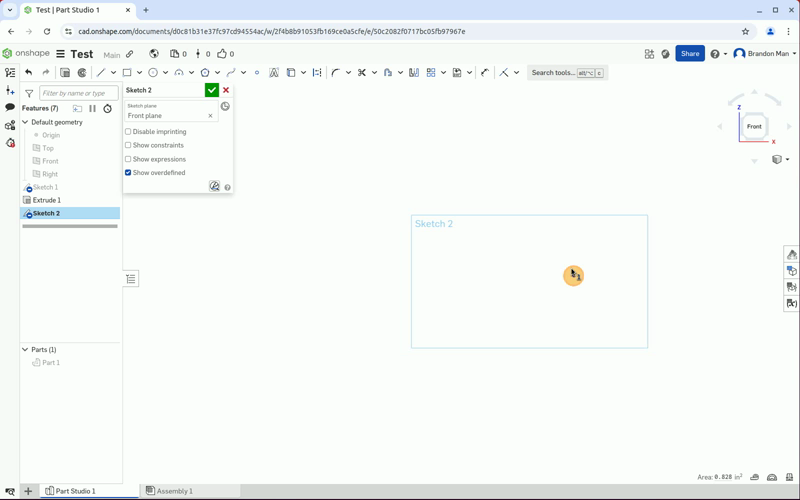
scroll(-6)
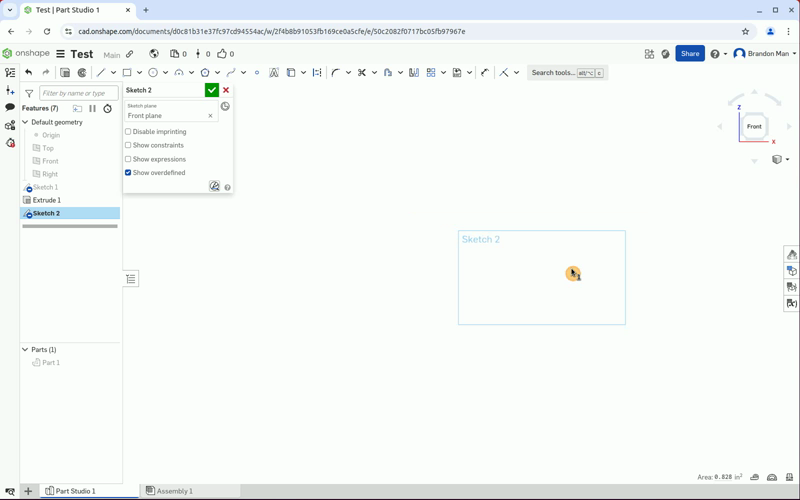
scroll(-6)
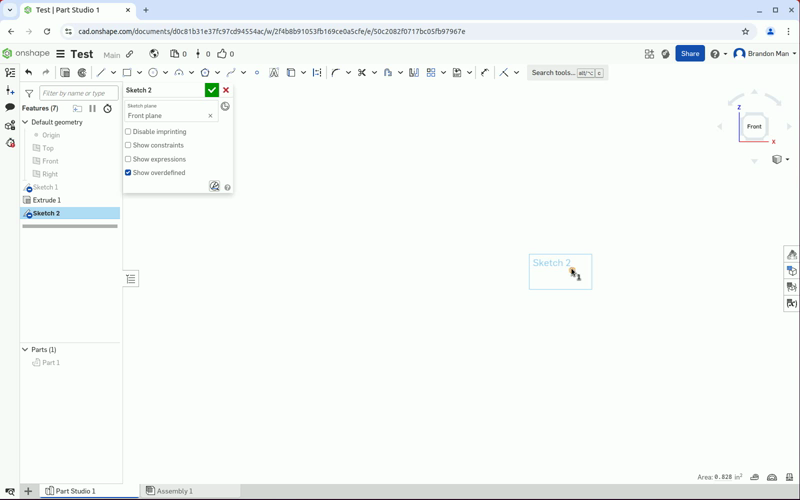
mouse_move(73, 352)
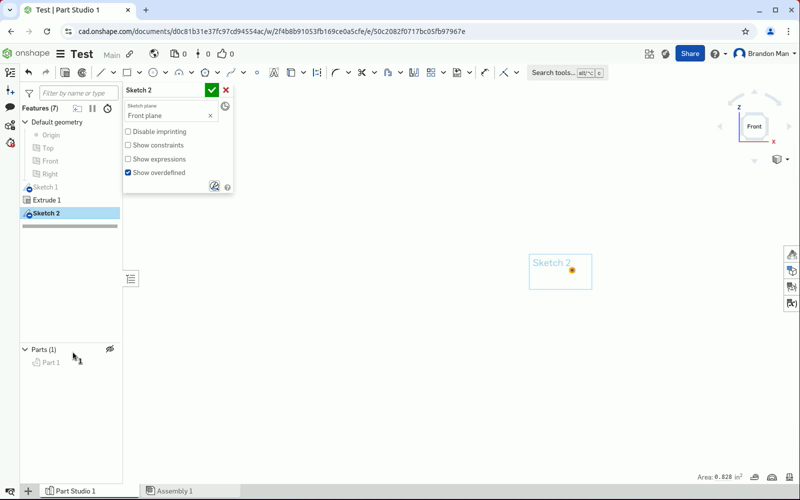
key(shift+y)
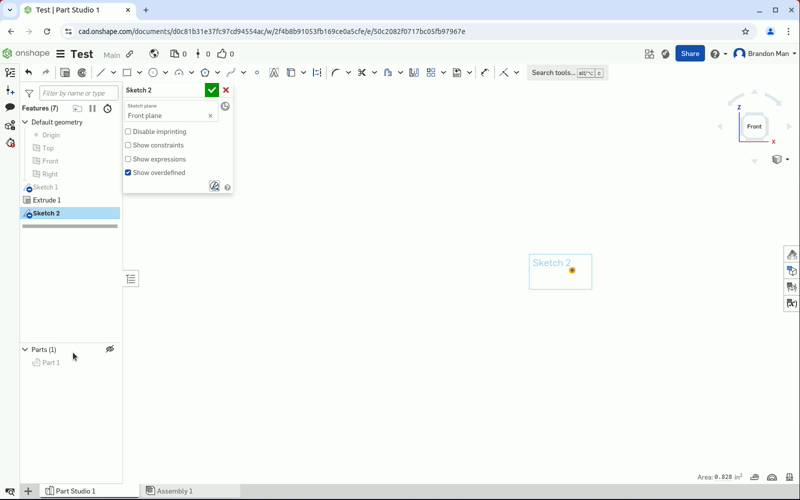
key(shift+e)
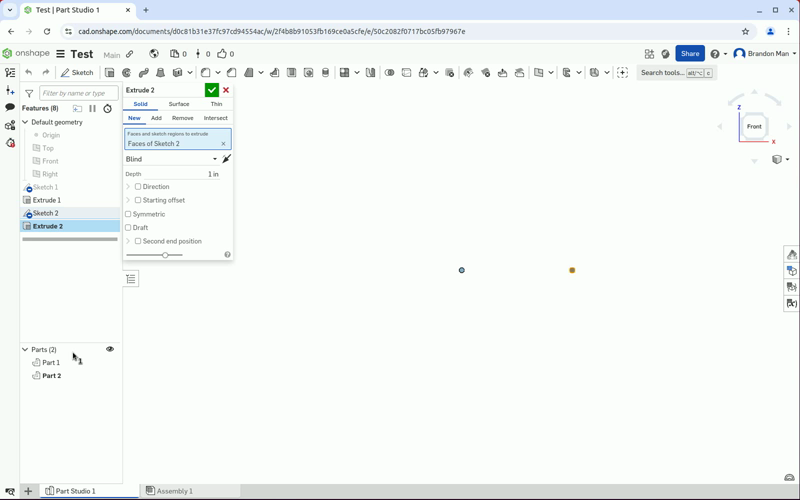
mouse_move(143, 106)
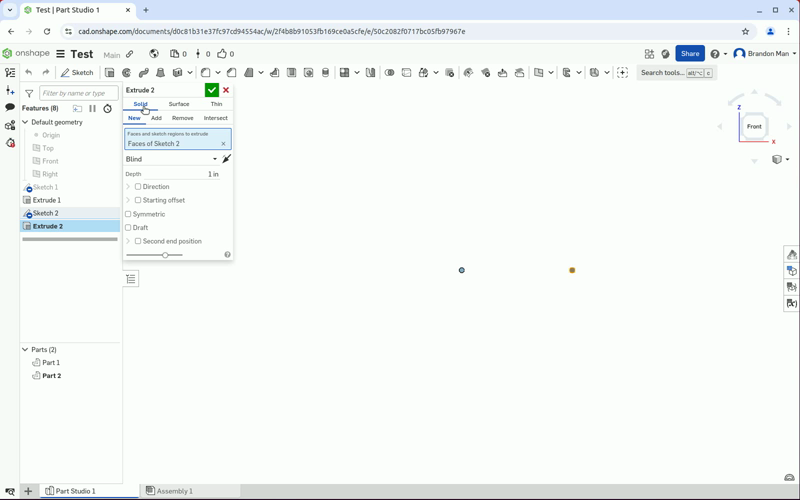
click(143, 106)
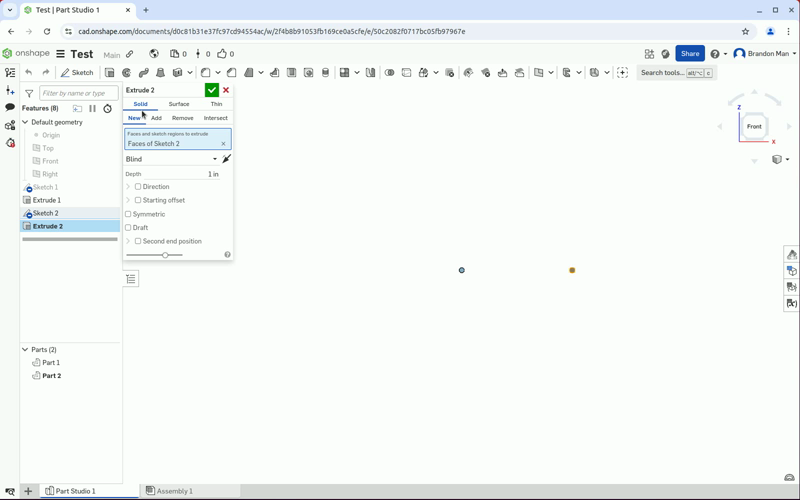
mouse_move(137, 120)
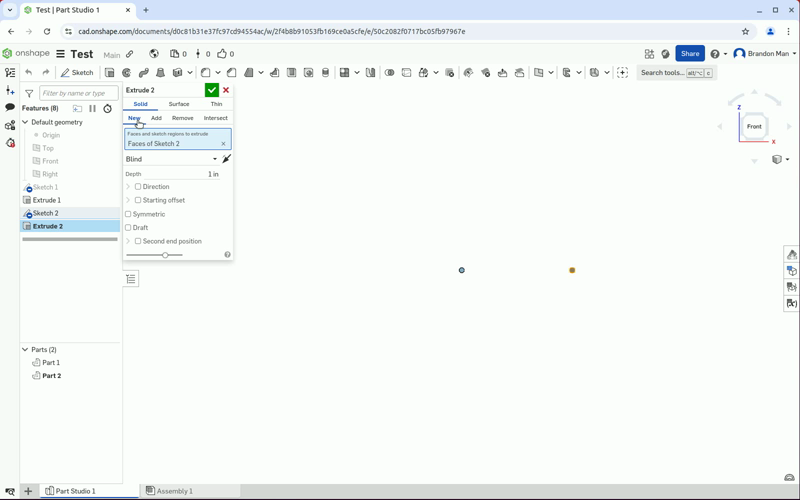
click(137, 120)
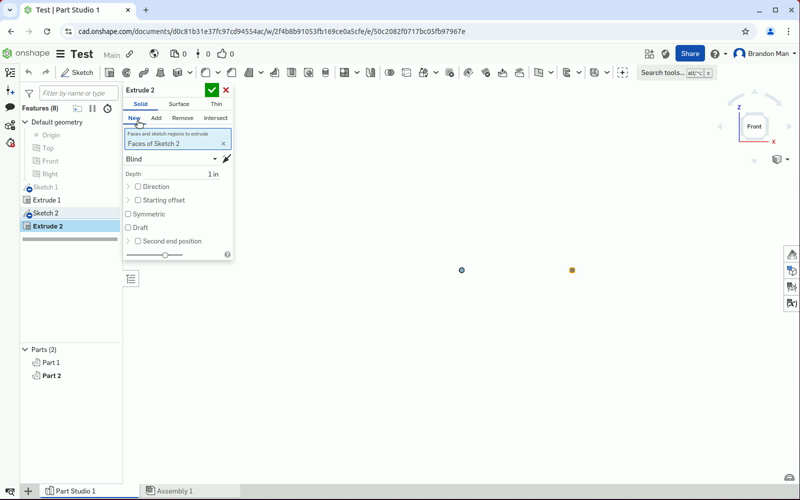
key(tab, 4)
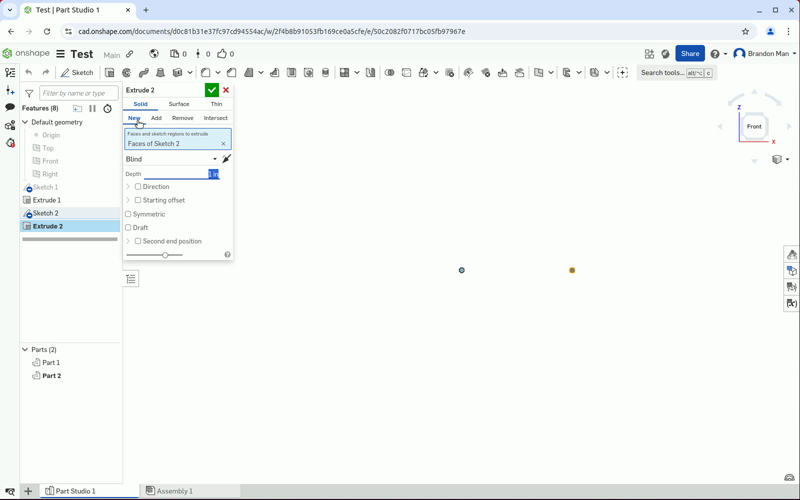
text(-0.241)
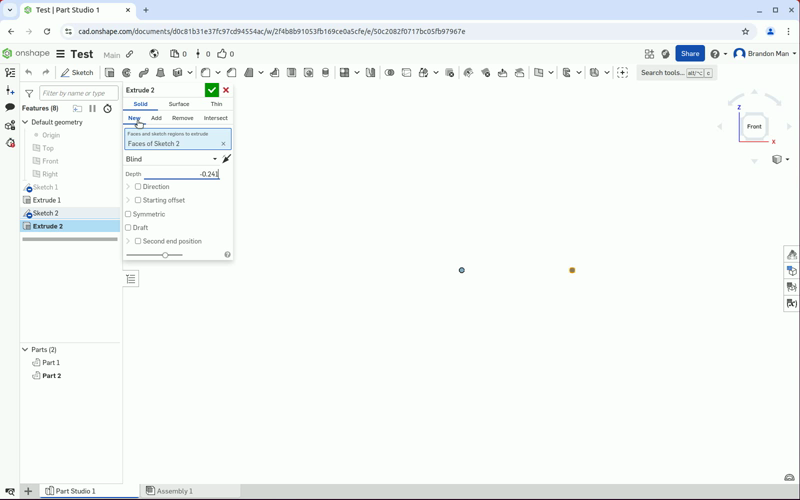
key(enter)
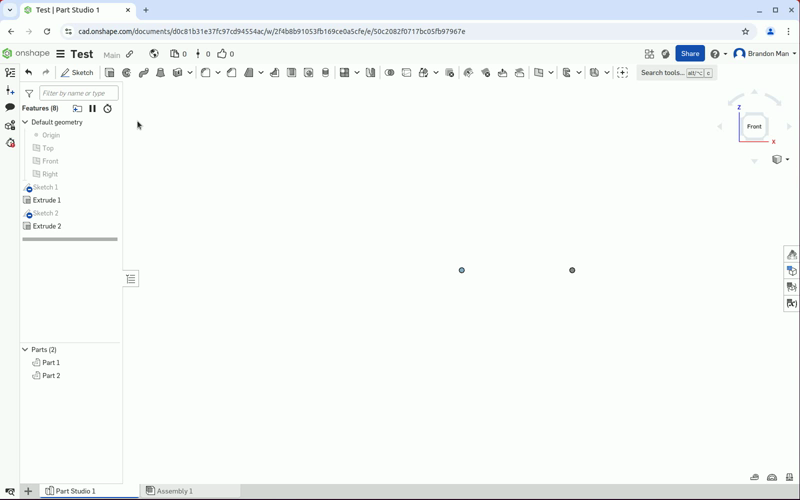
key(shift+h)
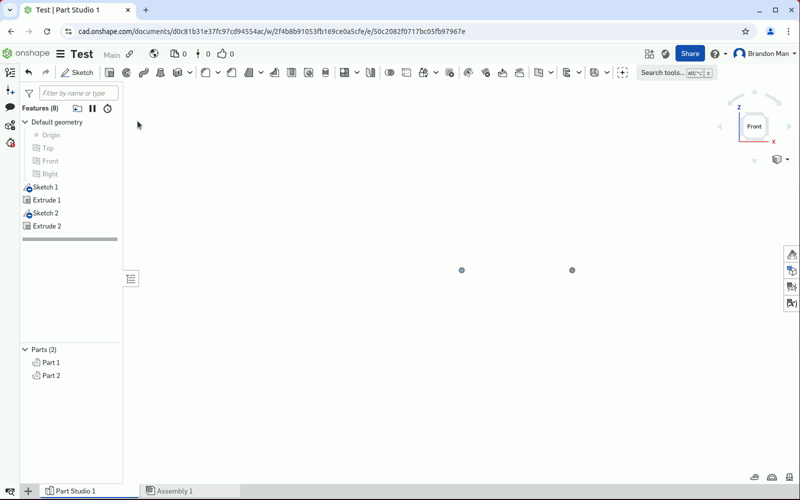
key(shift+h)
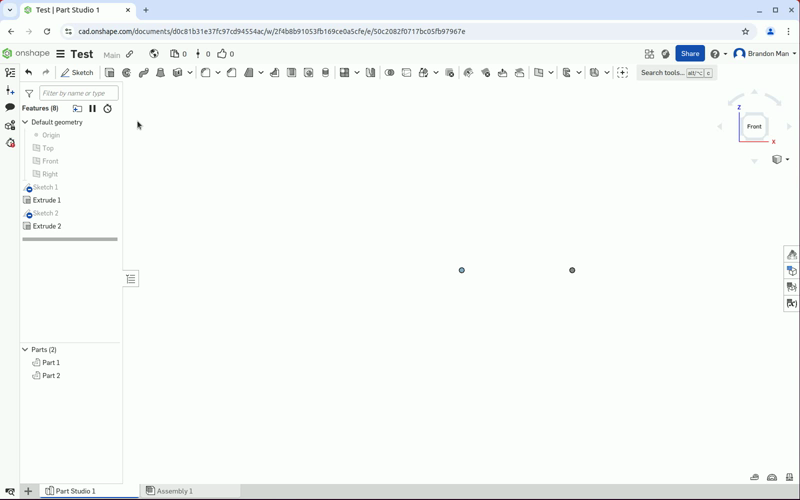
mouse_move(73, 189)
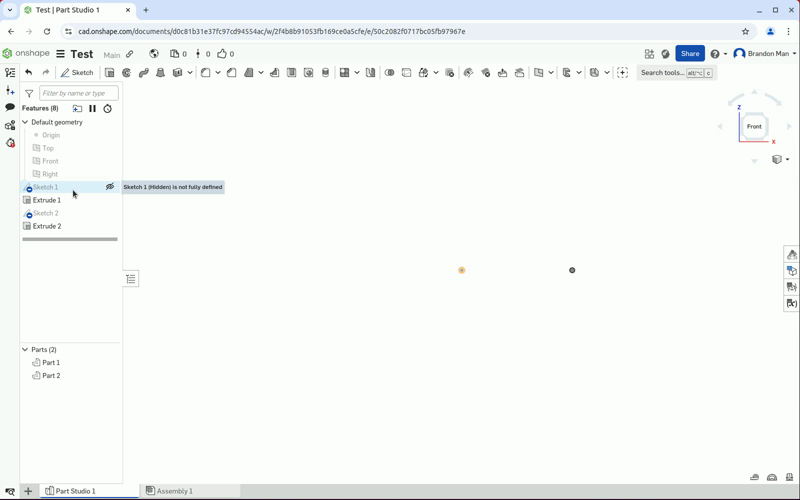
click(73, 189)
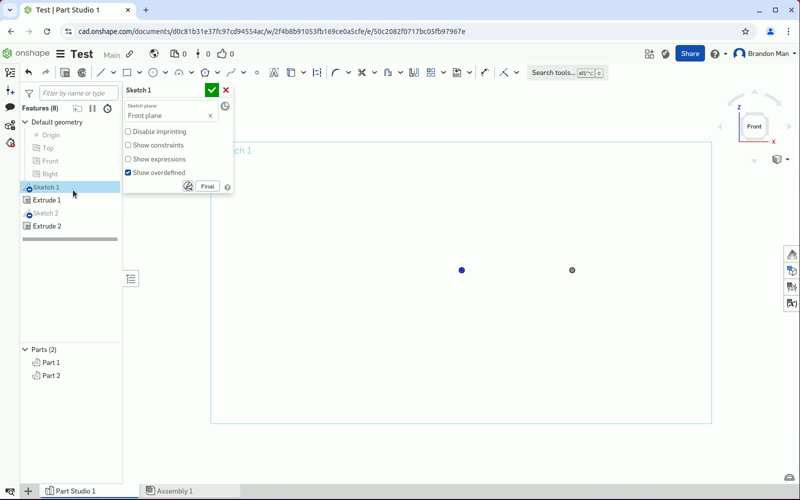
mouse_move(229, 92)
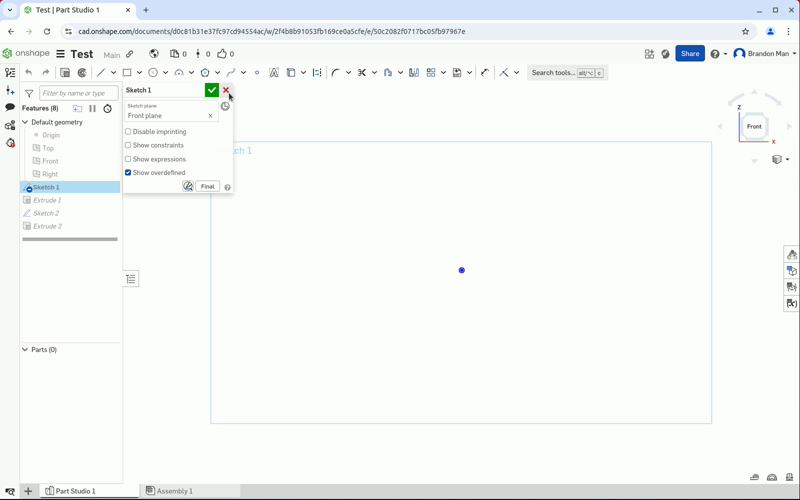
click(229, 92)
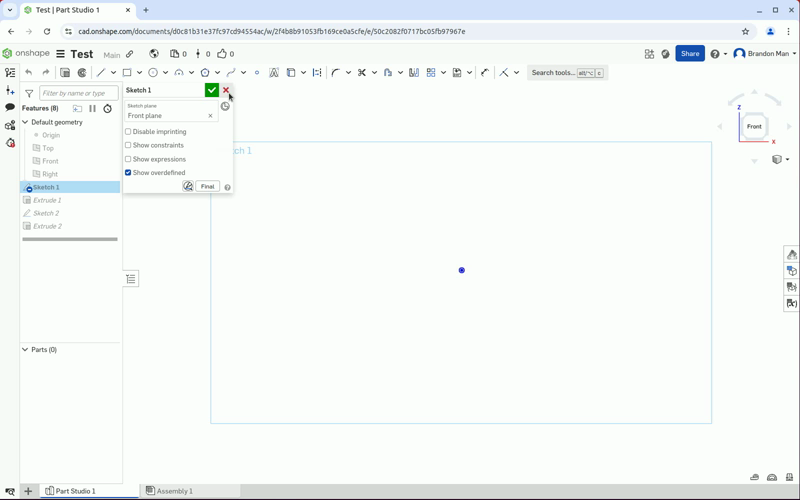
key(shift+s)
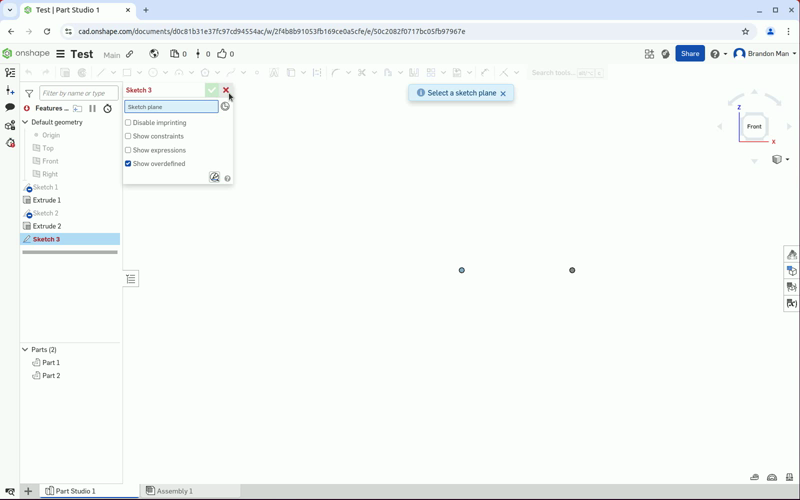
mouse_move(73, 163)
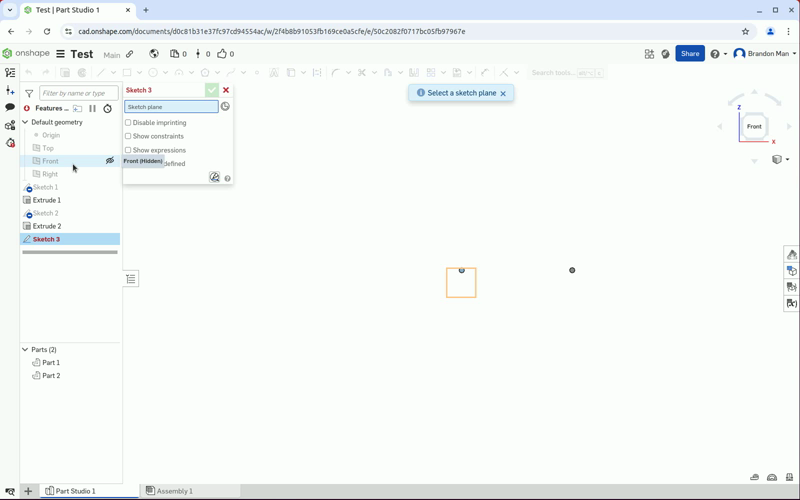
click(73, 163)
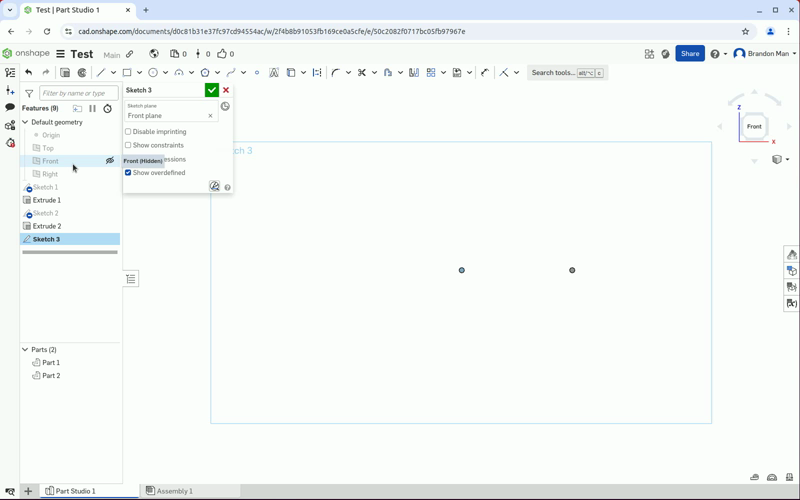
mouse_move(73, 352)
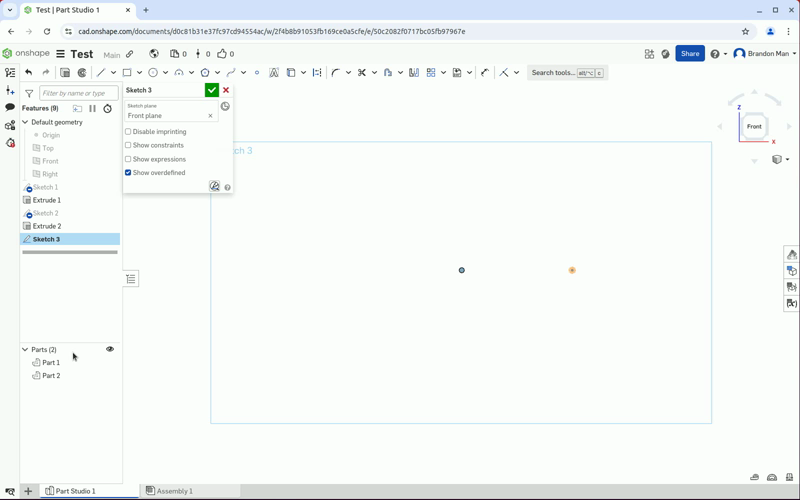
key(y)
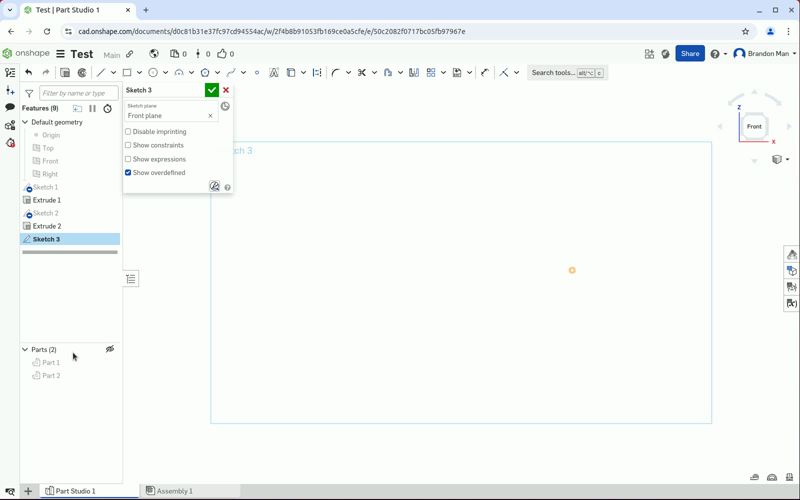
key(l)
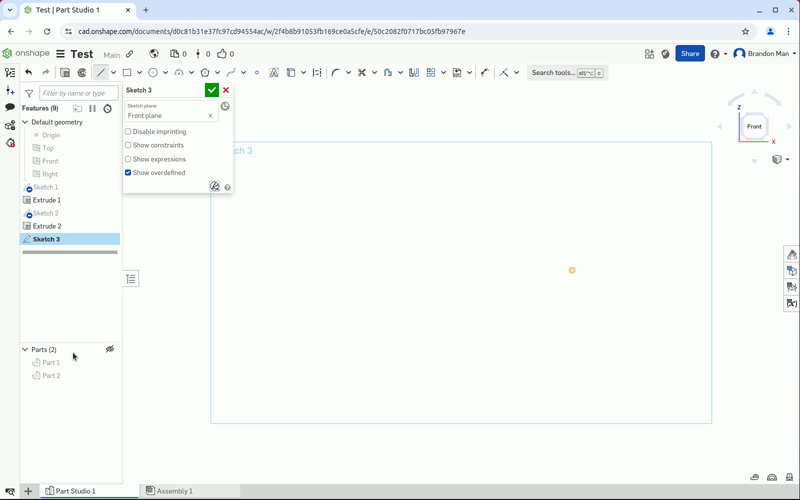
key_down(shift)
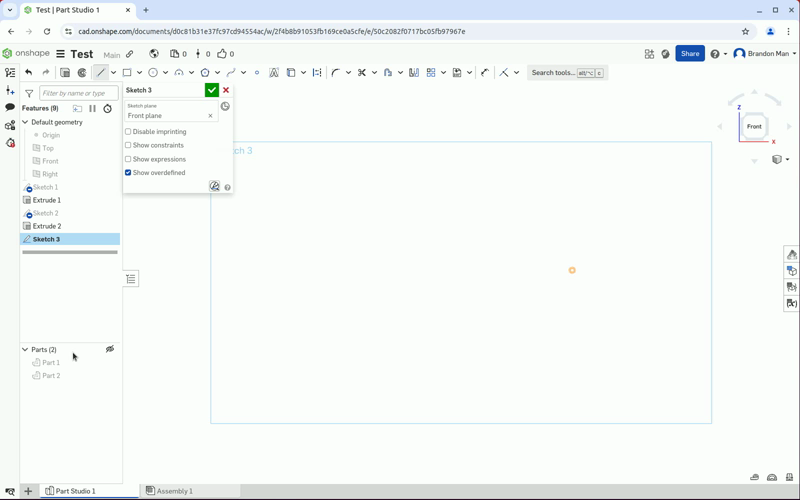
mouse_move(460, 282)
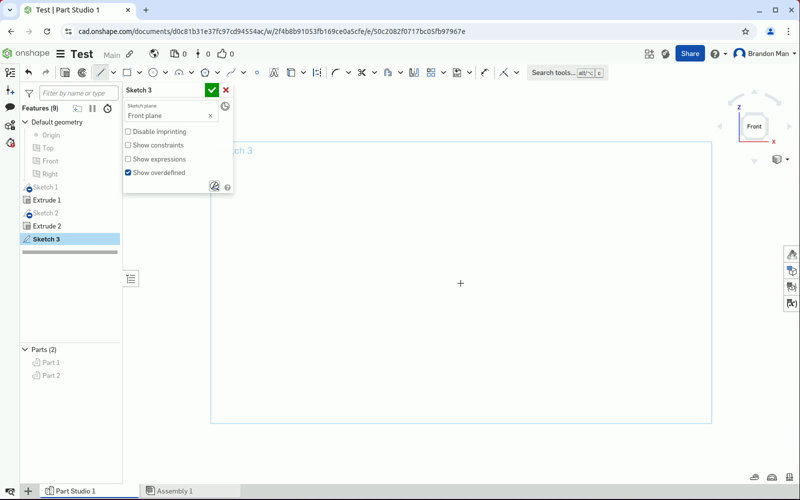
click(460, 282)
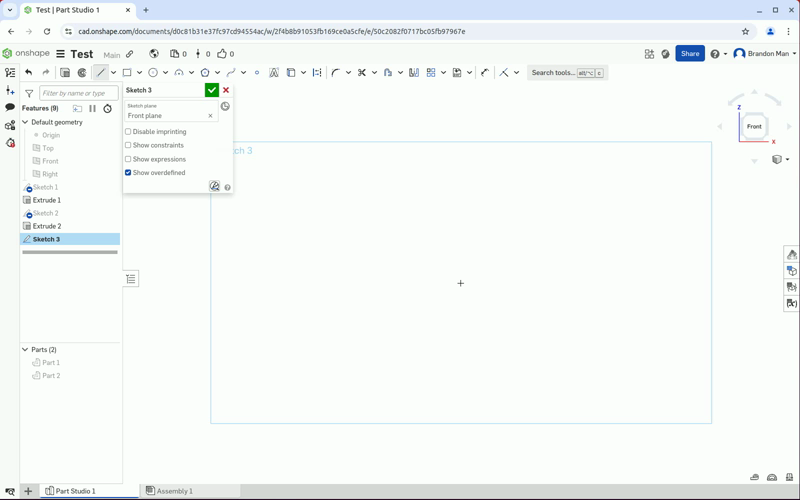
key_up(shift)
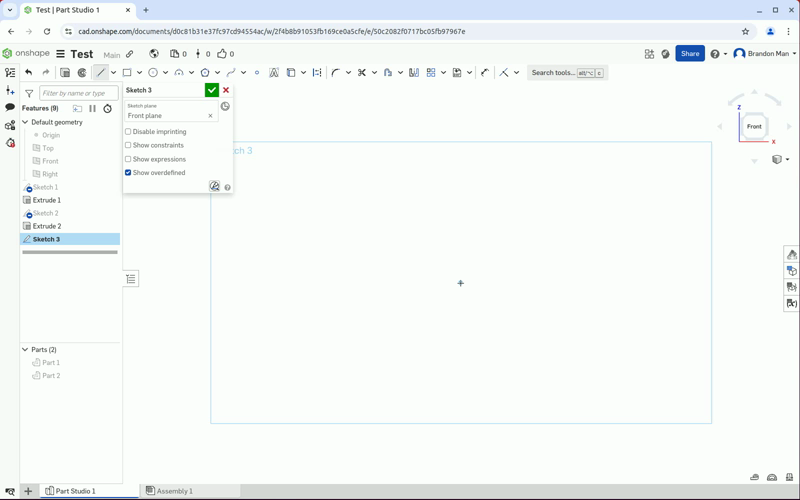
key_down(shift)
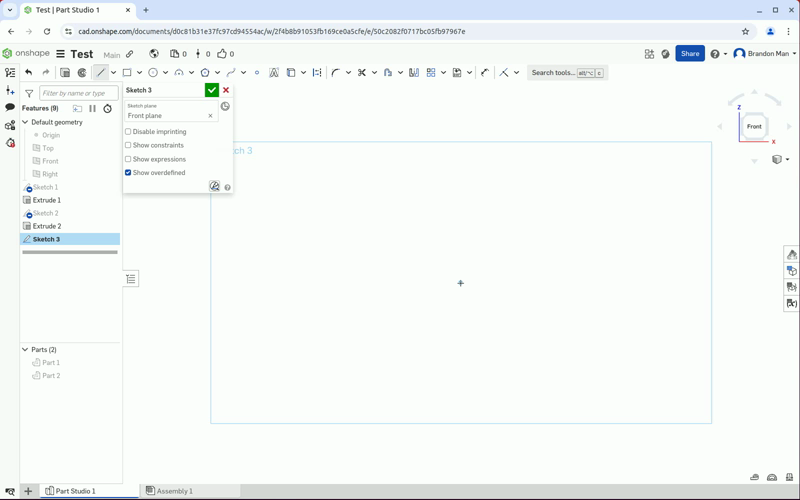
mouse_move(572, 282)
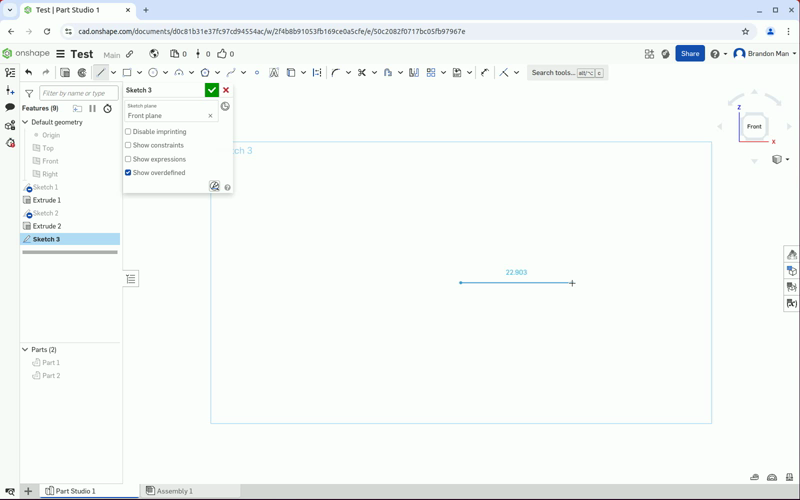
click(572, 282)
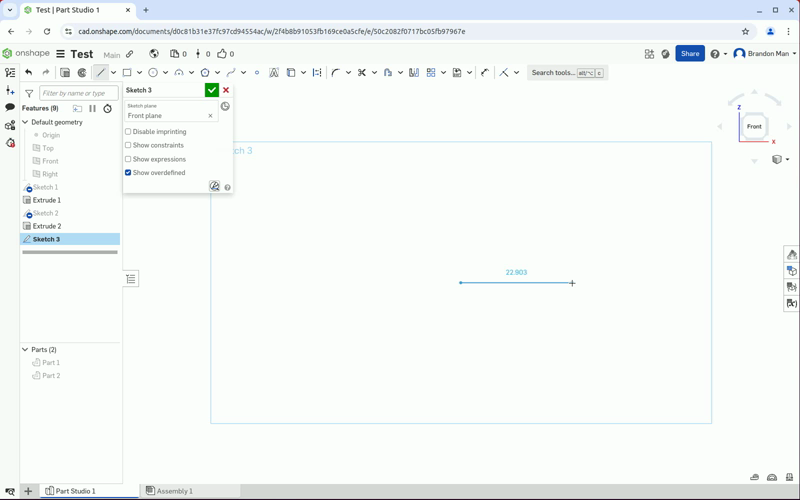
key_up(shift)
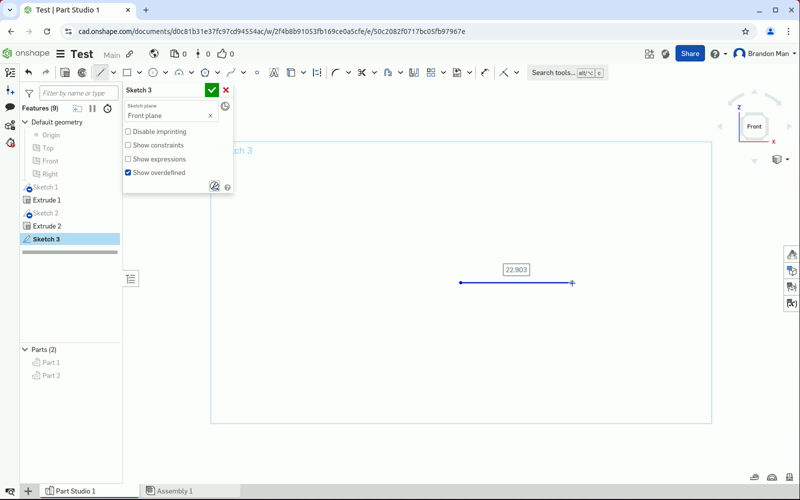
key_down(shift)
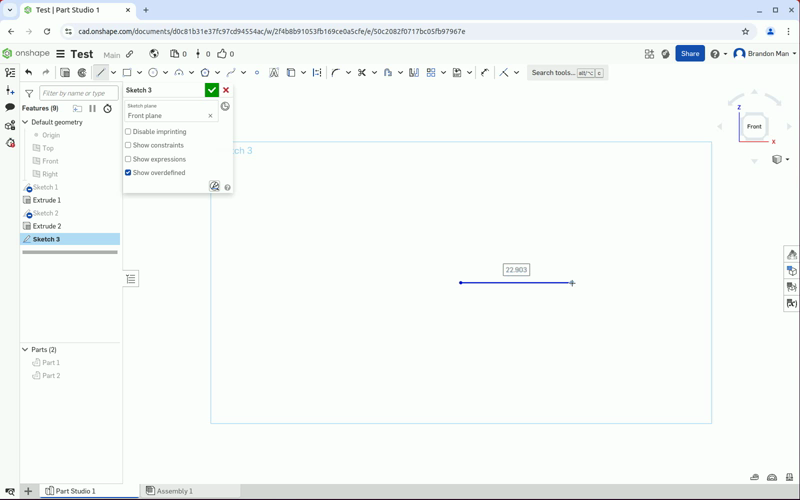
mouse_move(589, 282)
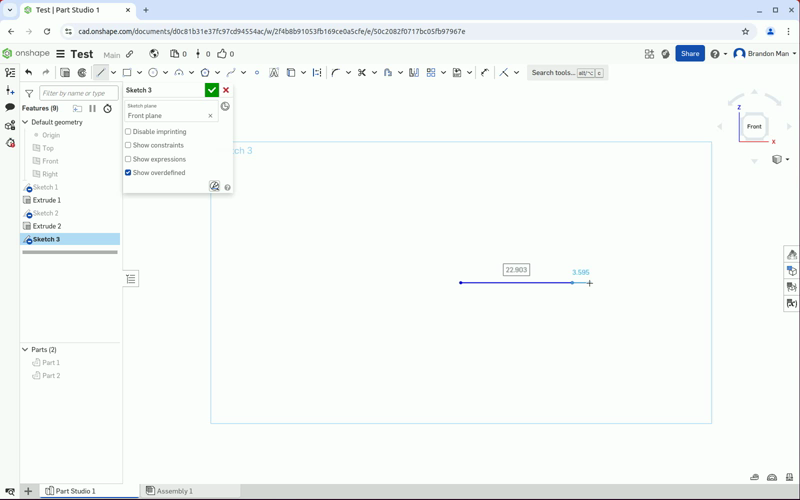
mouse_move(572, 274)
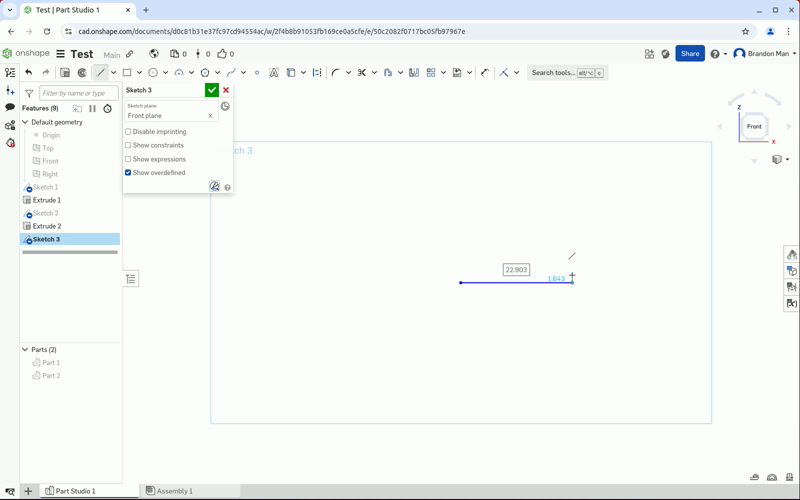
click(572, 274)
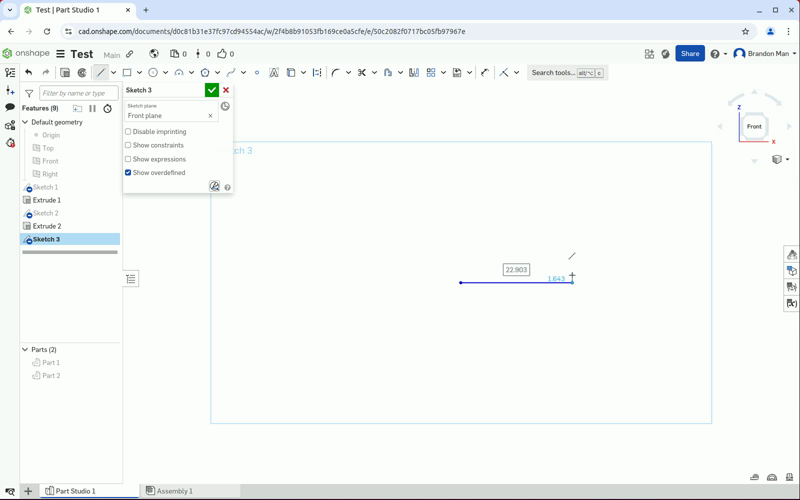
key_up(shift)
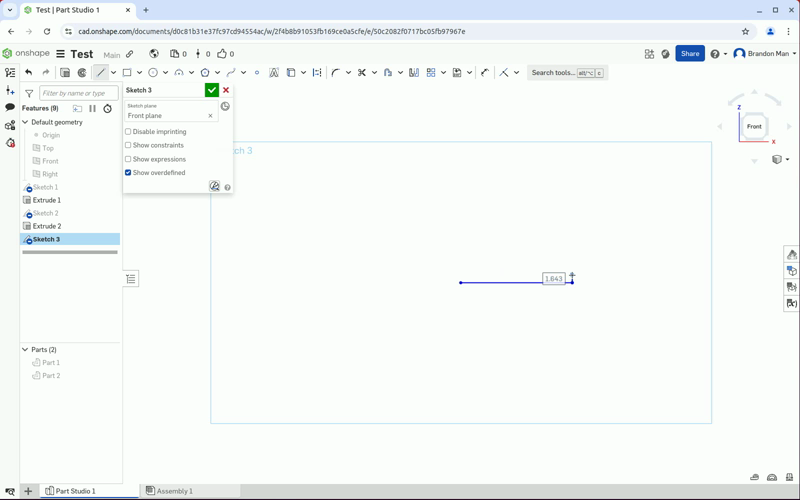
key_down(shift)
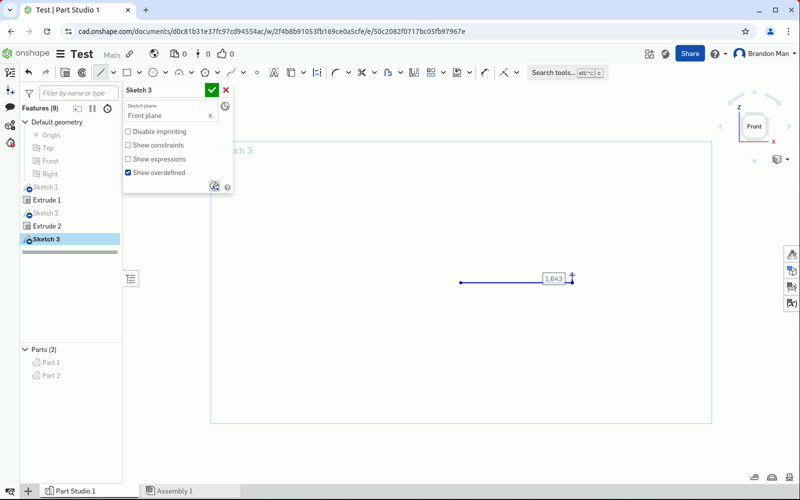
mouse_move(589, 274)
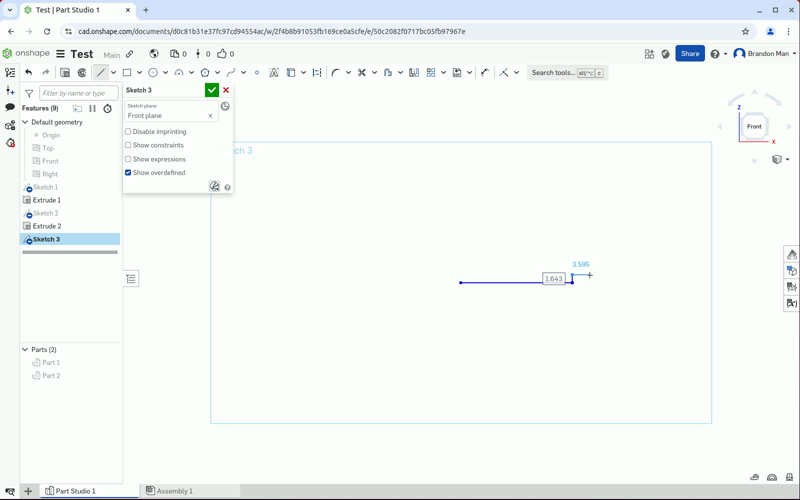
mouse_move(567, 274)
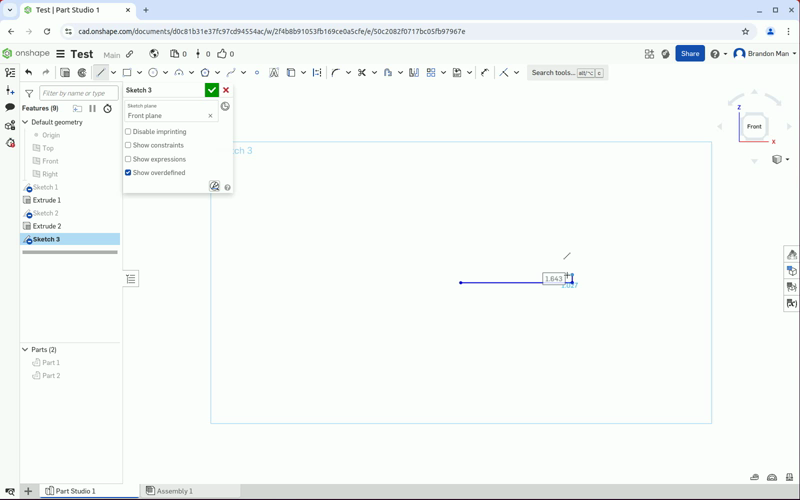
scroll(6)
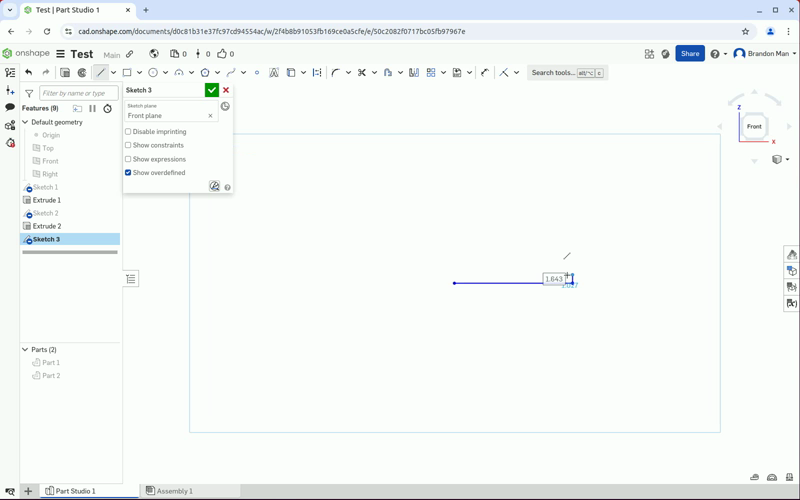
scroll(6)
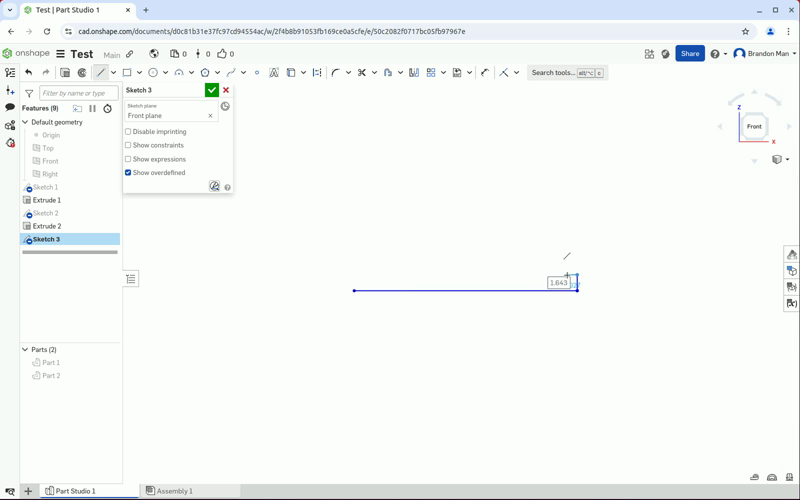
scroll(6)
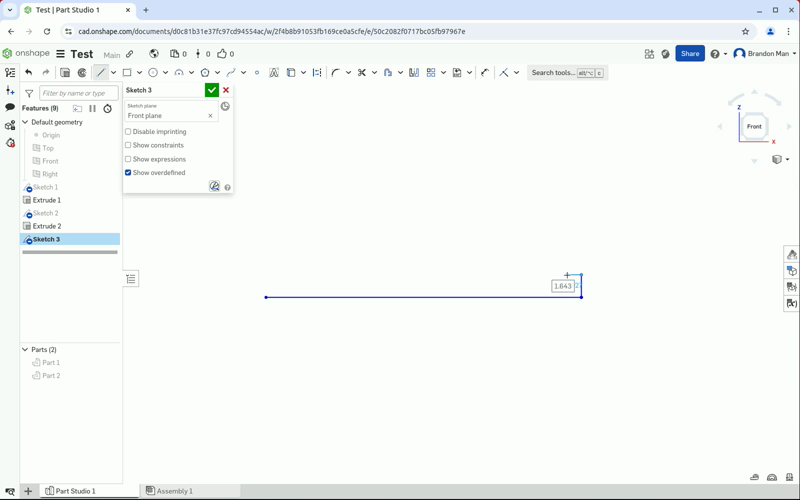
scroll(6)
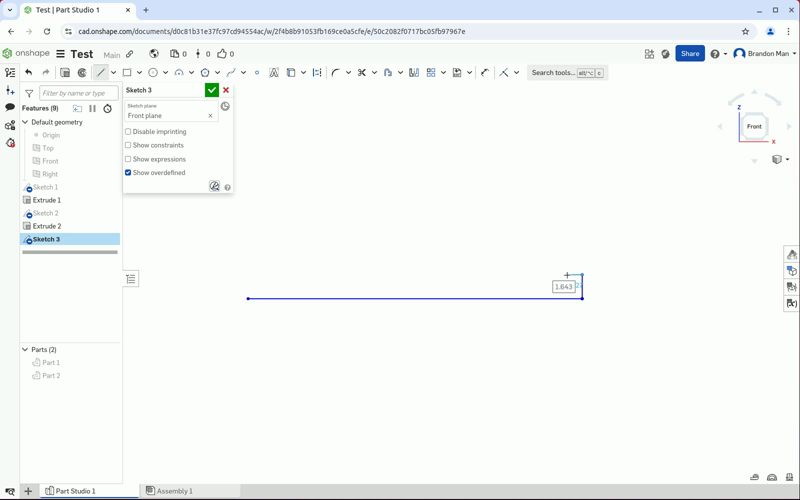
scroll(6)
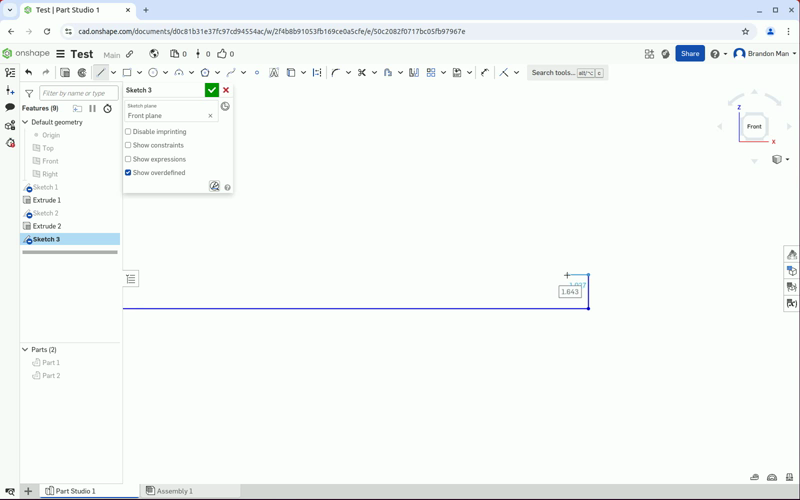
scroll(6)
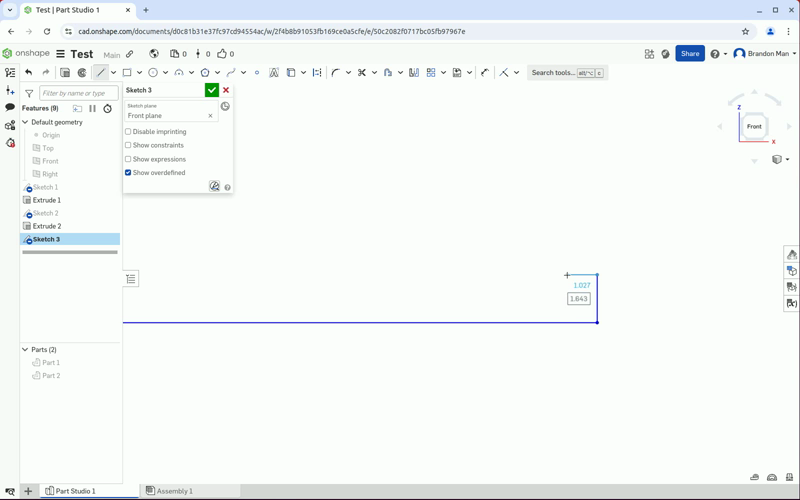
scroll(6)
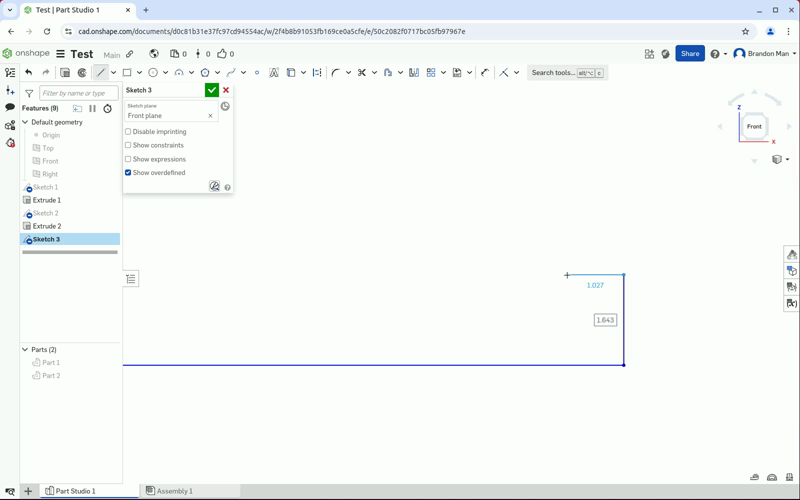
click(567, 274)
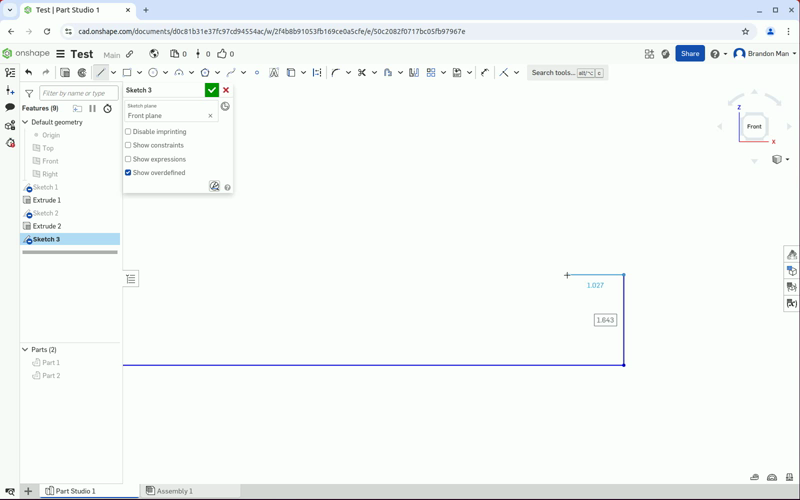
scroll(-6)
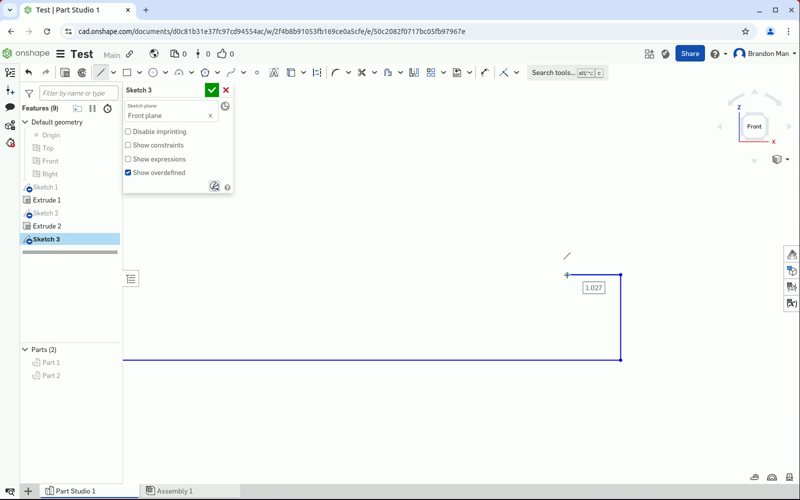
scroll(-6)
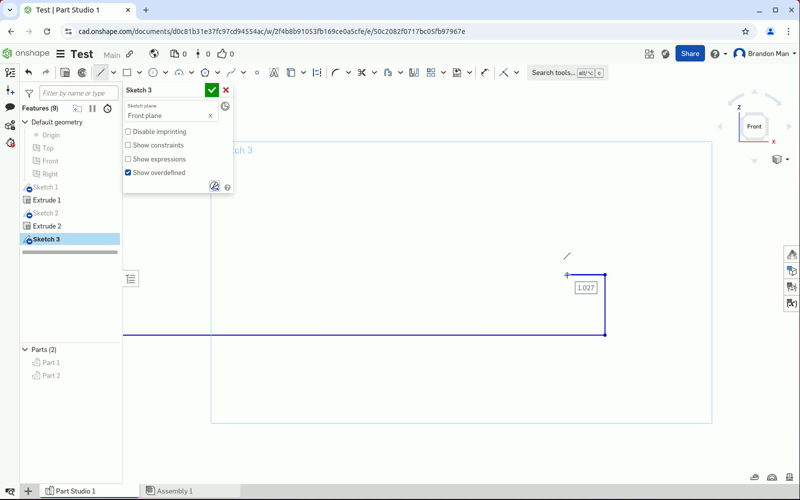
scroll(-6)
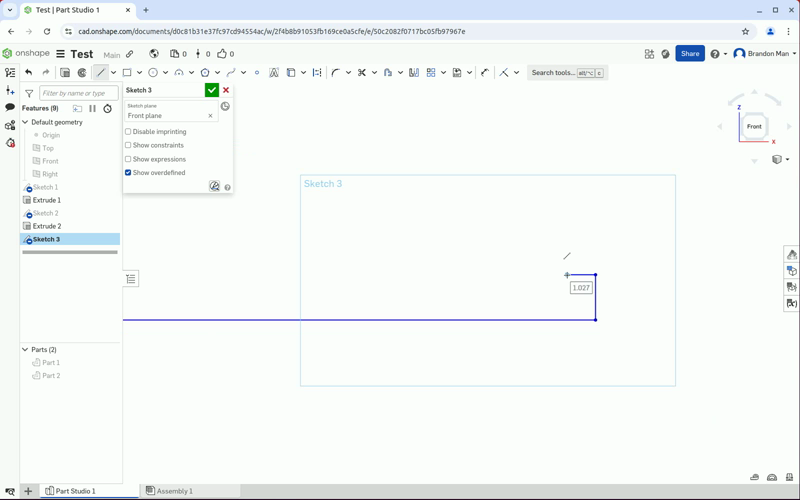
scroll(-6)
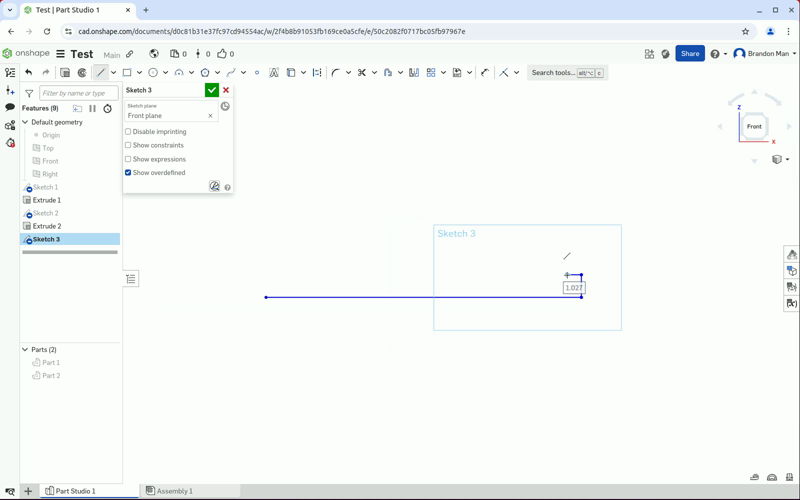
scroll(-6)
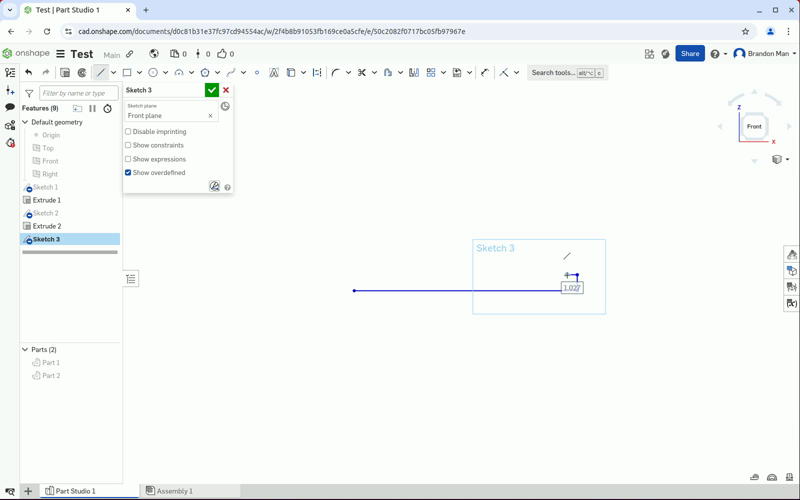
scroll(-6)
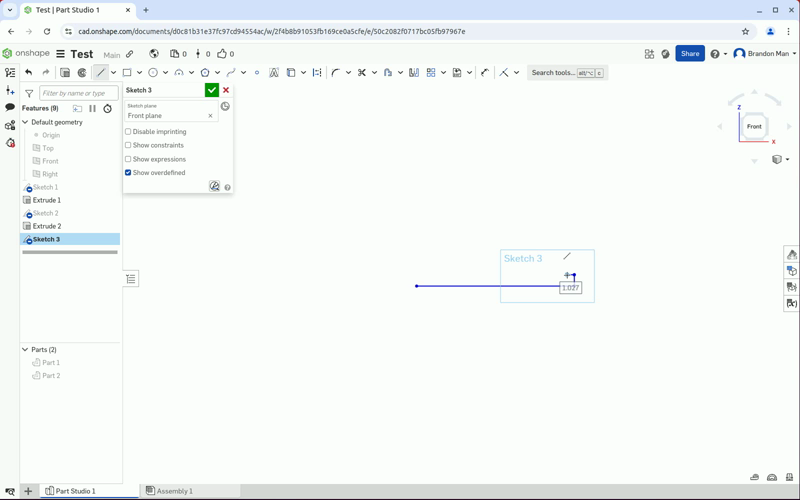
scroll(-6)
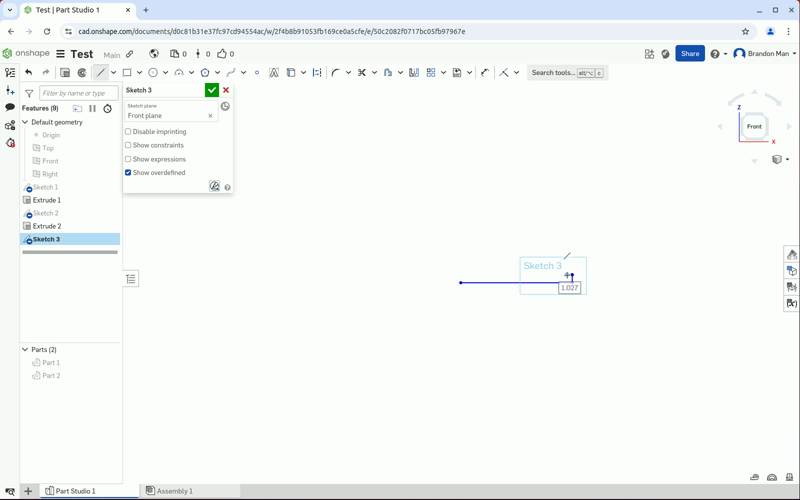
key_up(shift)
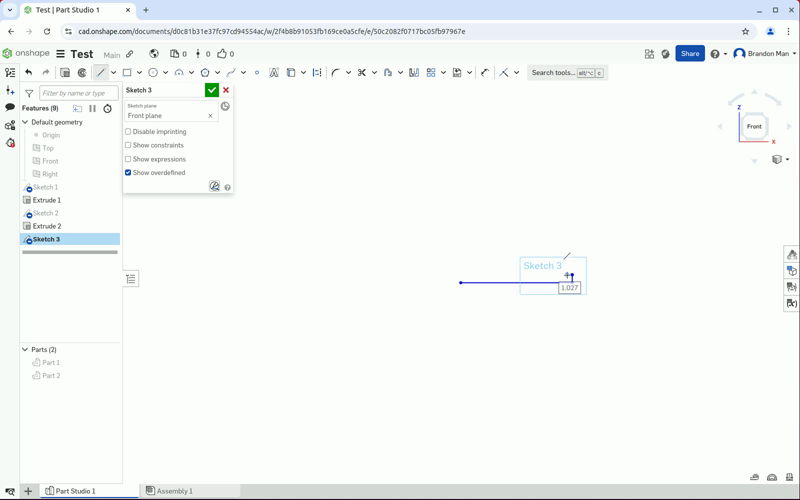
key_down(shift)
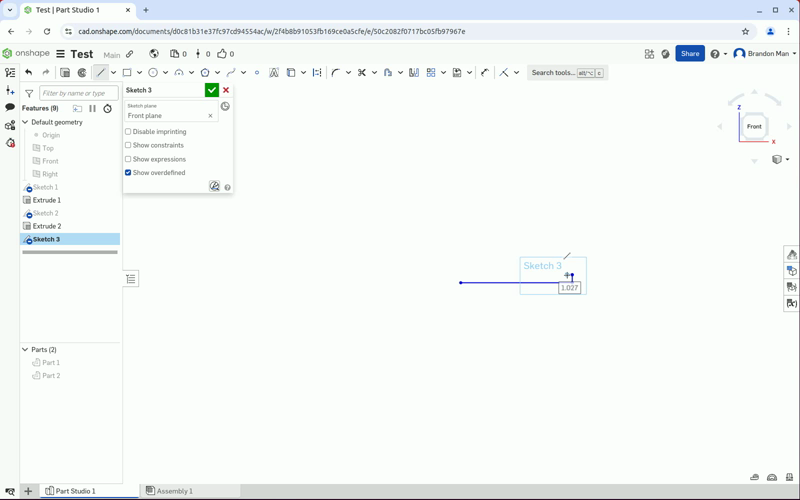
mouse_move(465, 274)
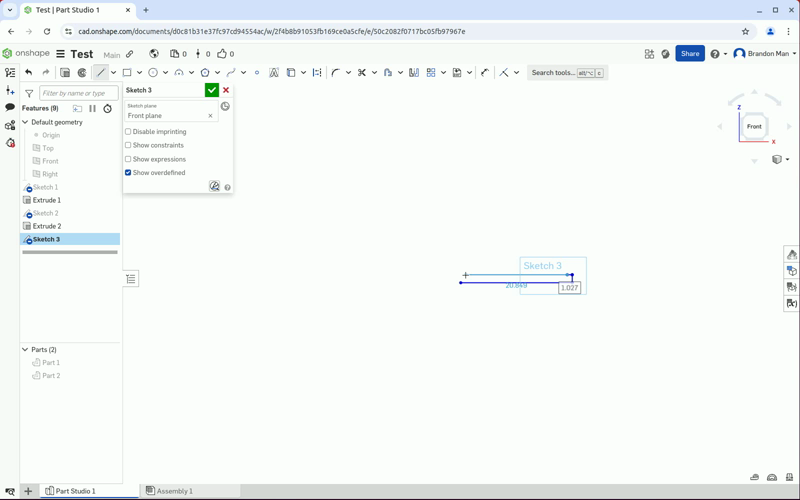
click(465, 274)
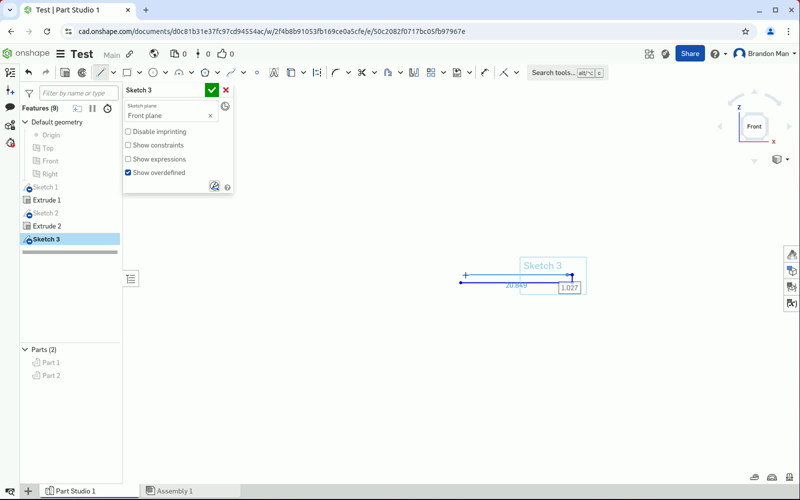
key_up(shift)
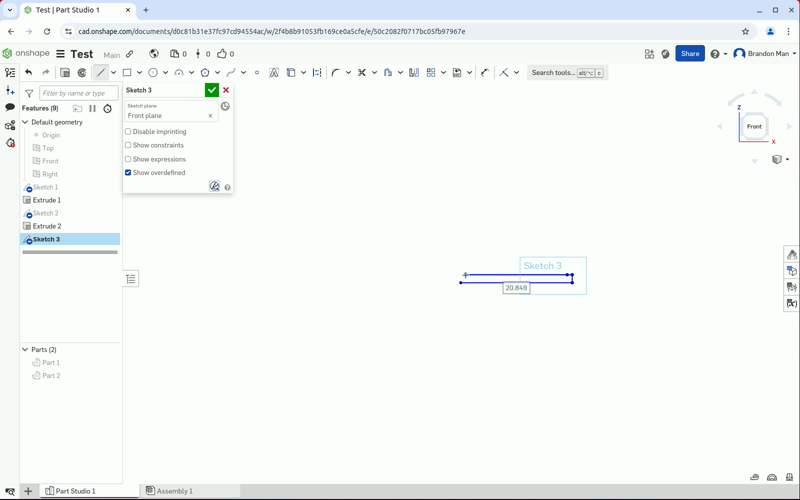
key_down(shift)
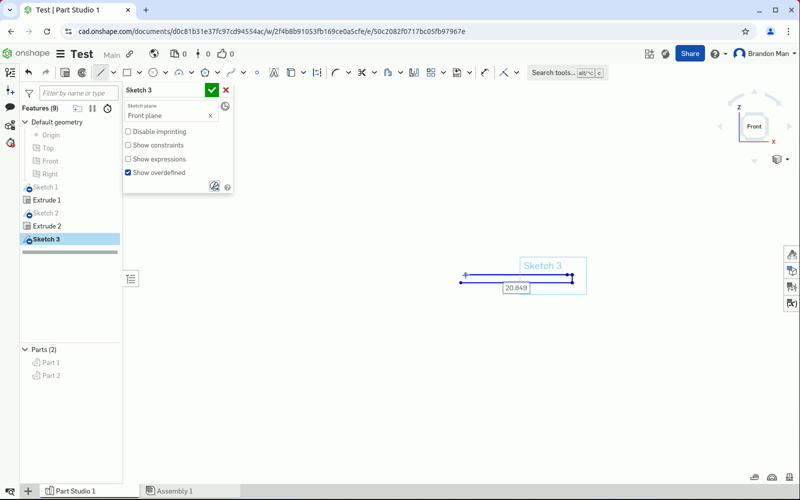
mouse_move(495, 274)
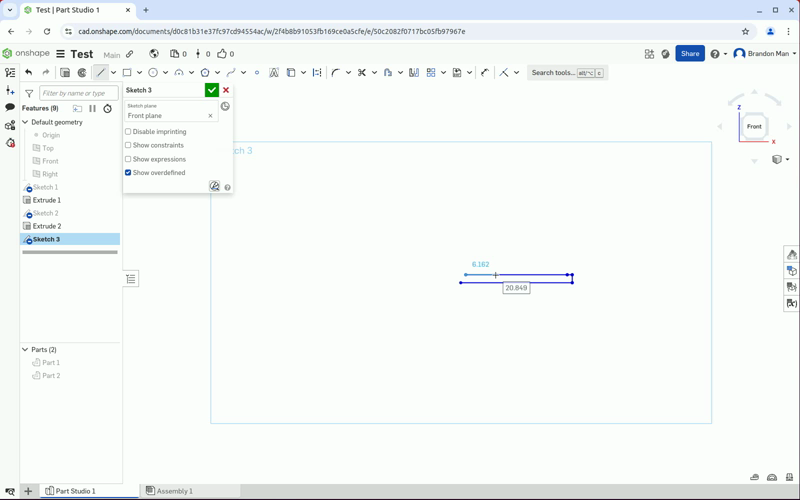
mouse_move(460, 274)
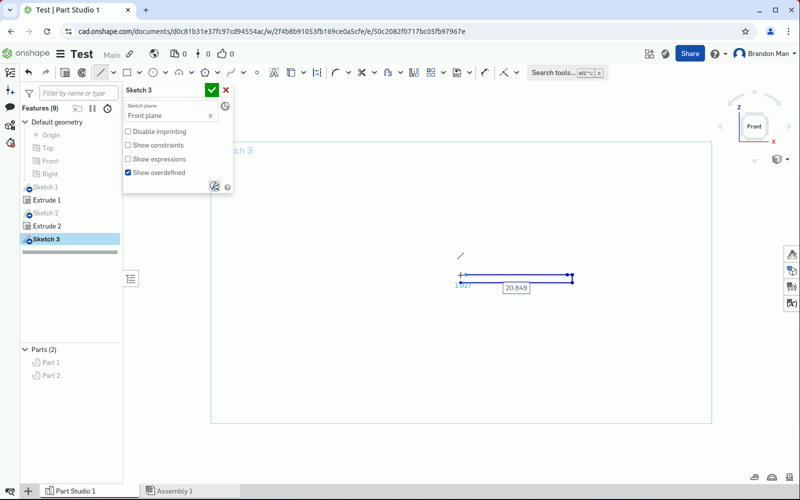
scroll(6)
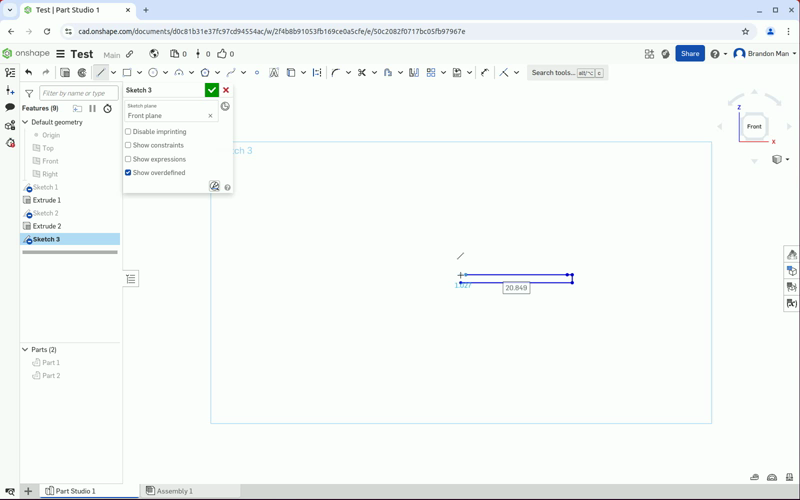
scroll(6)
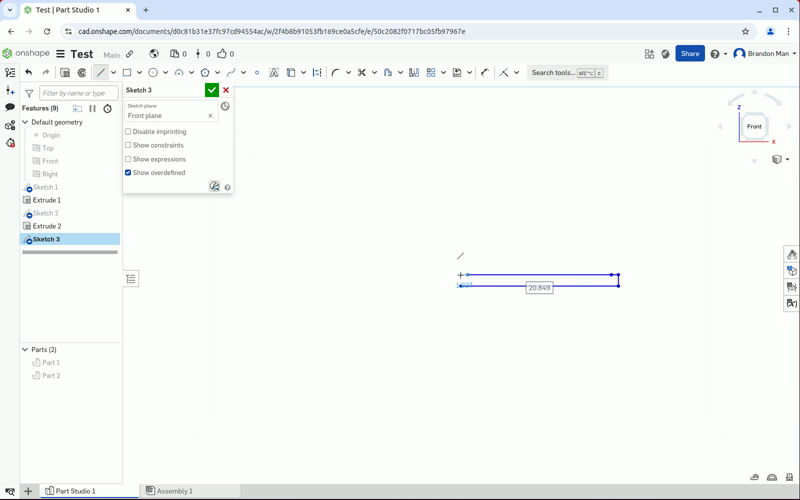
scroll(6)
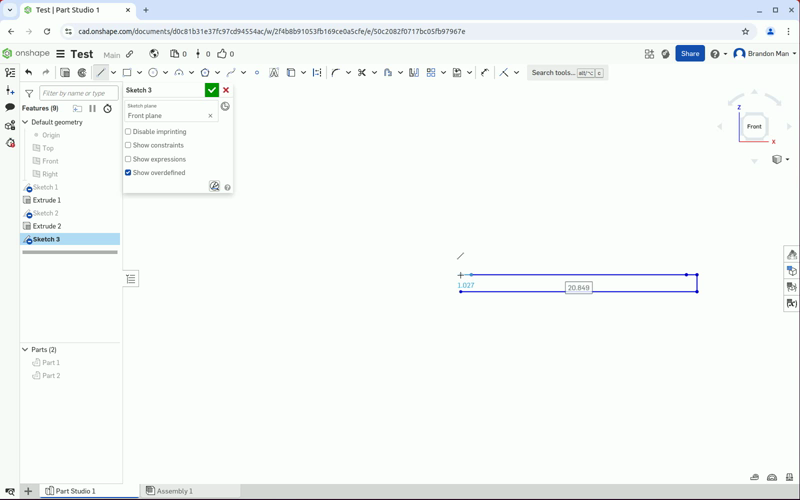
scroll(6)
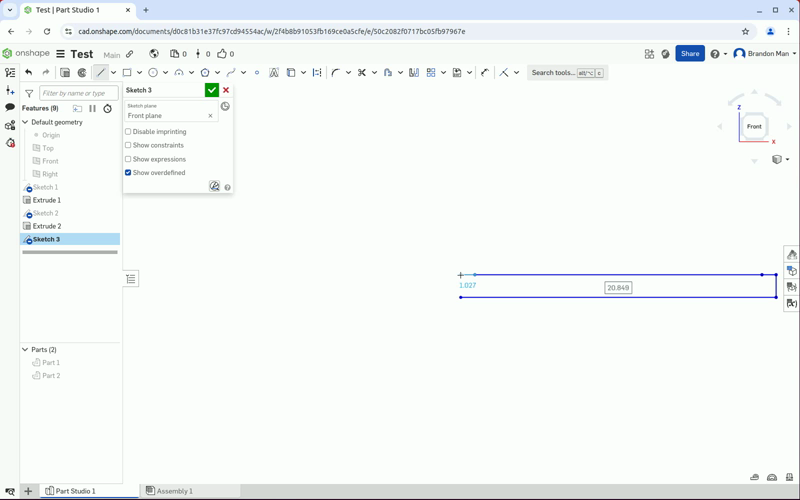
scroll(6)
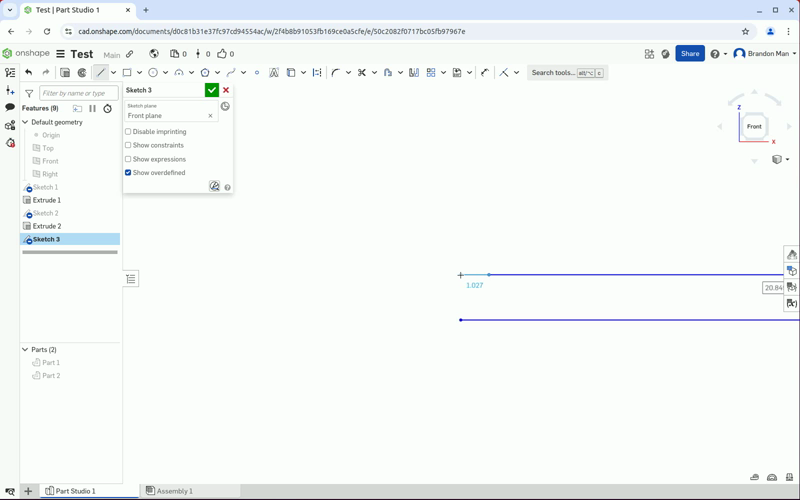
scroll(6)
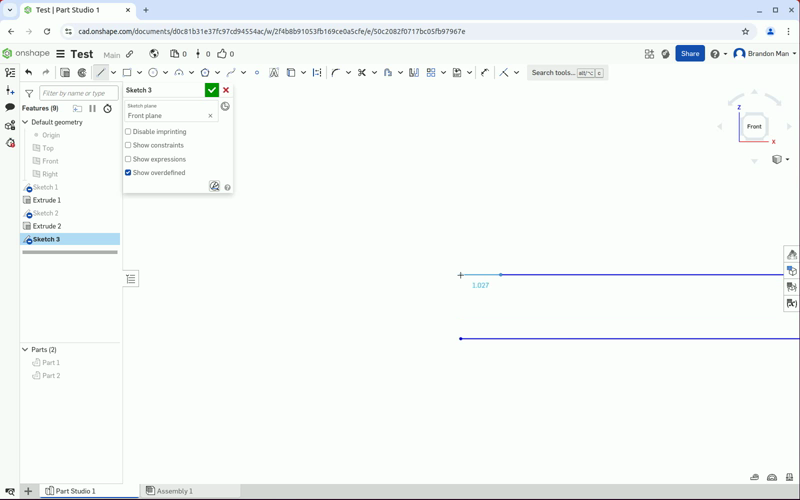
scroll(6)
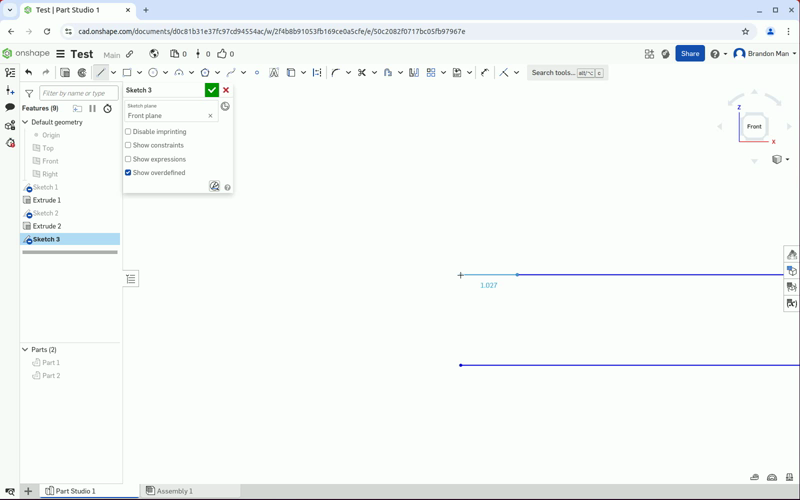
click(460, 274)
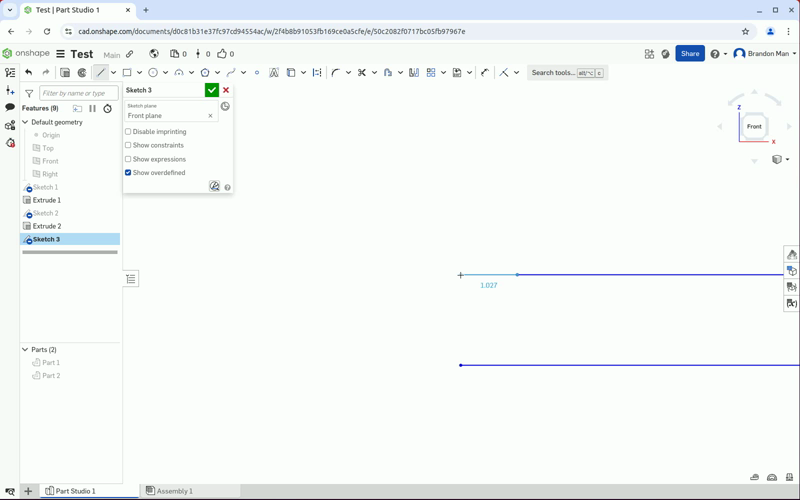
scroll(-6)
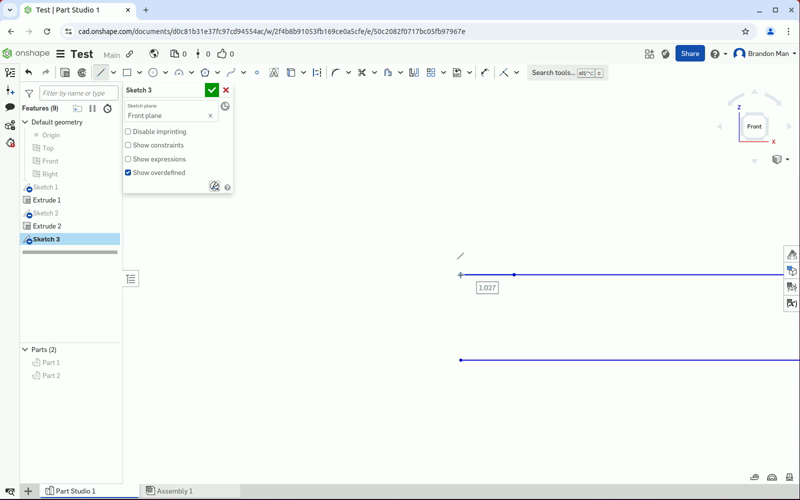
scroll(-6)
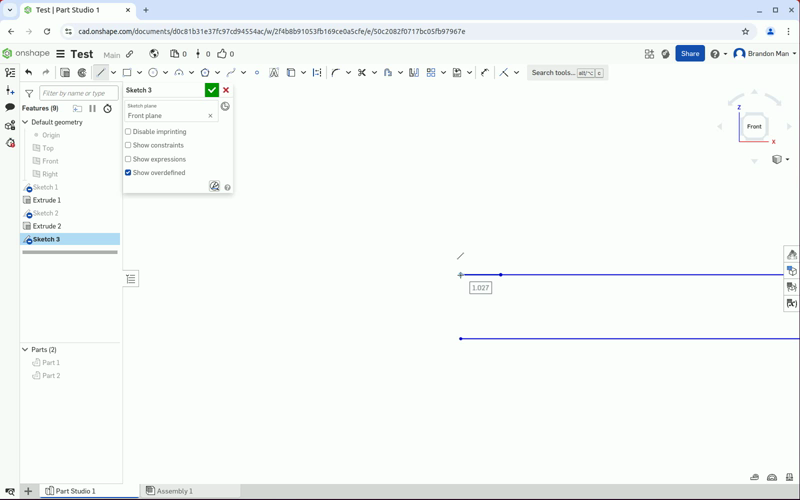
scroll(-6)
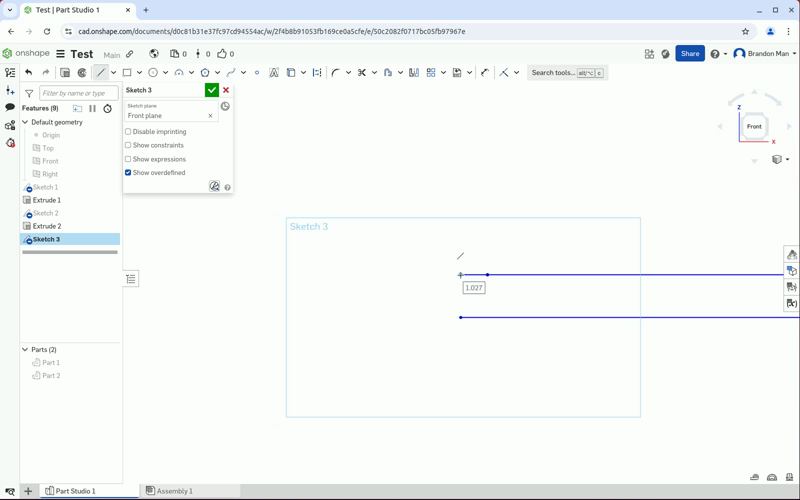
scroll(-6)
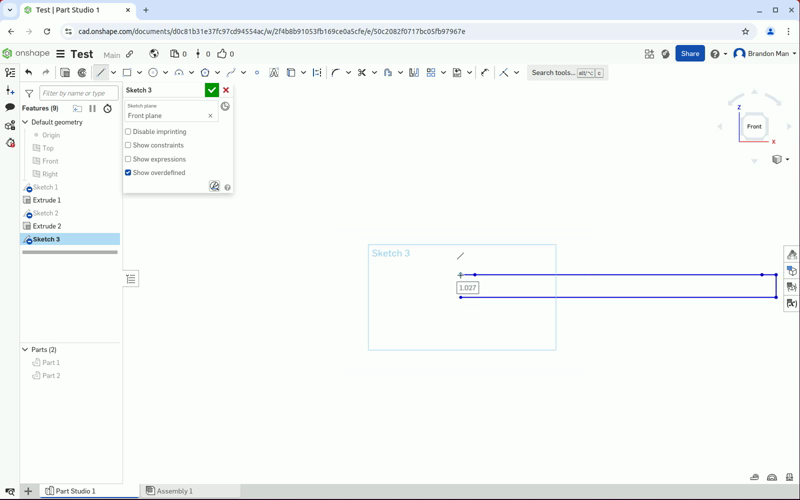
scroll(-6)
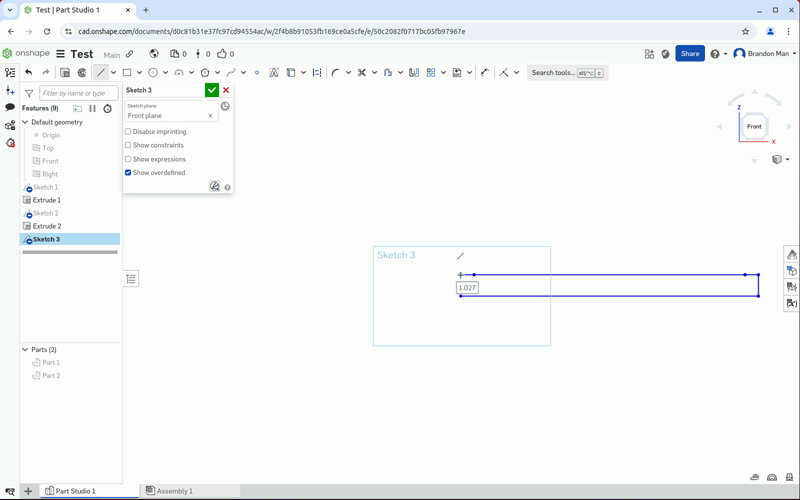
scroll(-6)
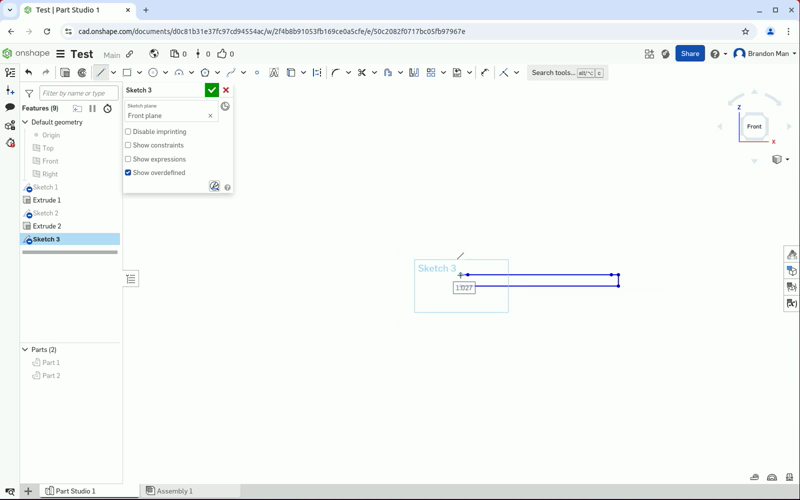
scroll(-6)
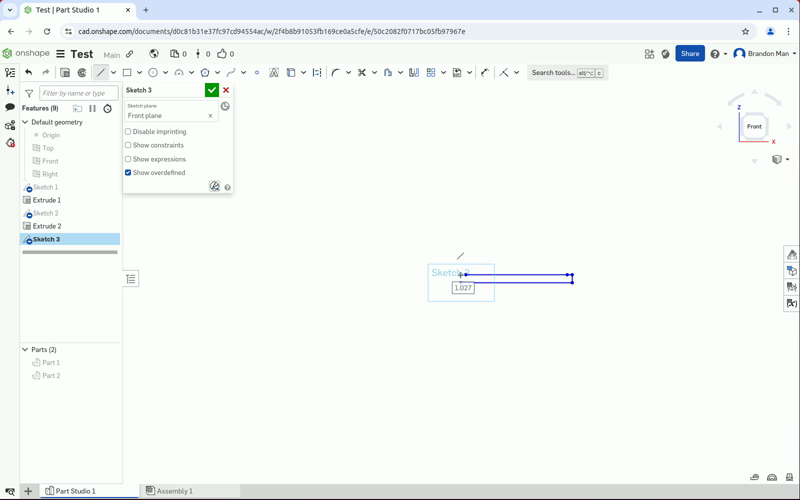
key_up(shift)
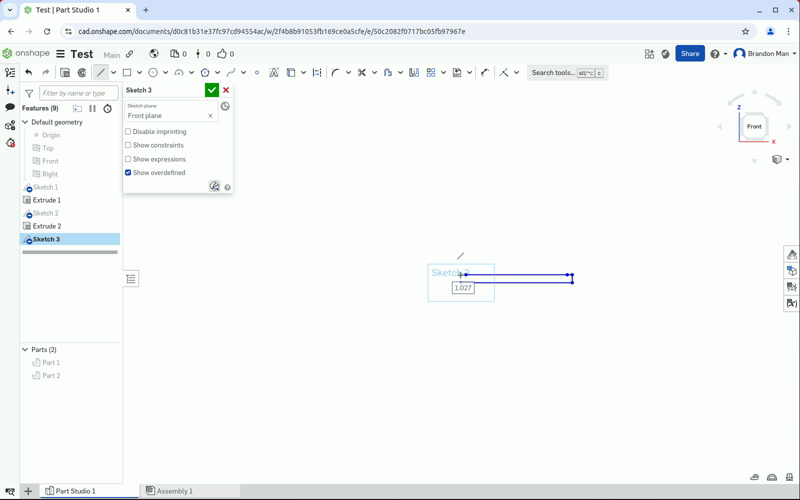
mouse_move(490, 274)
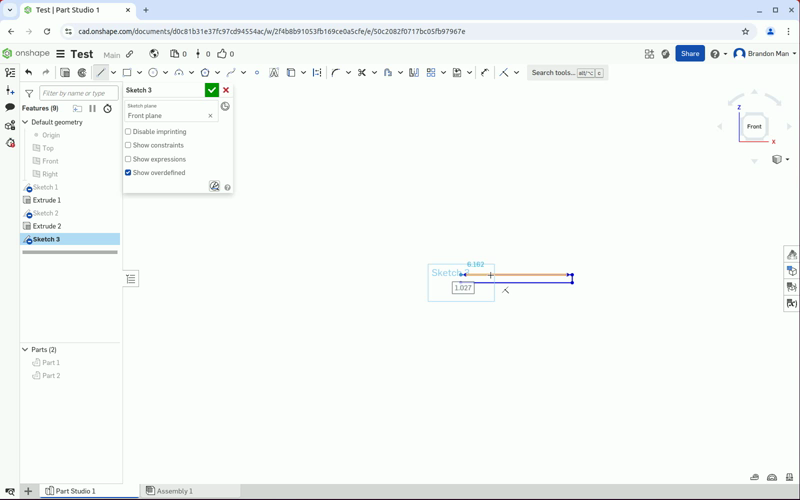
key_down(shift)
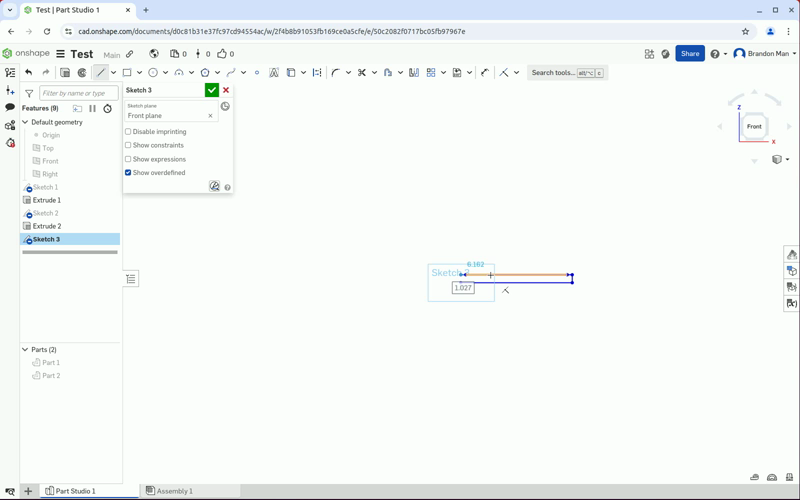
mouse_move(460, 282)
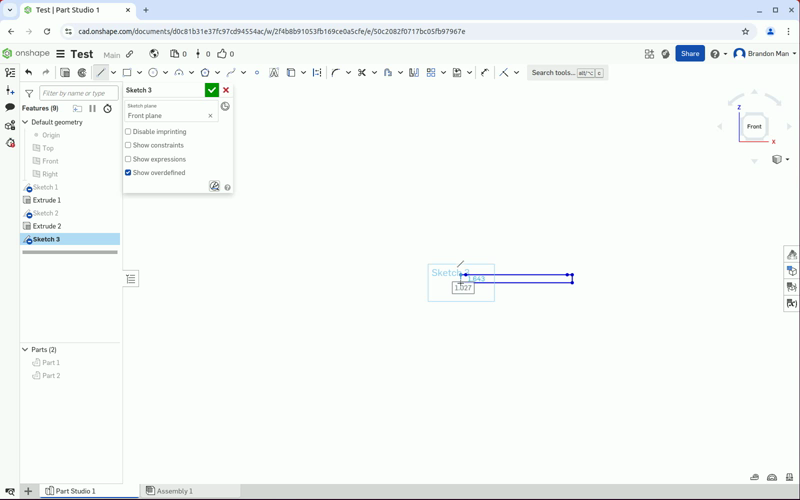
key_up(shift)
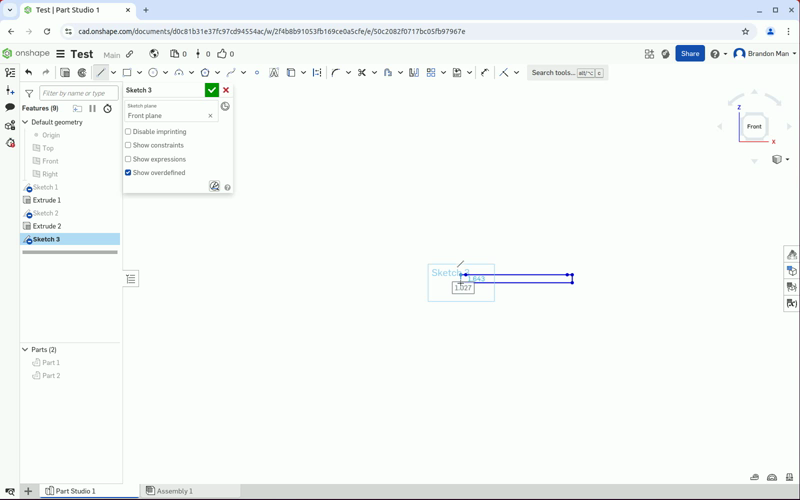
click(460, 282)
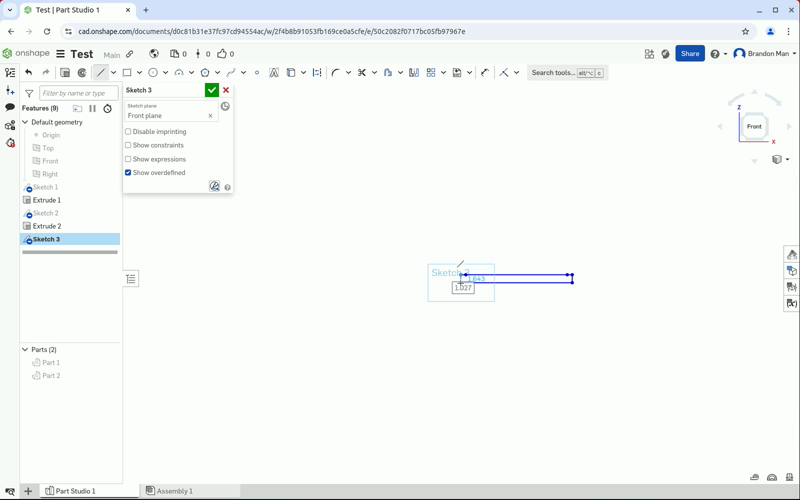
key(esc)
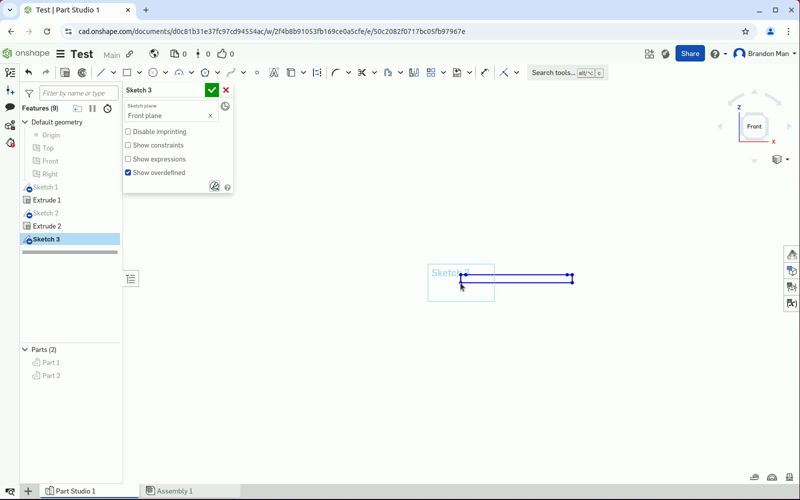
mouse_move(544, 278)
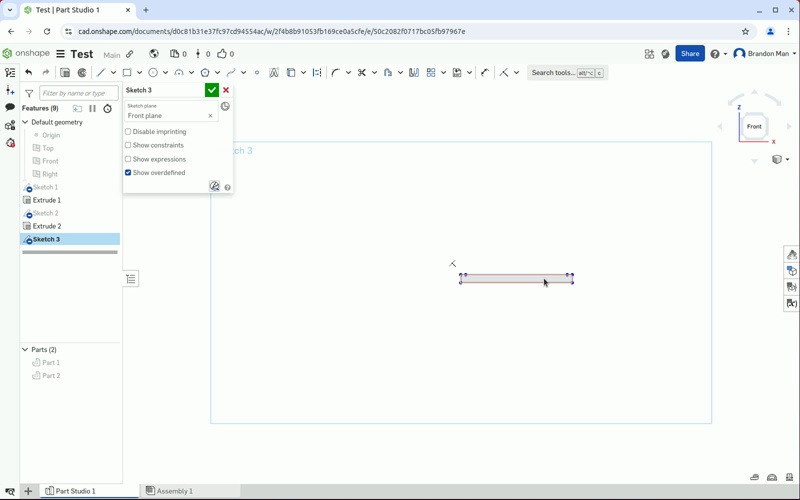
scroll(6)
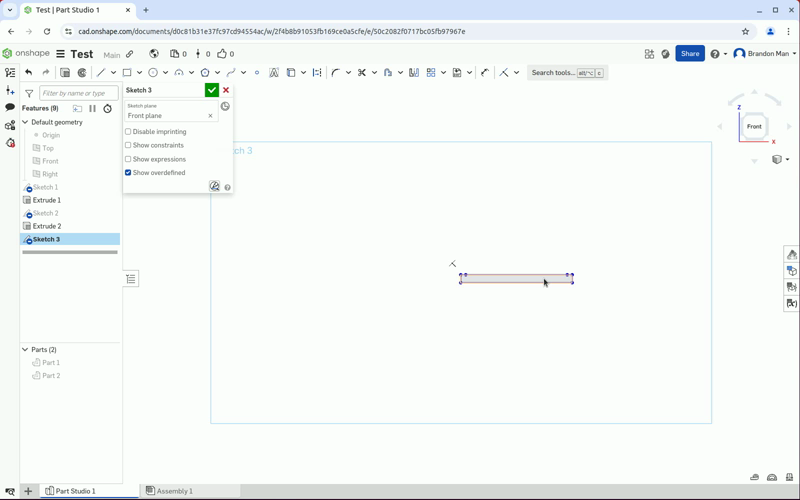
scroll(6)
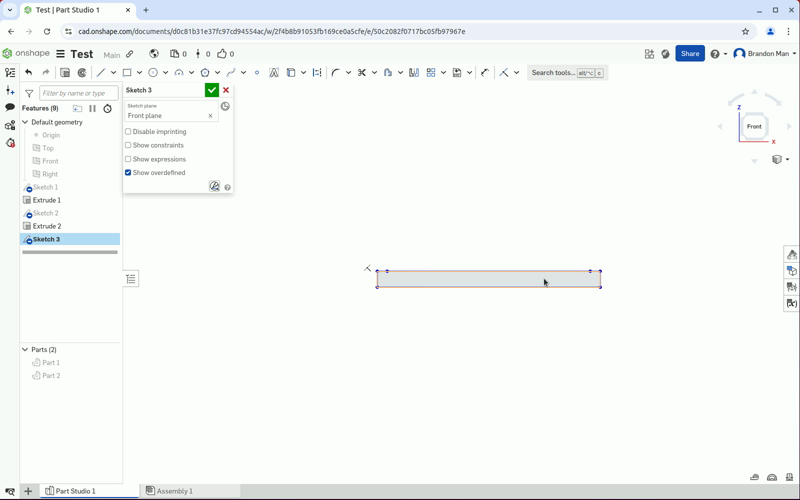
scroll(6)
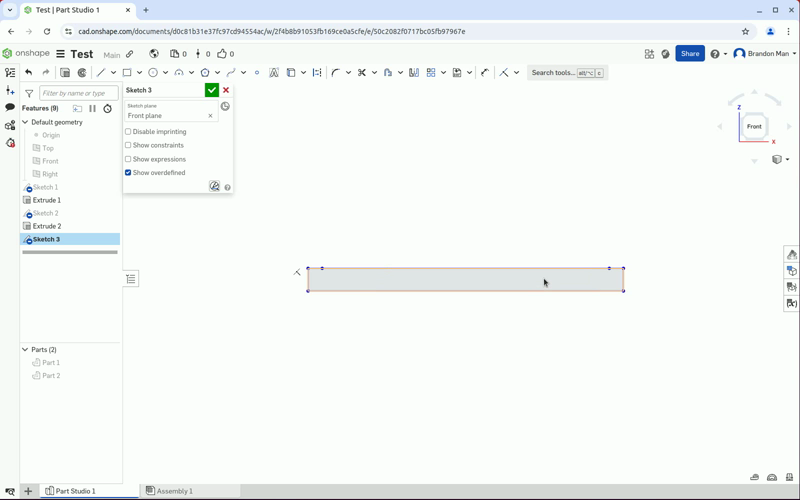
scroll(6)
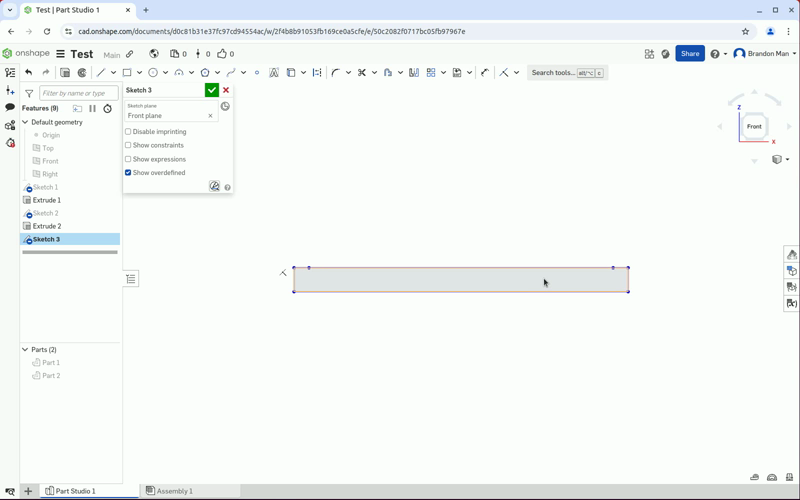
scroll(6)
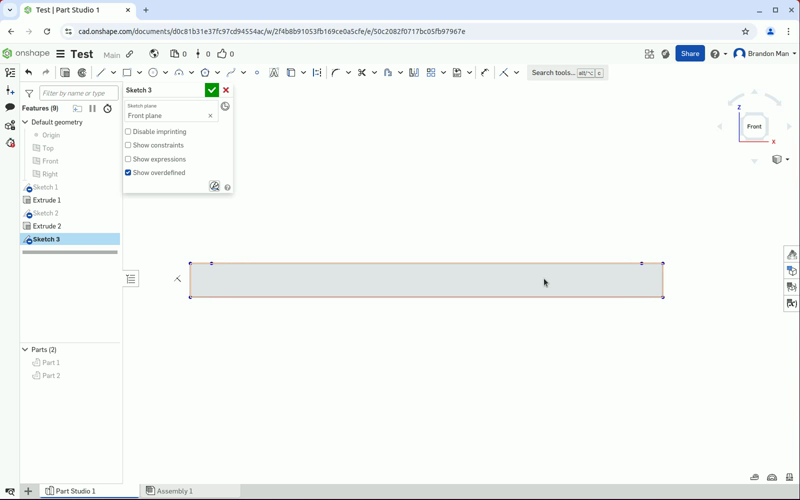
scroll(6)
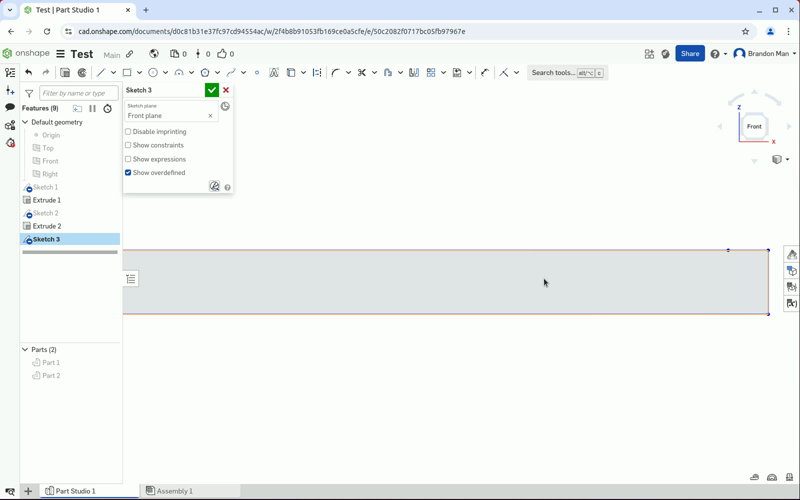
scroll(6)
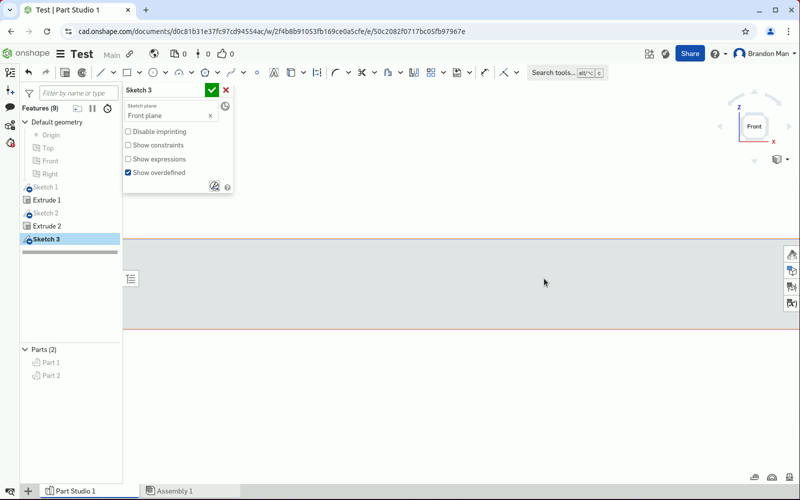
click(544, 278)
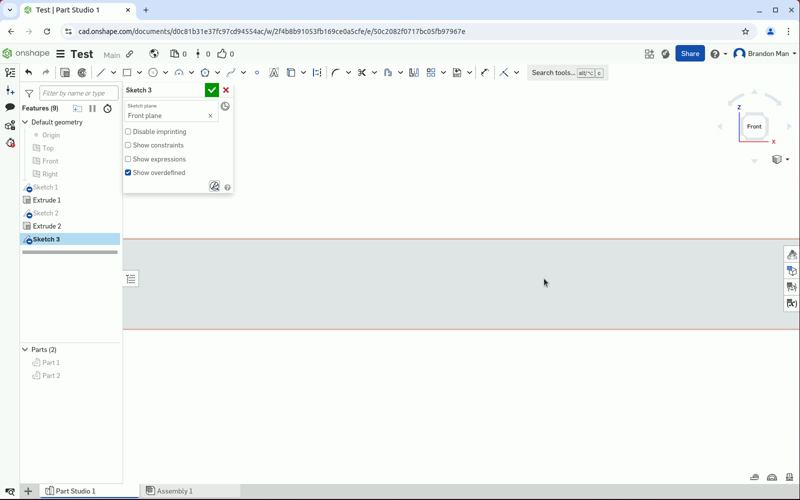
scroll(-6)
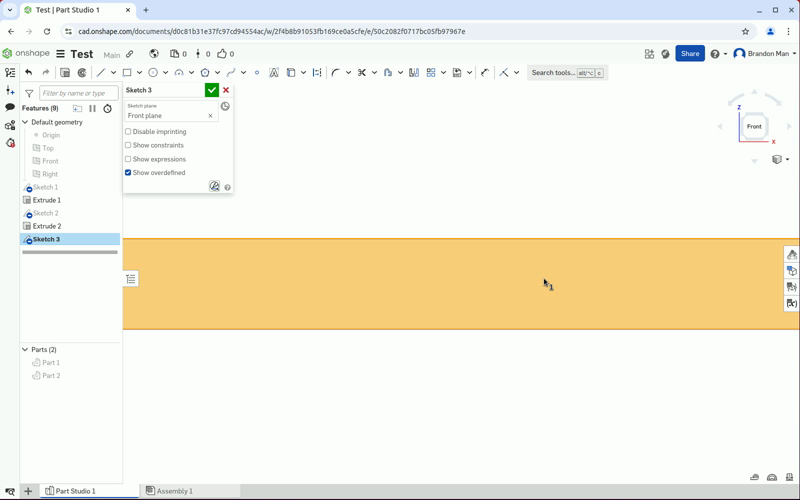
scroll(-6)
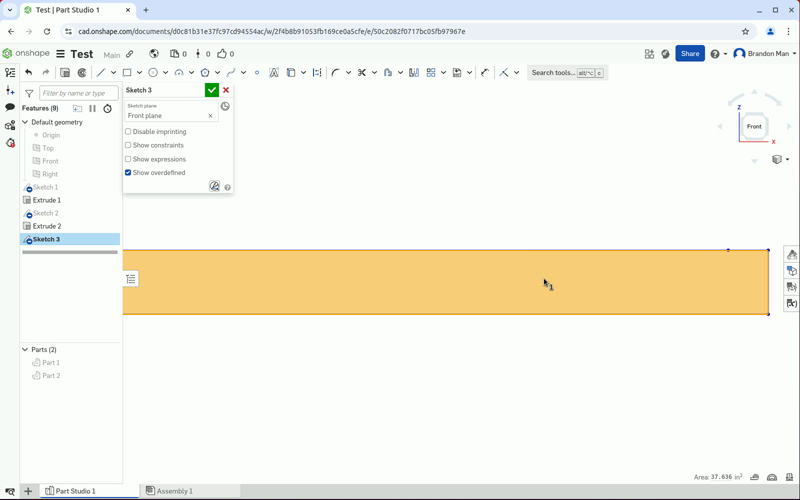
scroll(-6)
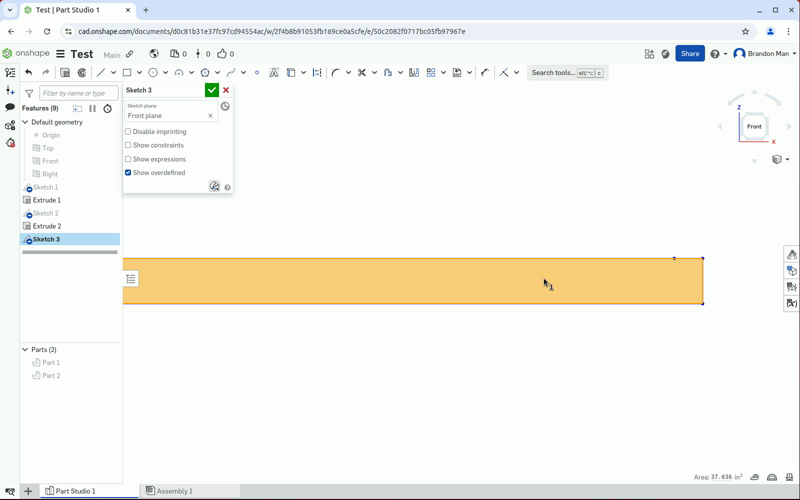
scroll(-6)
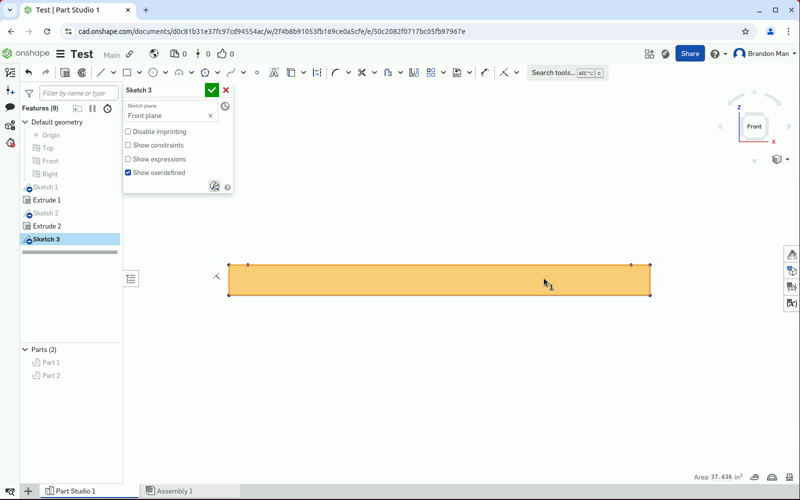
scroll(-6)
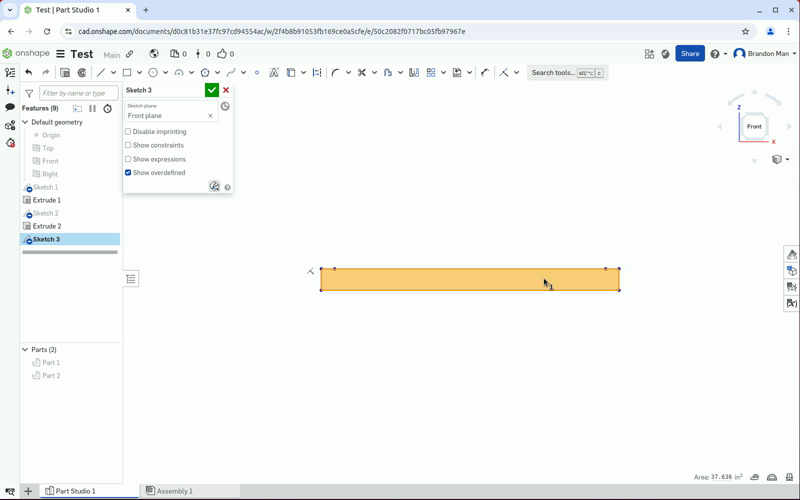
scroll(-6)
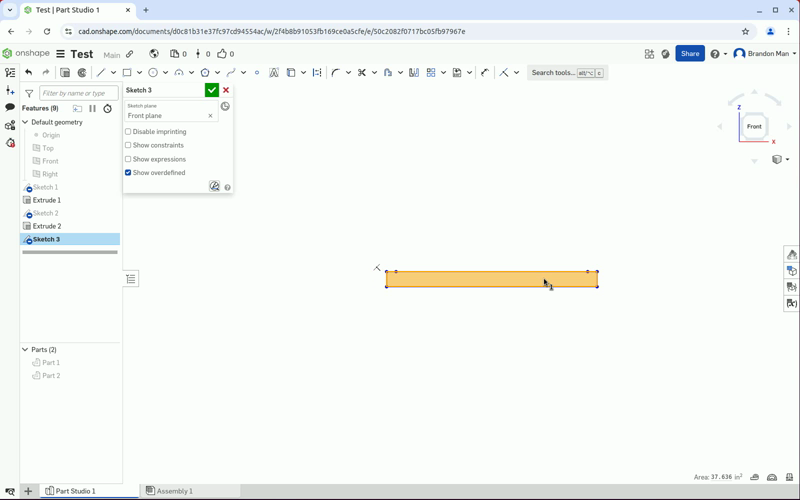
scroll(-6)
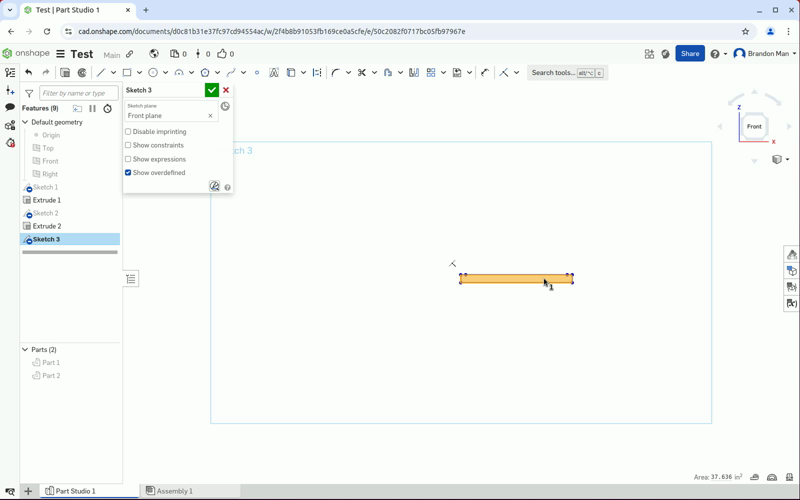
mouse_move(73, 352)
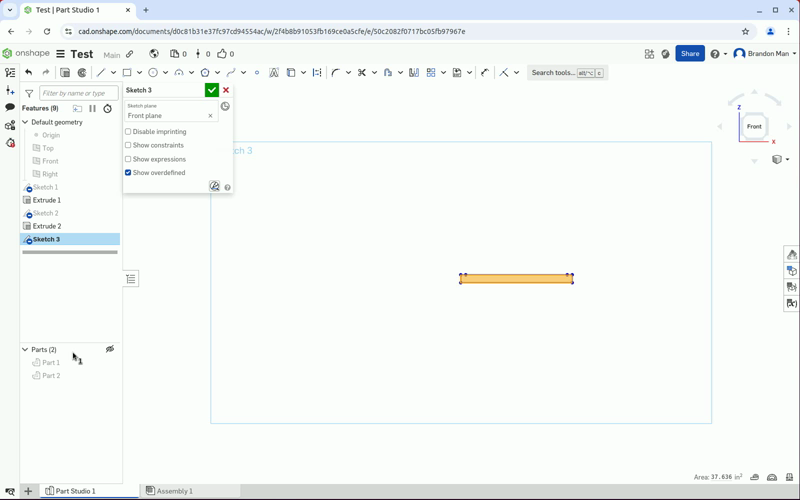
key(shift+y)
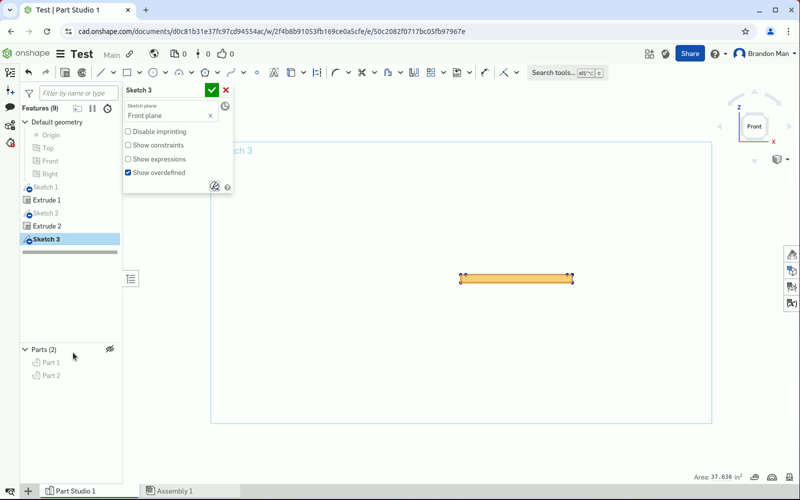
key(shift+e)
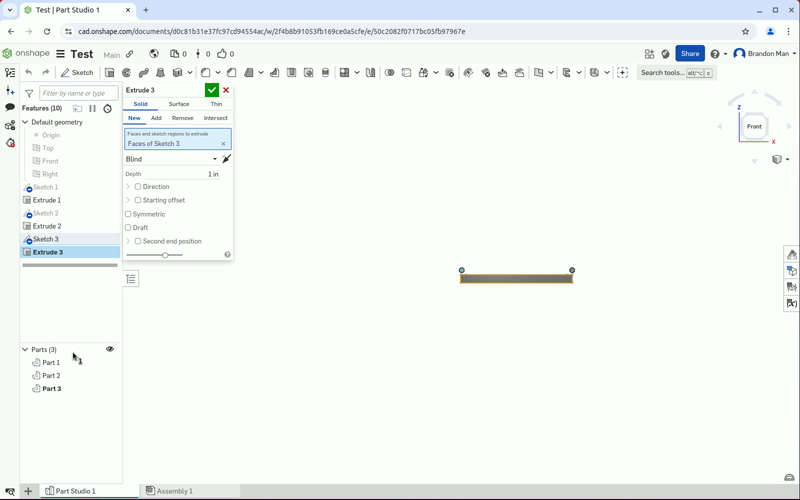
mouse_move(143, 106)
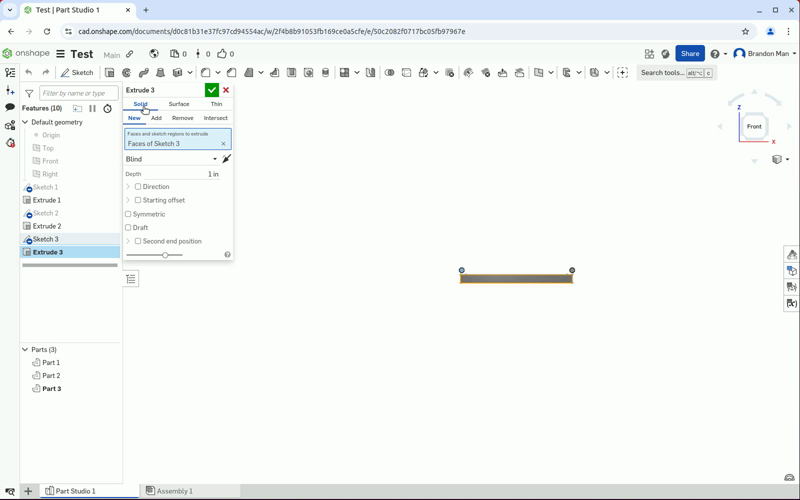
click(143, 106)
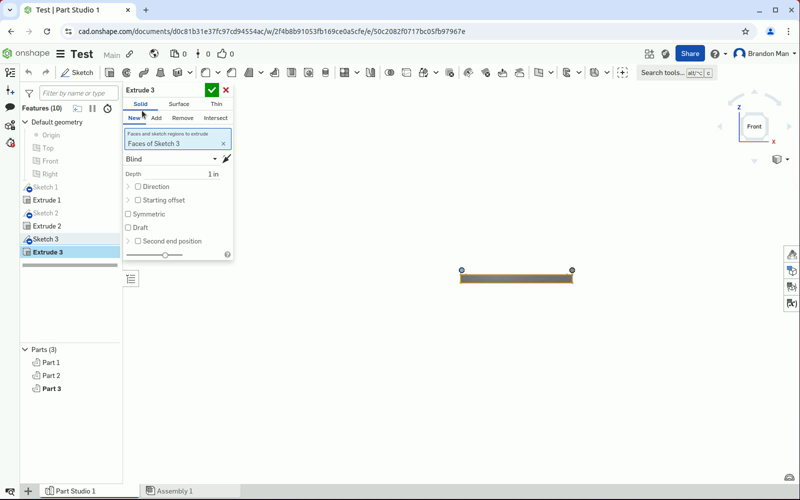
mouse_move(137, 120)
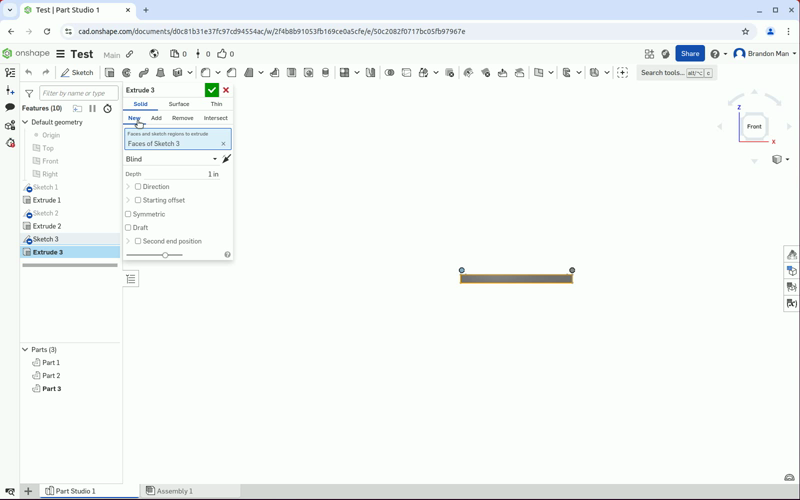
click(137, 120)
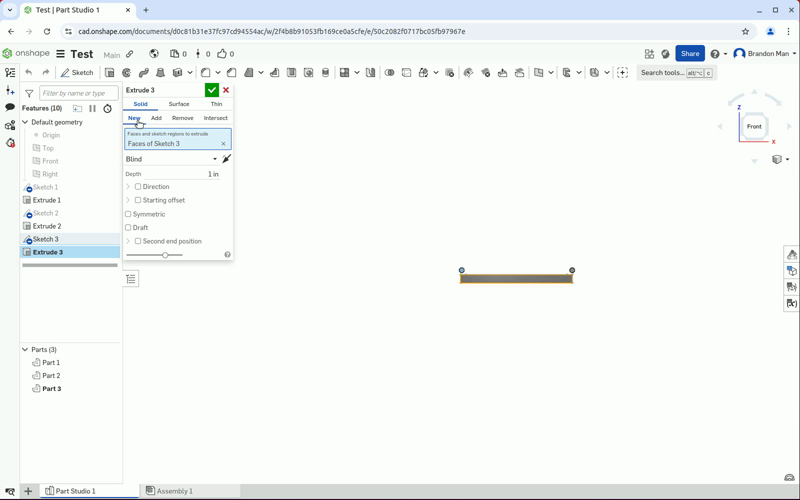
key(tab, 4)
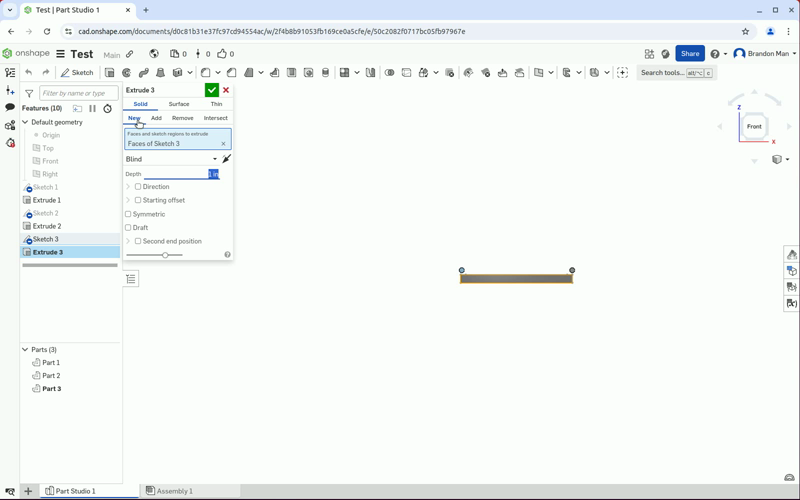
text(-0.241)
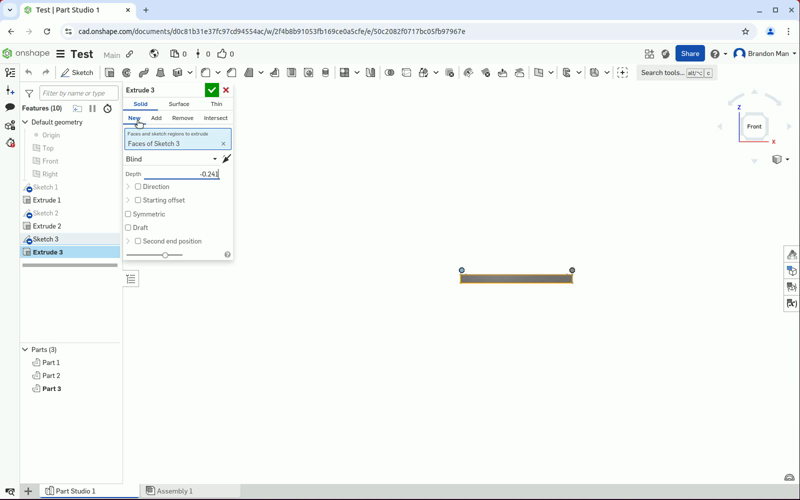
key(enter)
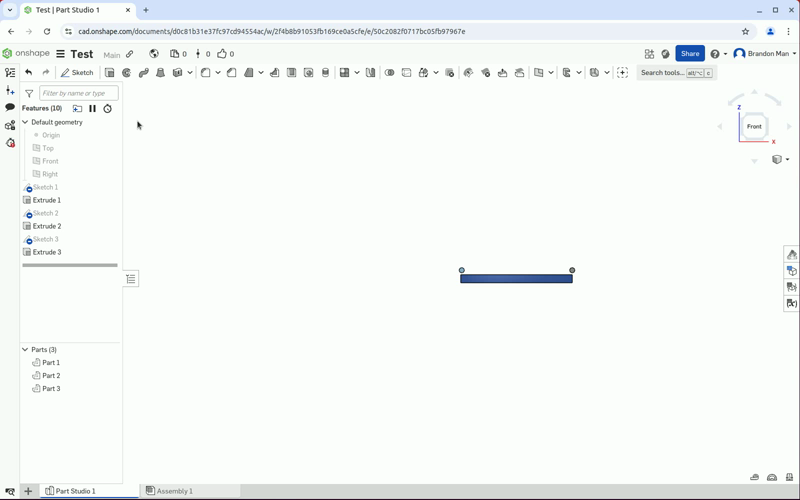
key(shift+h)
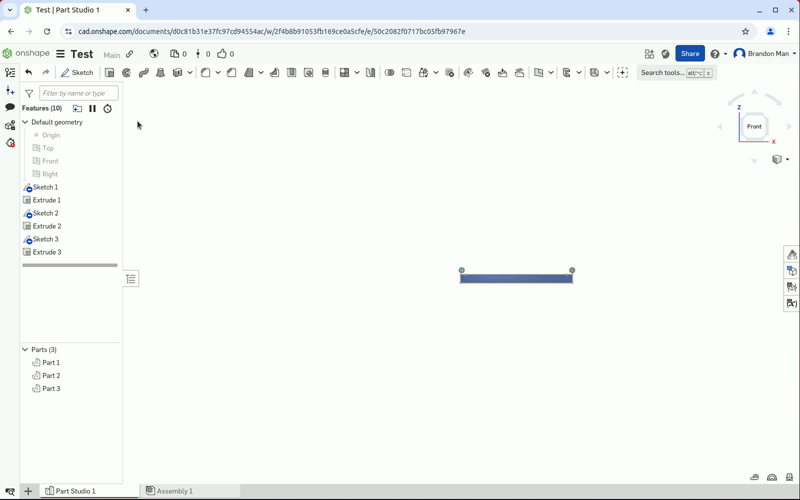
key(shift+h)
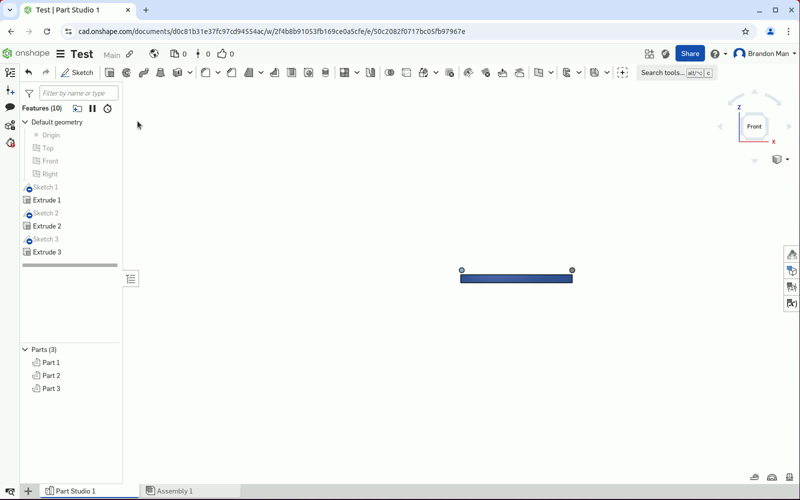
mouse_move(73, 189)
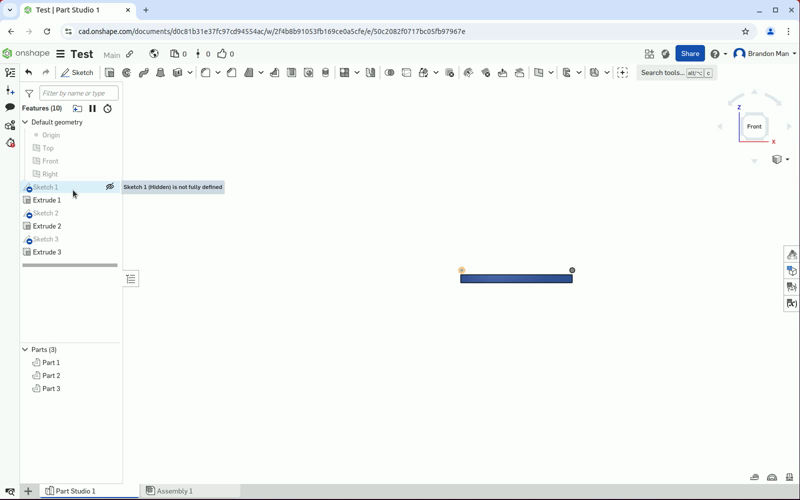
click(73, 189)
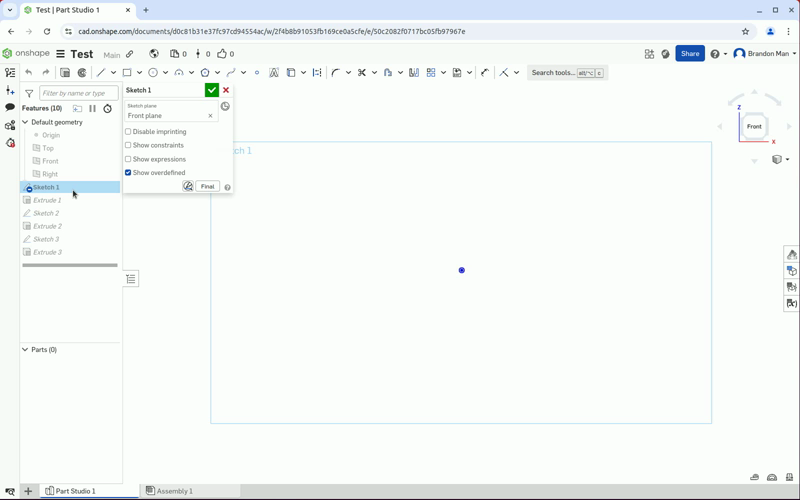
mouse_move(229, 92)
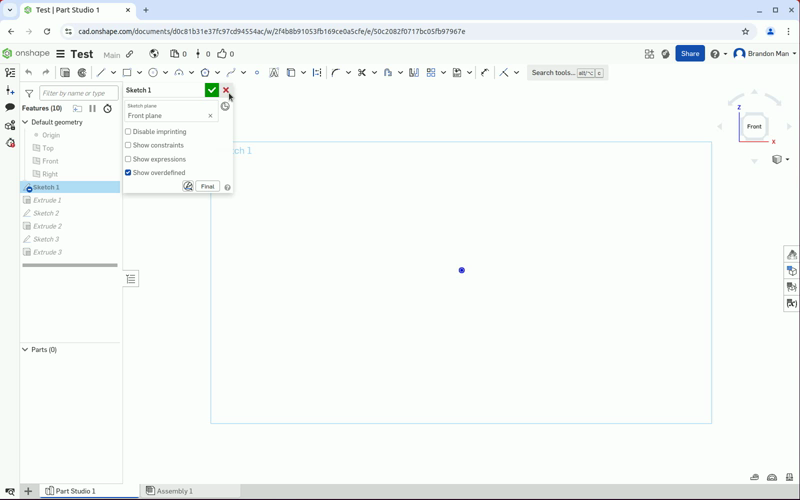
click(229, 92)
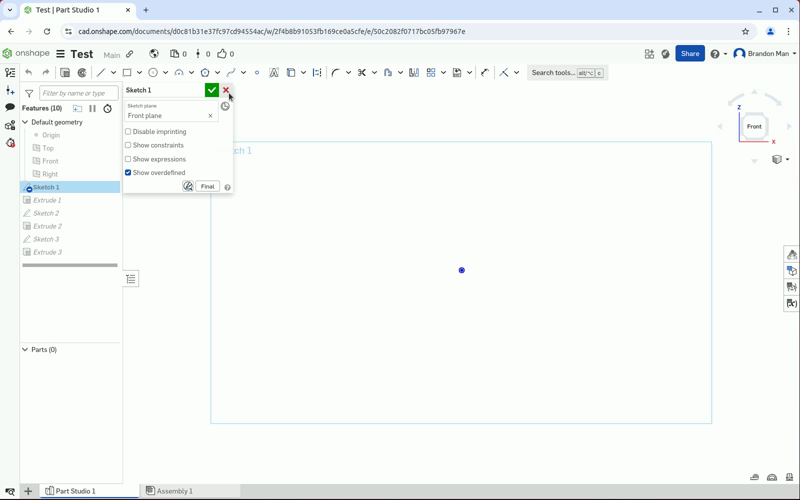
key(shift+s)
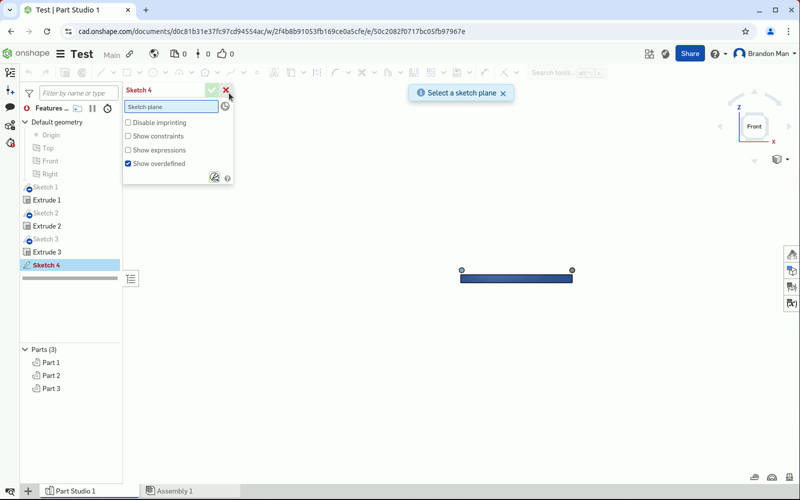
mouse_move(73, 163)
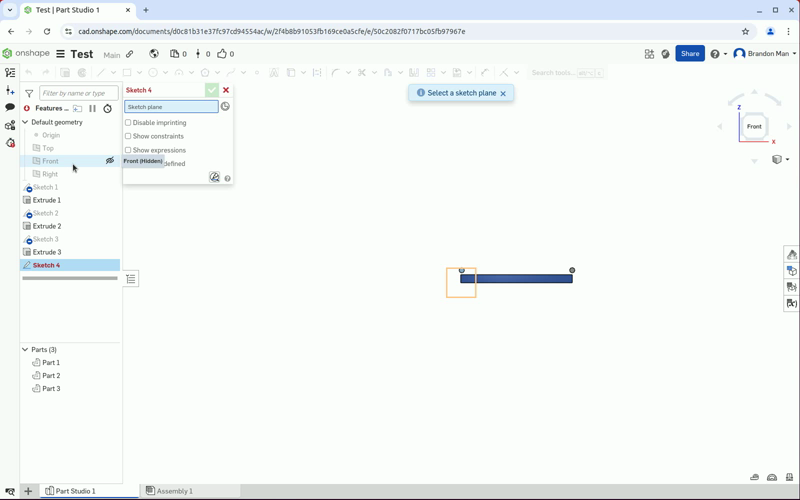
click(73, 163)
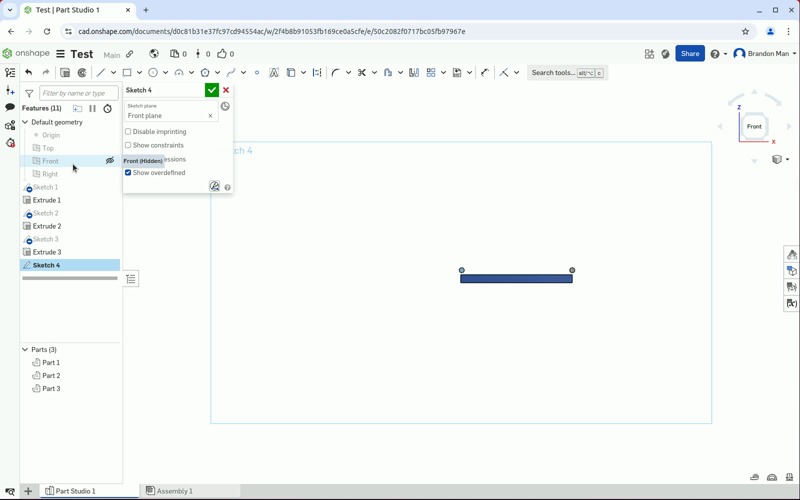
mouse_move(73, 352)
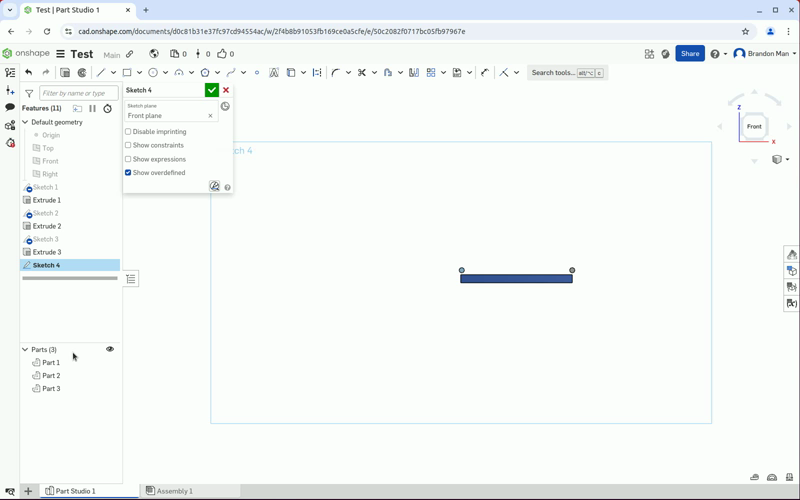
key(y)
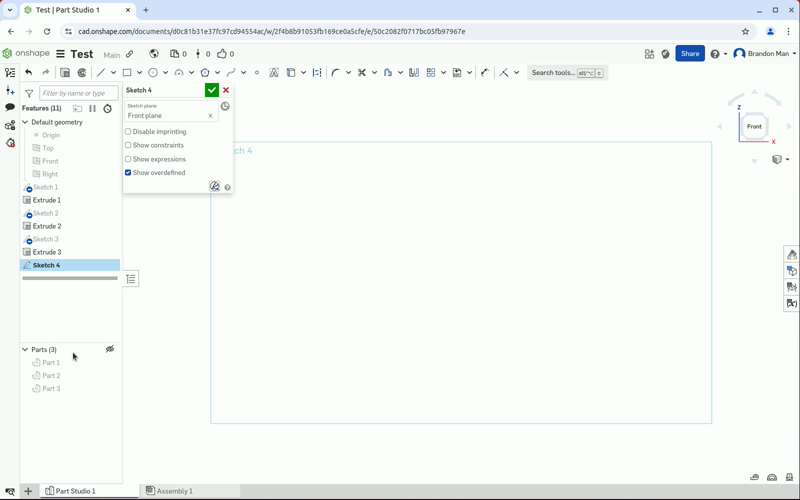
key(l)
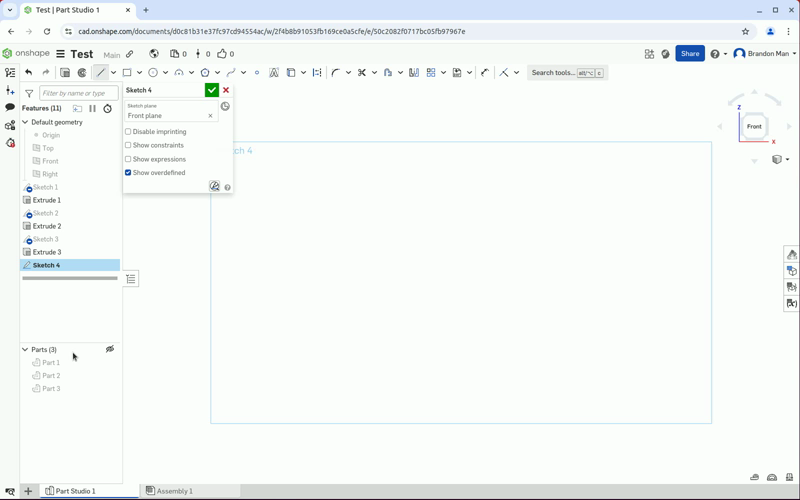
key_down(shift)
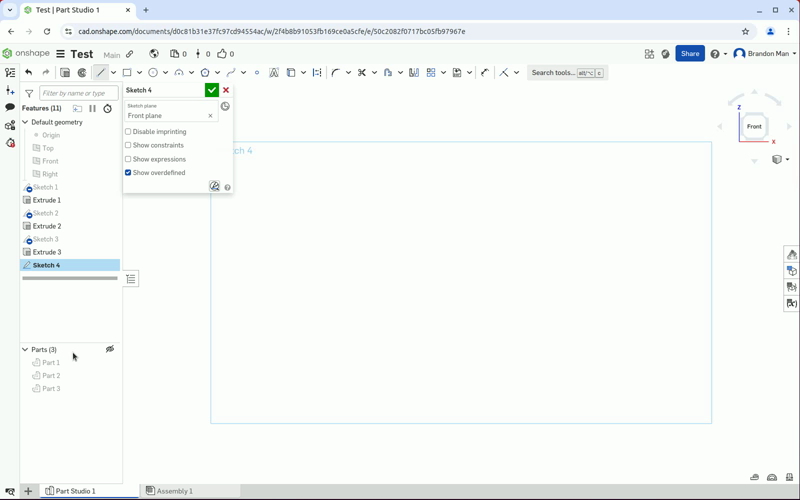
mouse_move(465, 274)
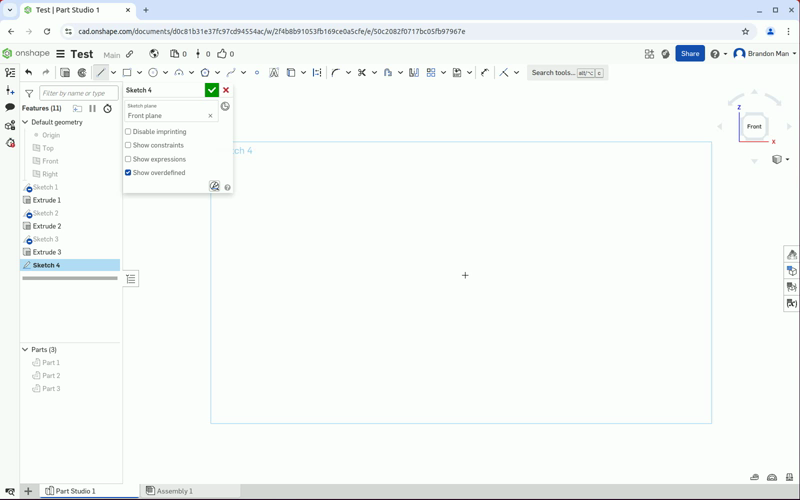
click(465, 274)
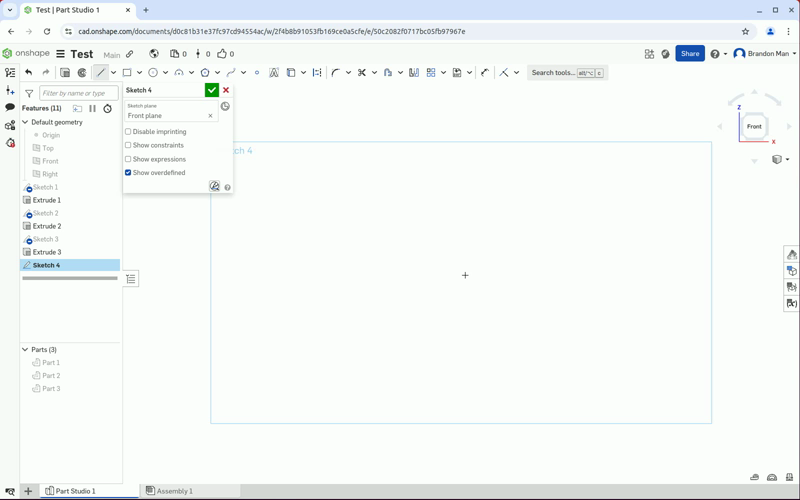
key_up(shift)
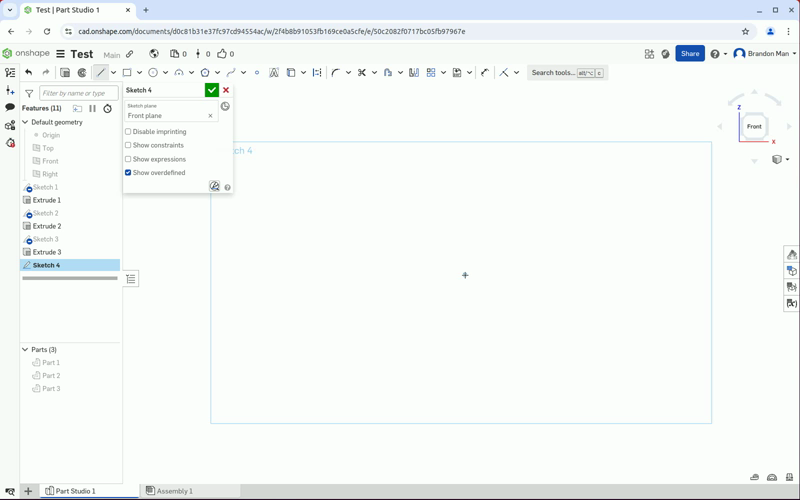
key_down(shift)
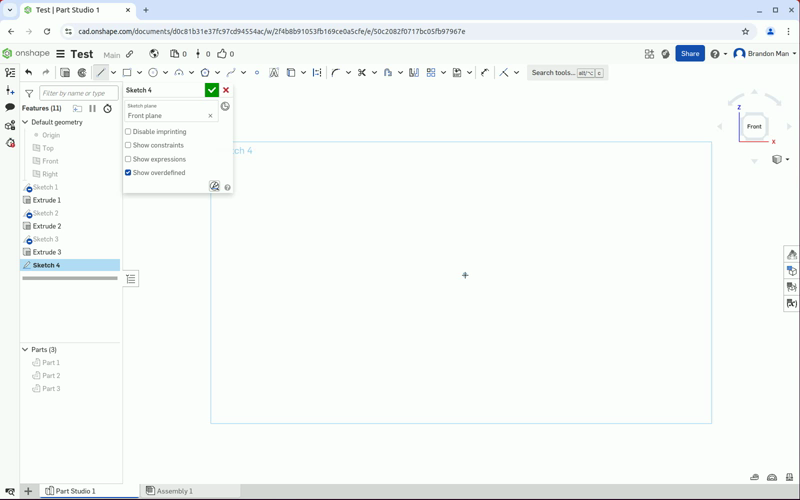
mouse_move(566, 274)
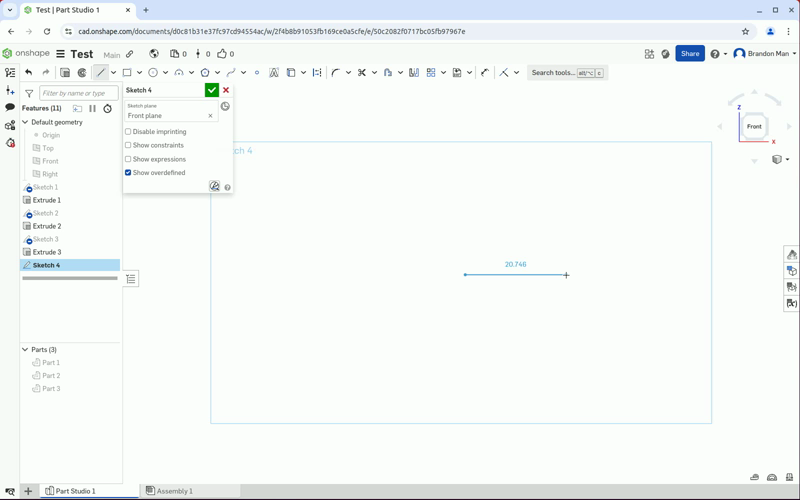
click(566, 274)
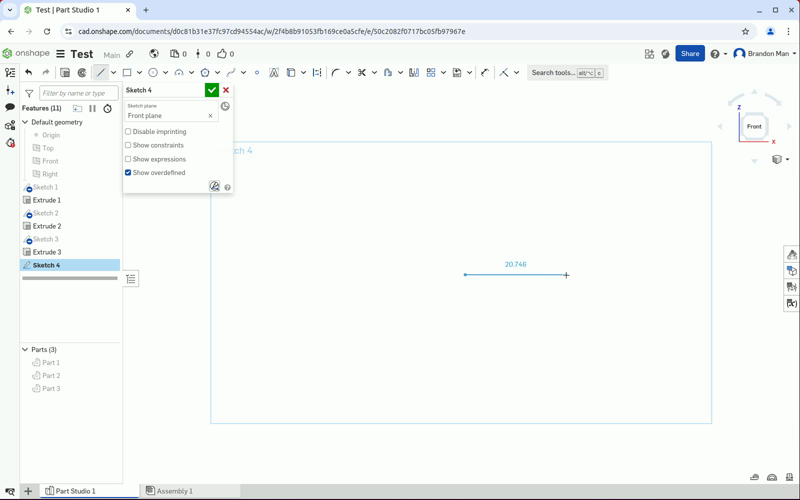
key_up(shift)
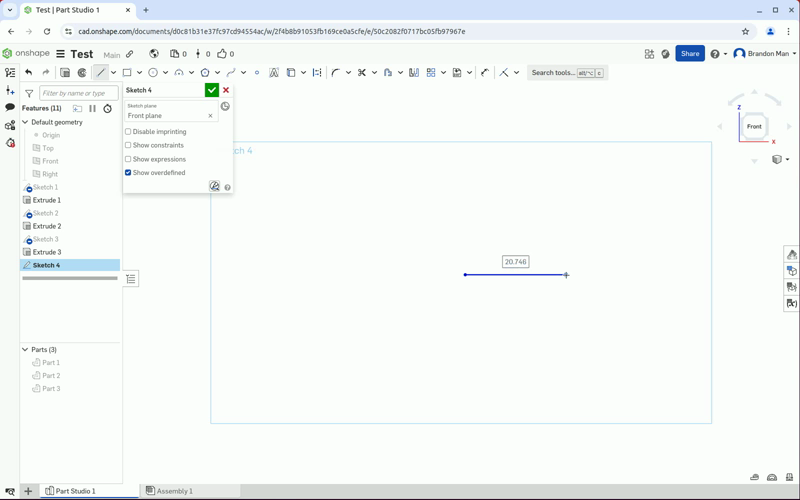
key_down(shift)
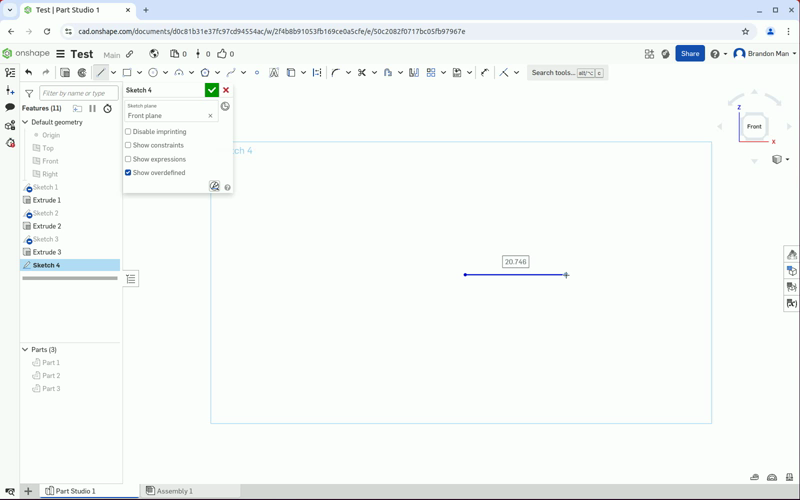
mouse_move(589, 274)
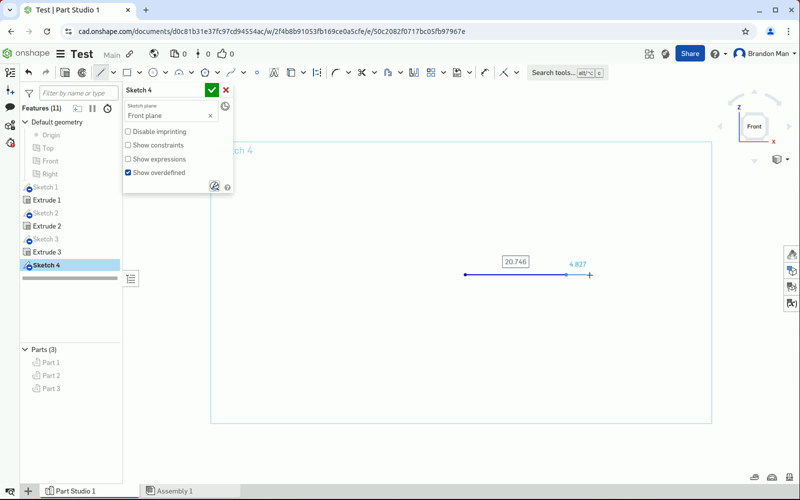
mouse_move(566, 268)
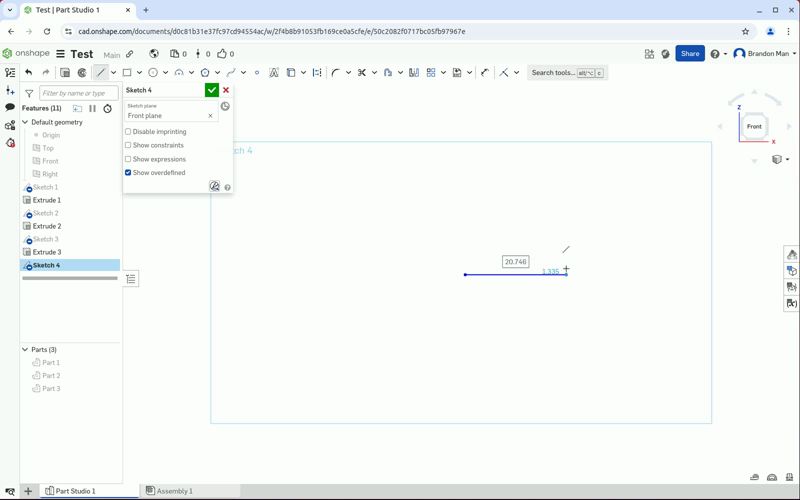
scroll(6)
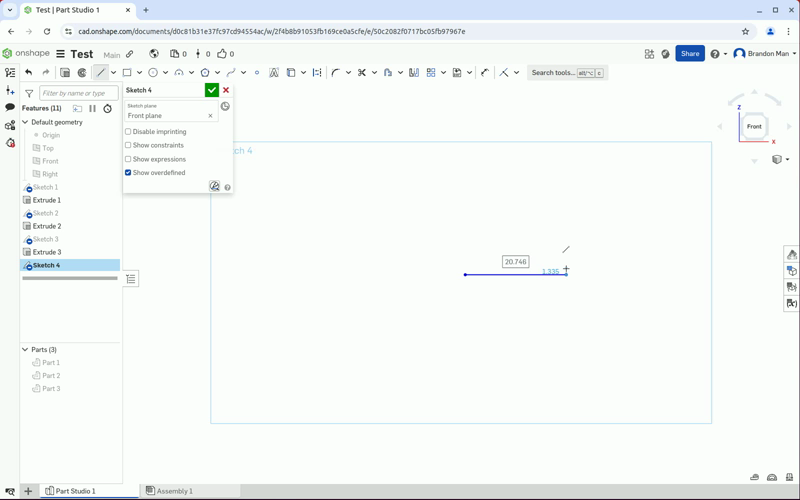
scroll(6)
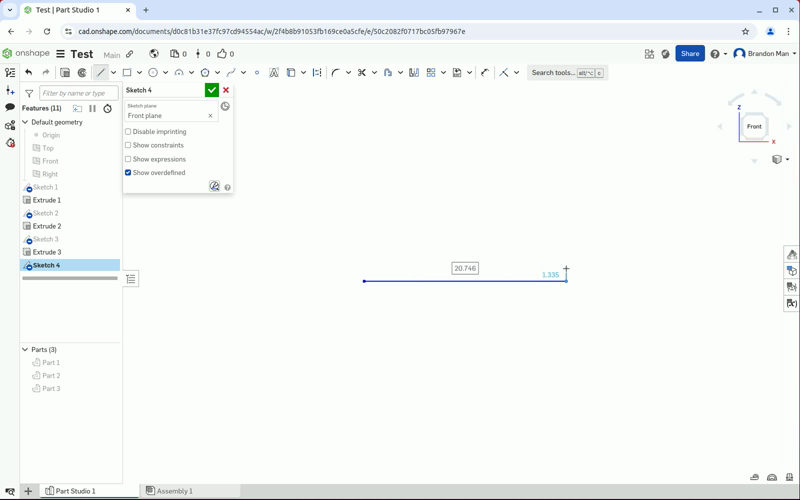
scroll(6)
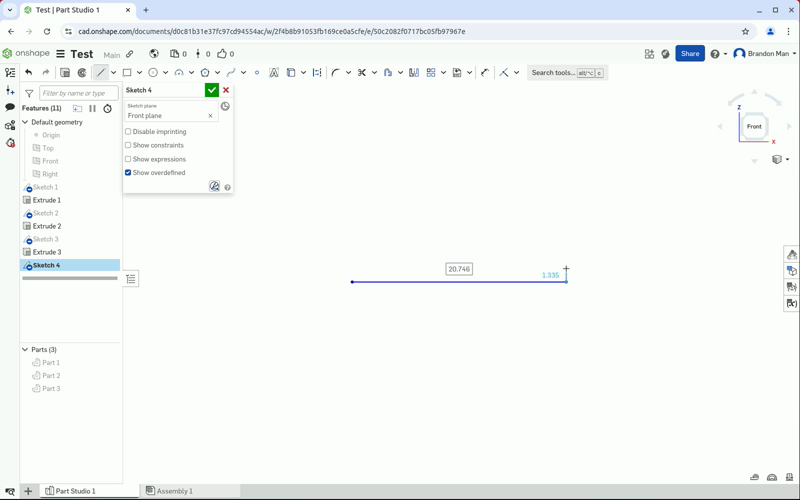
scroll(6)
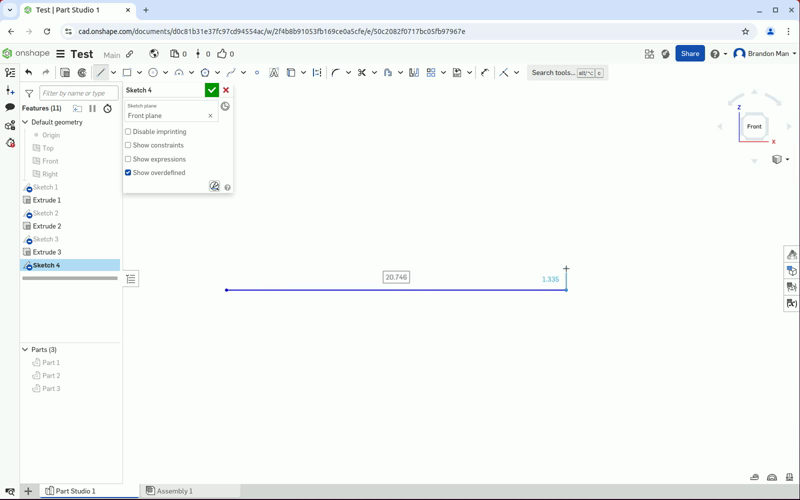
scroll(6)
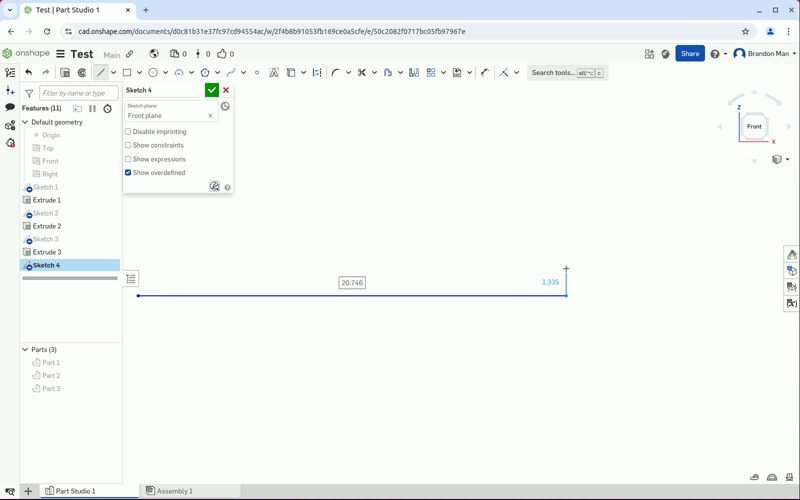
scroll(6)
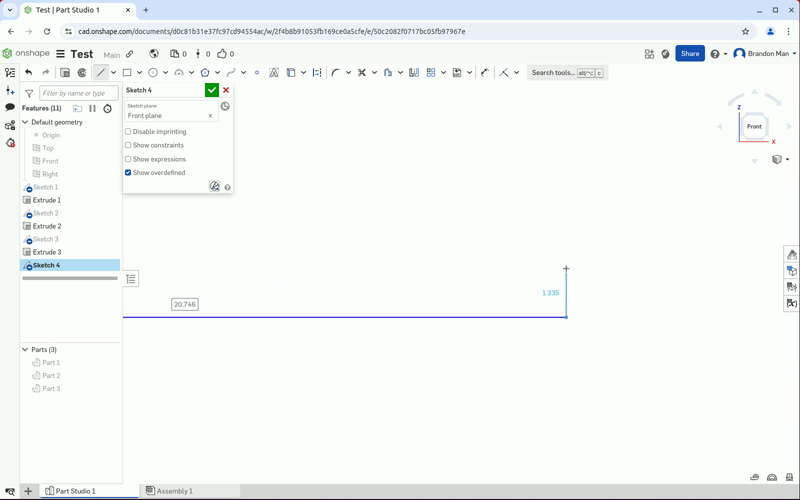
scroll(6)
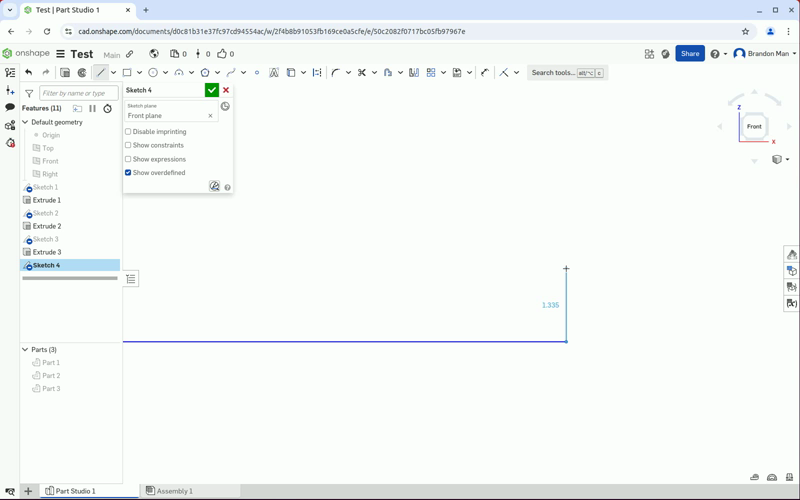
click(566, 268)
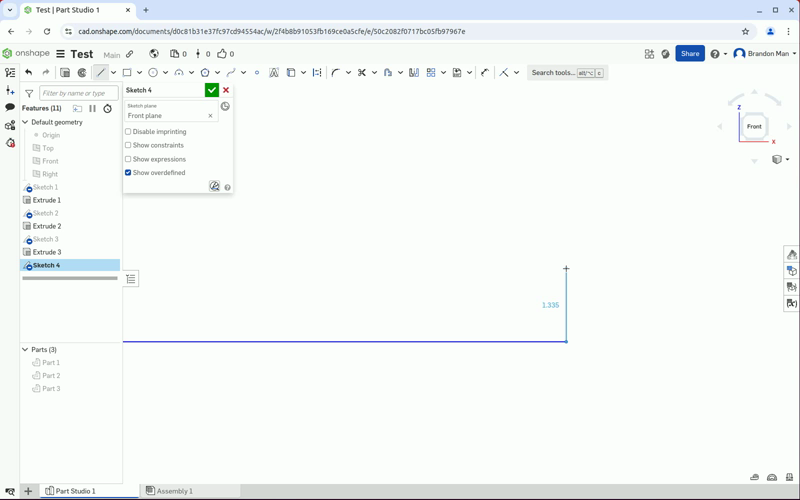
scroll(-6)
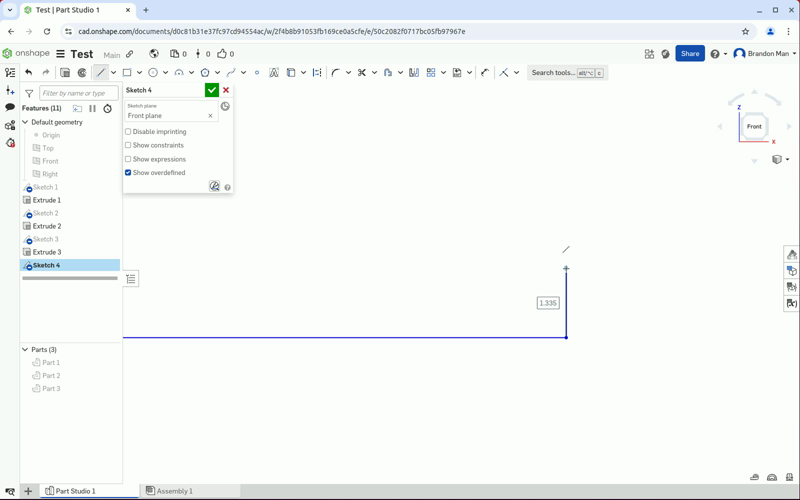
scroll(-6)
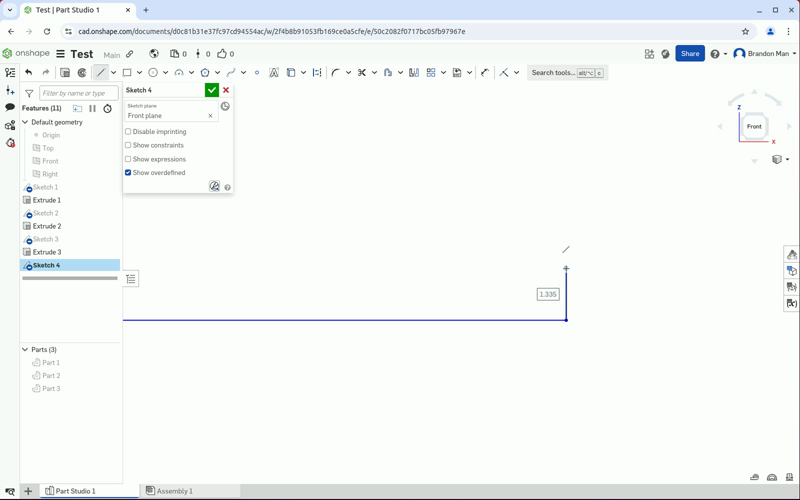
scroll(-6)
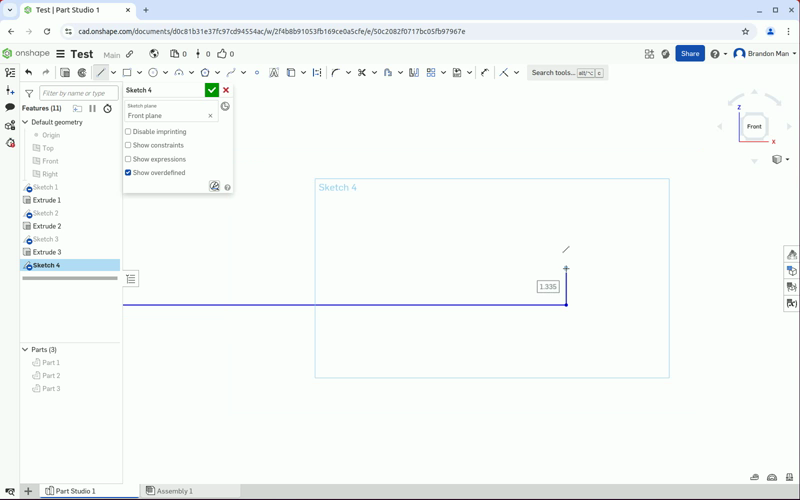
scroll(-6)
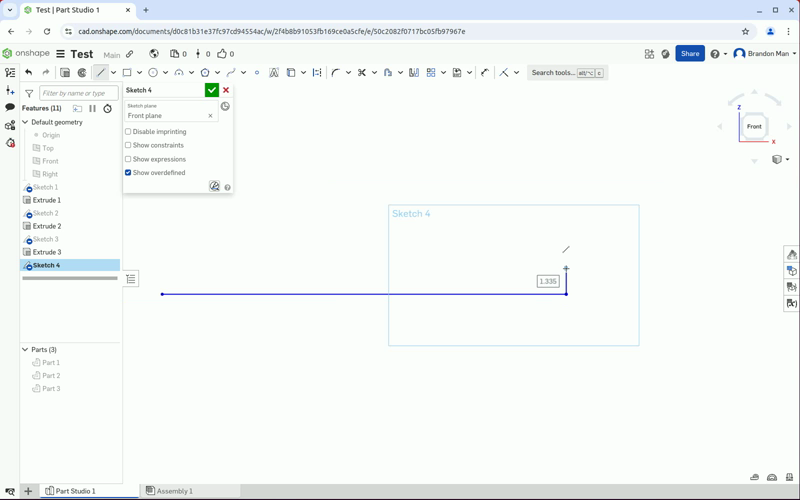
scroll(-6)
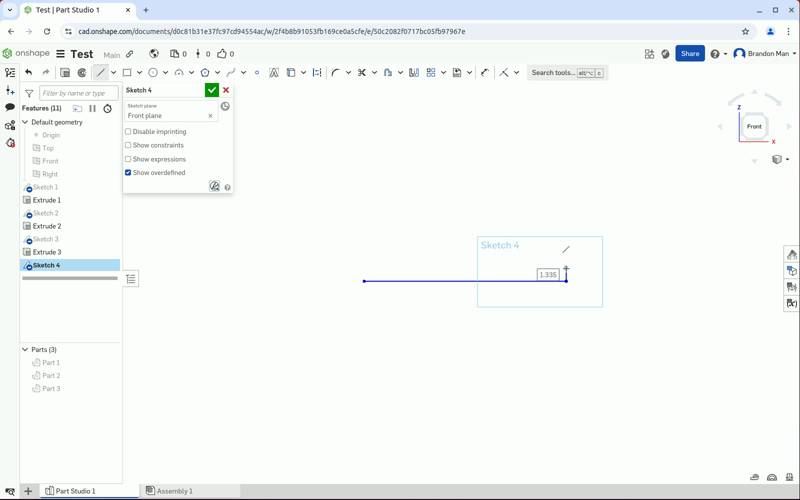
scroll(-6)
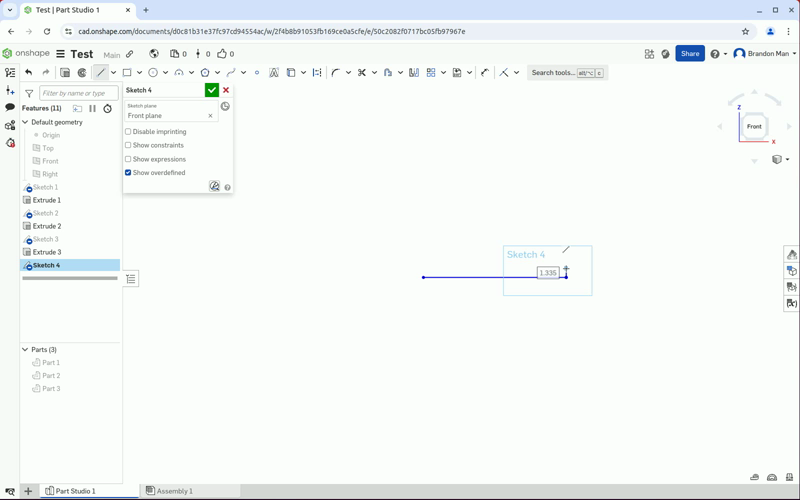
scroll(-6)
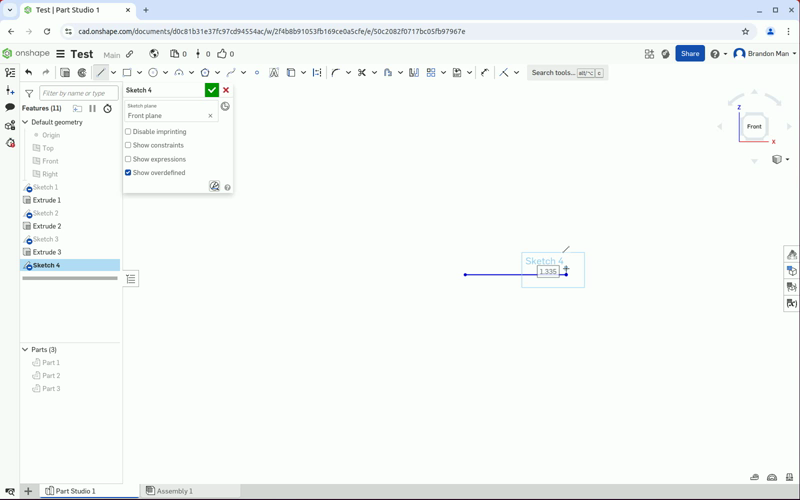
key_up(shift)
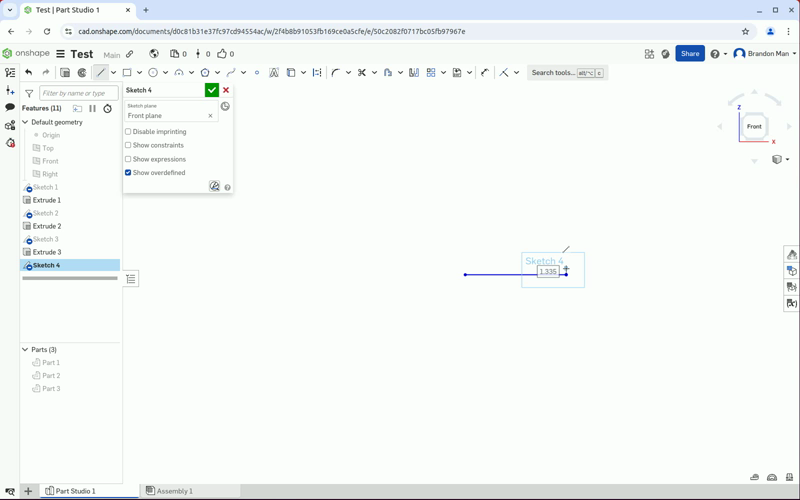
key_down(shift)
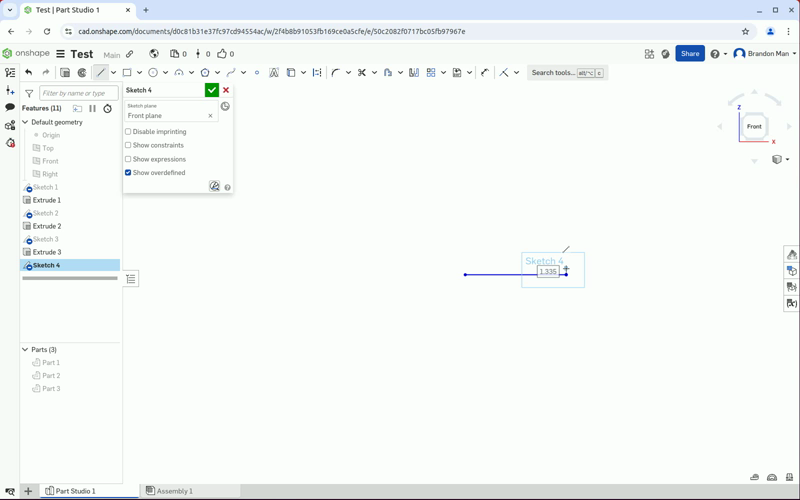
mouse_move(465, 268)
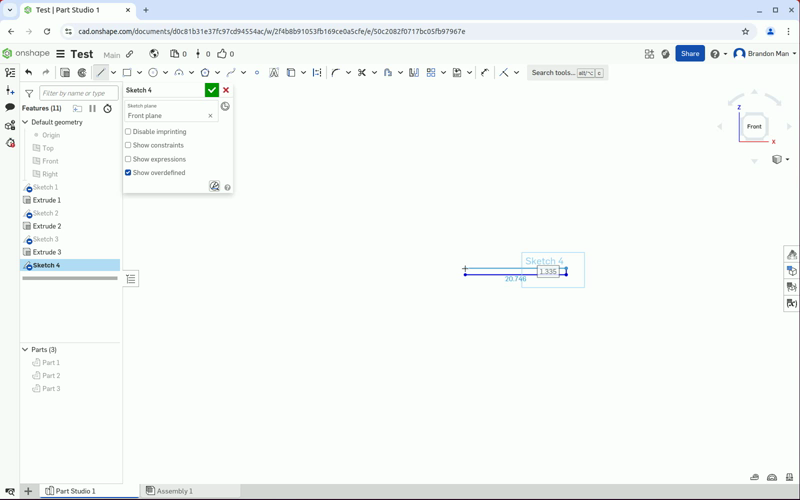
click(465, 268)
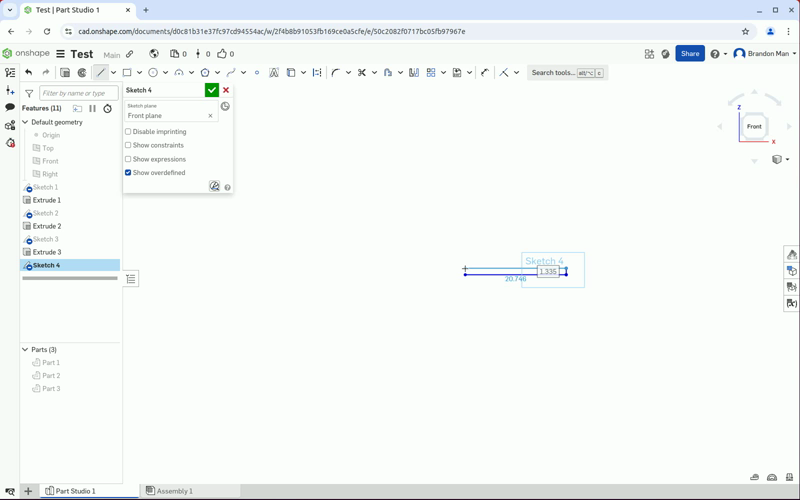
key_up(shift)
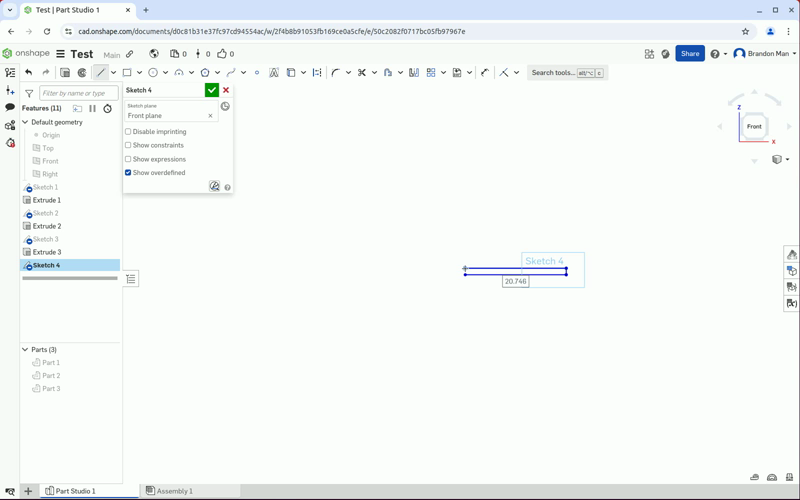
mouse_move(495, 268)
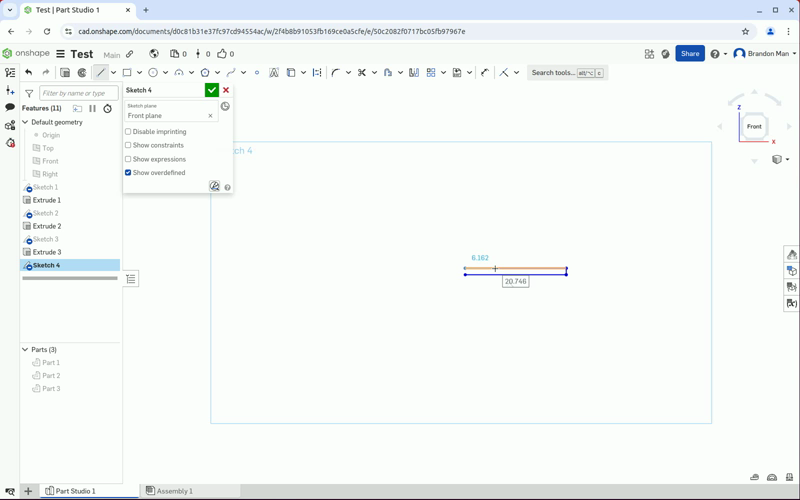
key_down(shift)
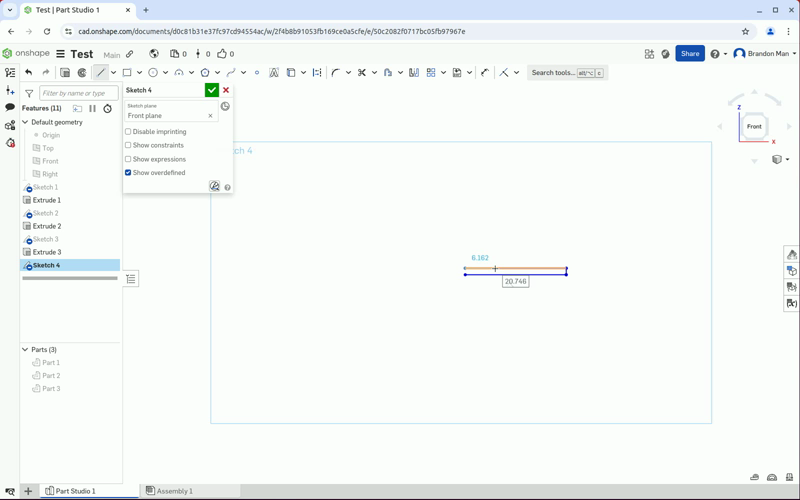
mouse_move(465, 274)
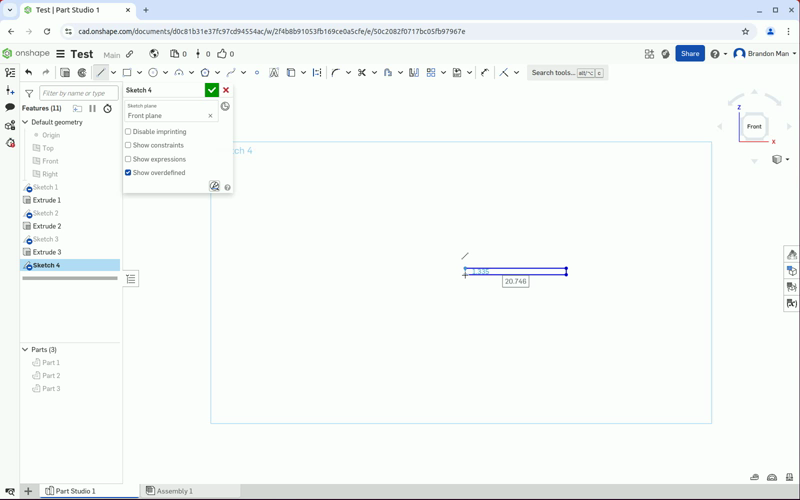
scroll(6)
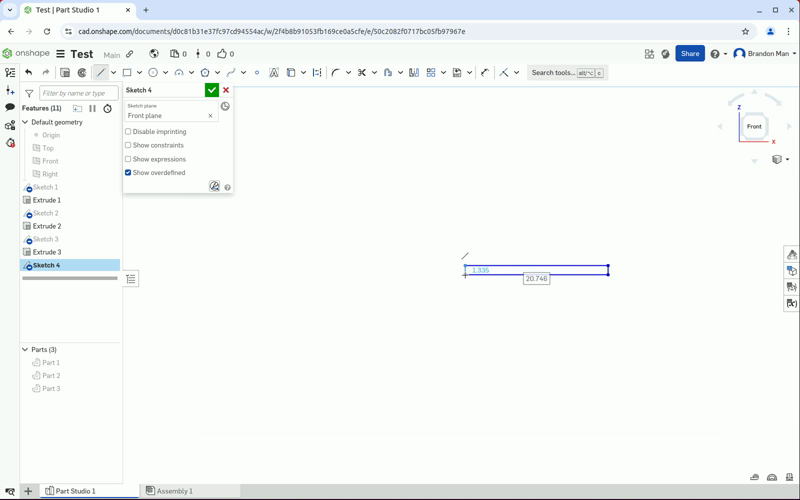
scroll(6)
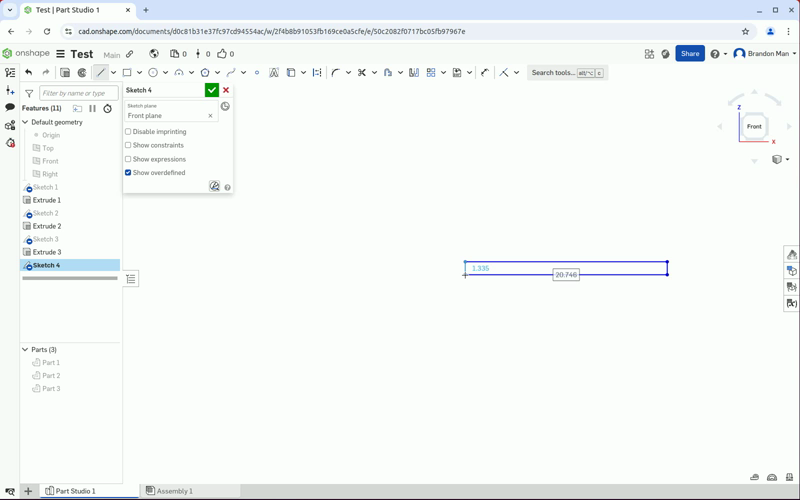
scroll(6)
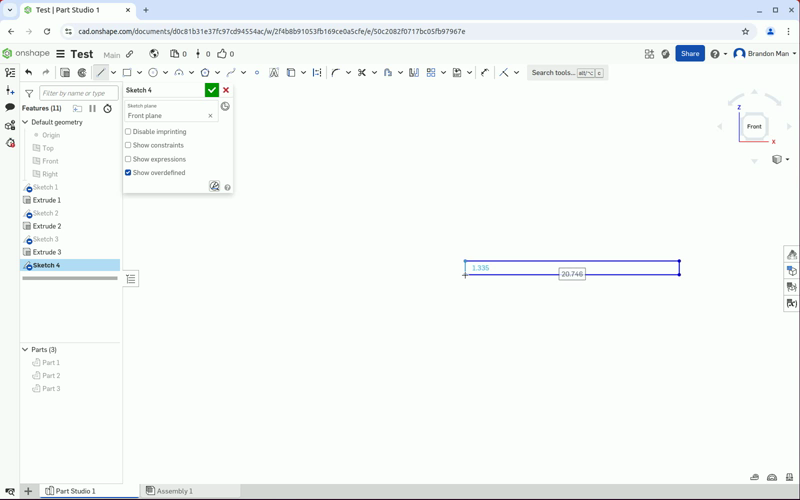
scroll(6)
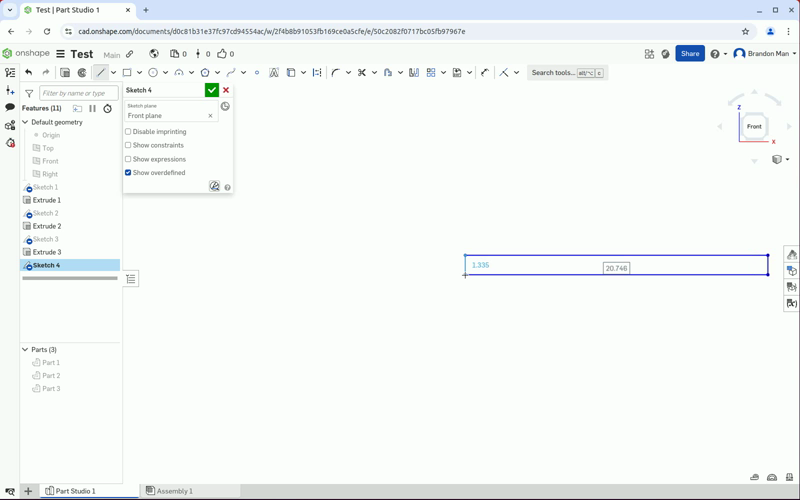
scroll(6)
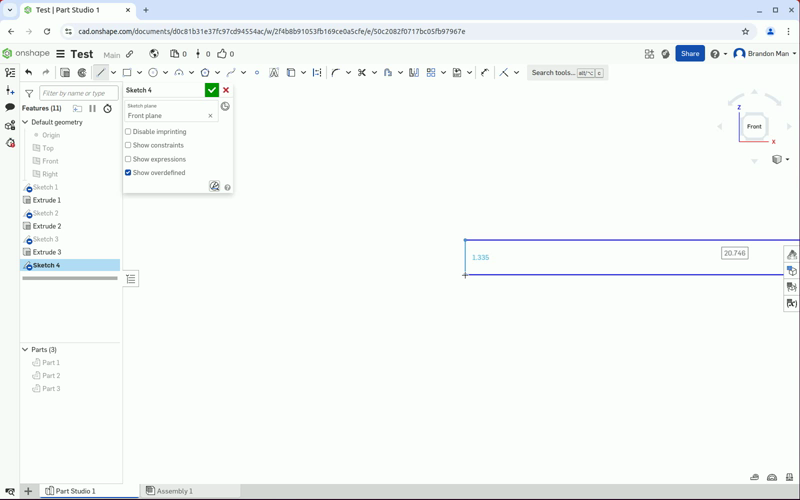
scroll(6)
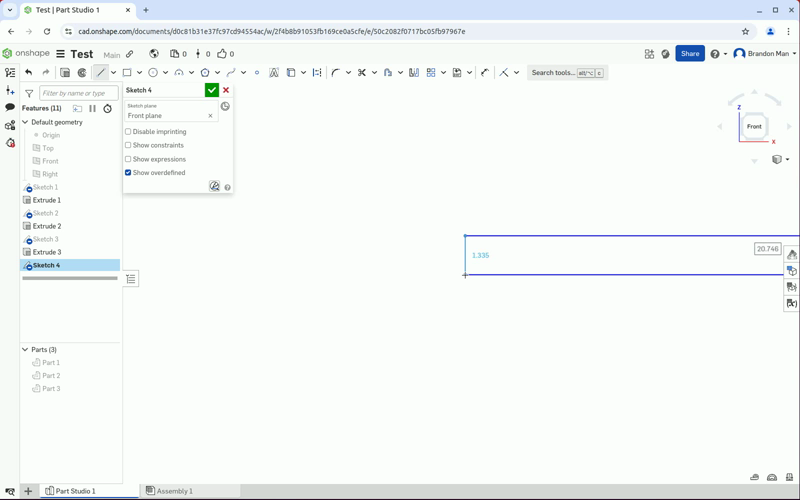
scroll(6)
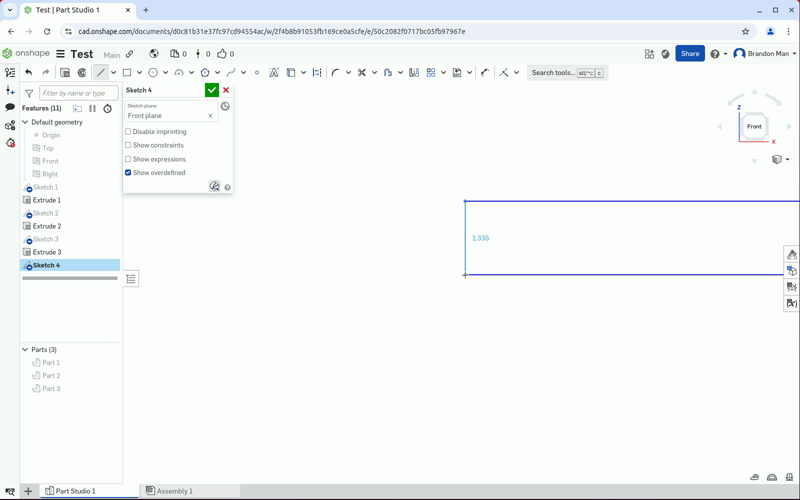
key_up(shift)
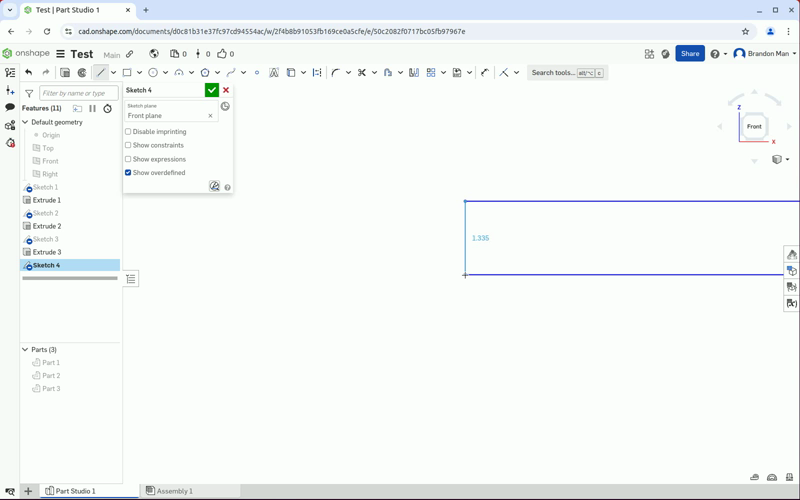
click(465, 274)
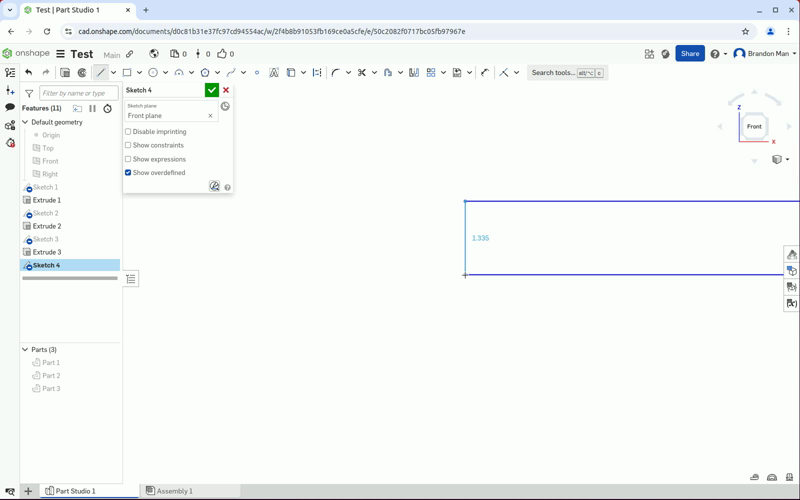
scroll(-6)
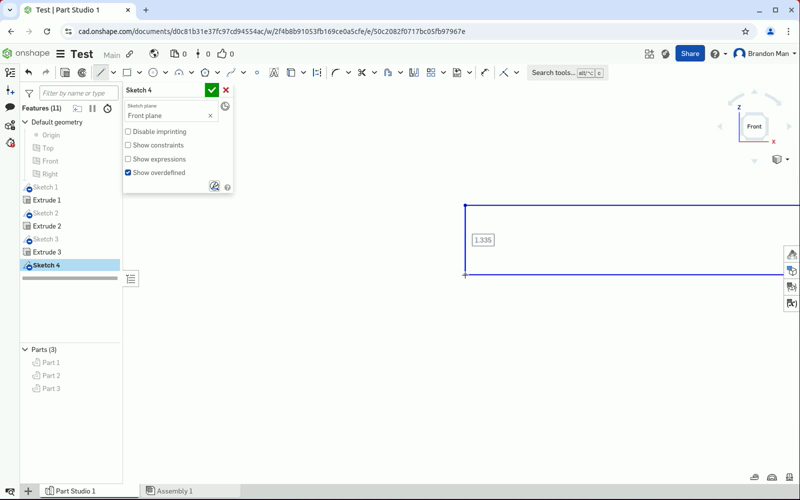
scroll(-6)
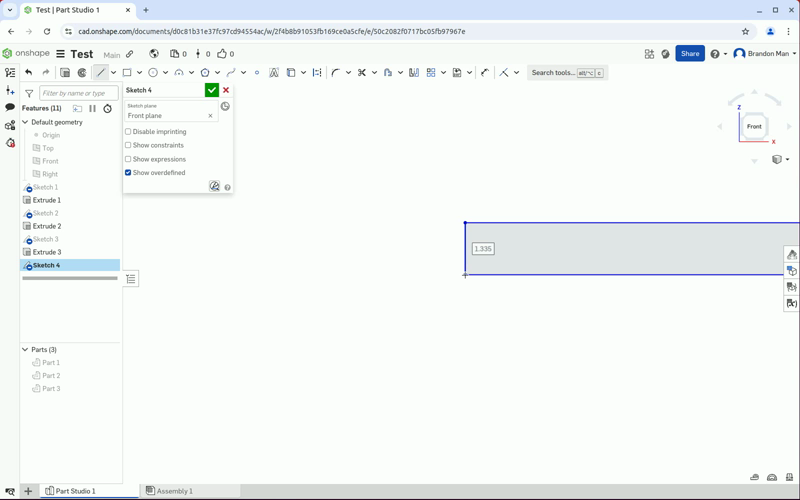
scroll(-6)
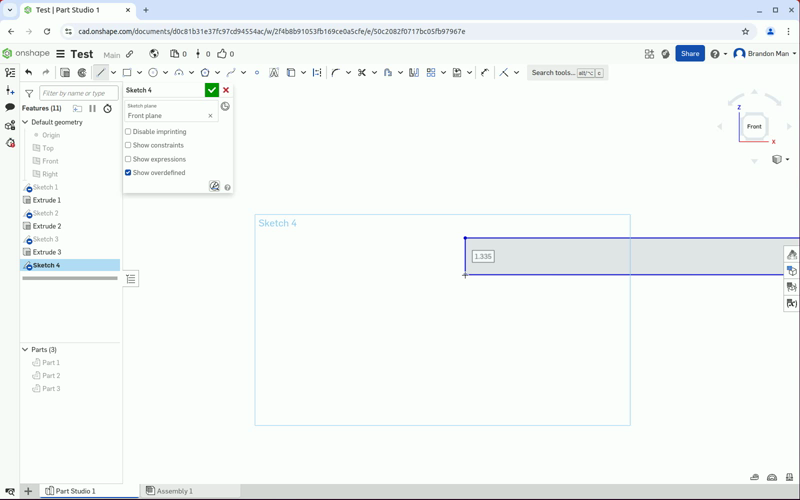
scroll(-6)
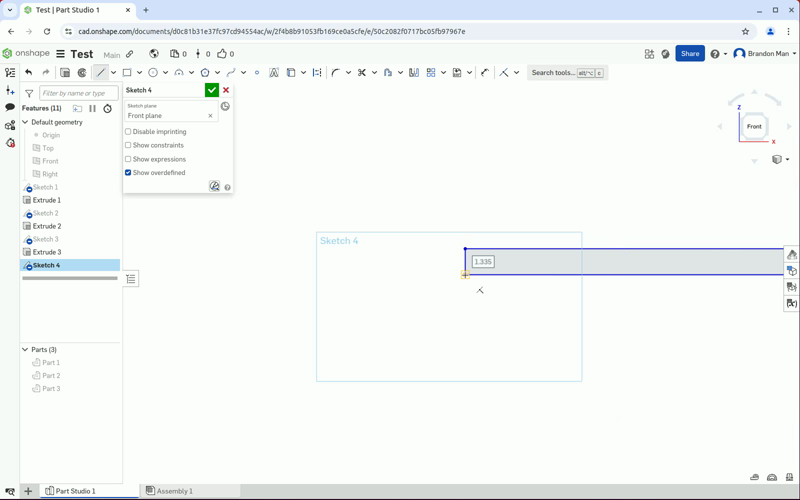
scroll(-6)
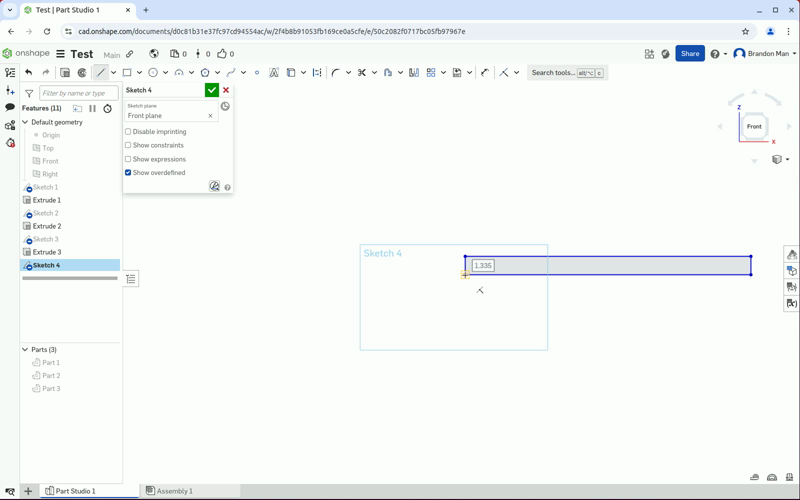
scroll(-6)
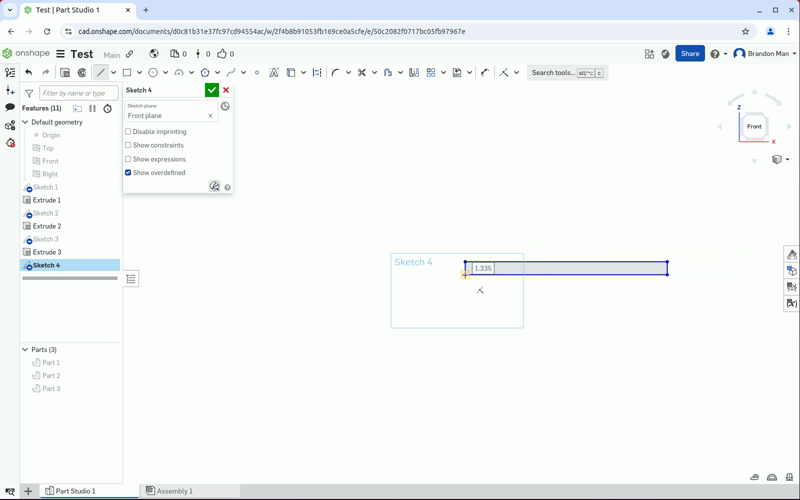
scroll(-6)
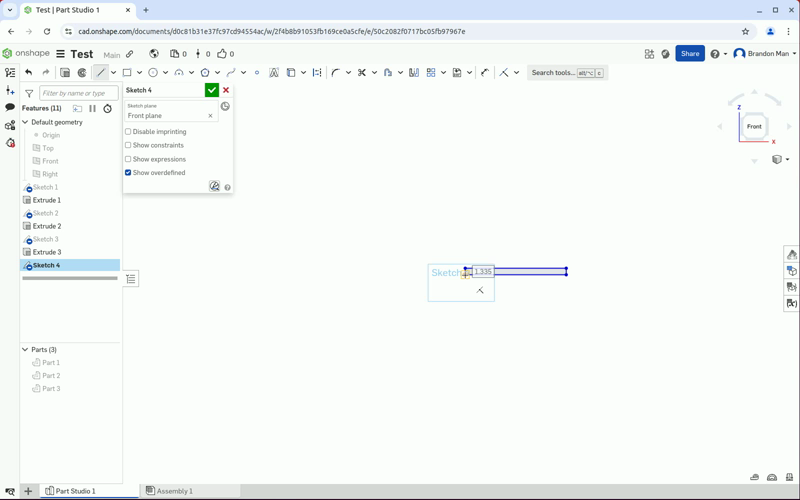
key(esc)
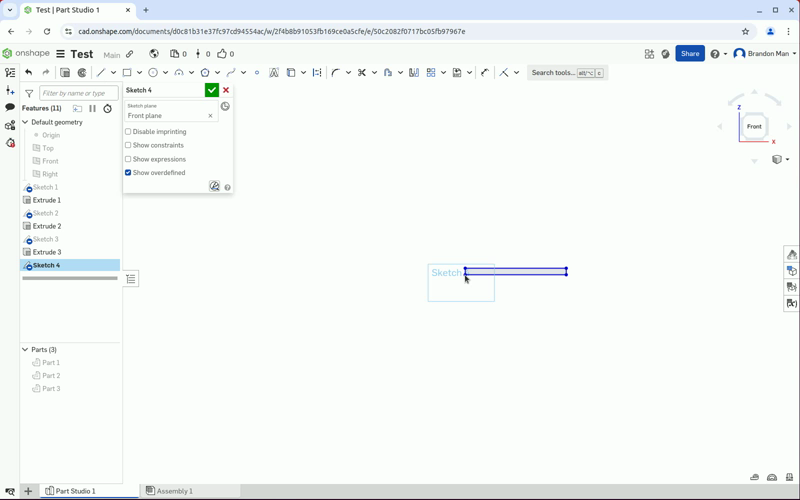
mouse_move(521, 270)
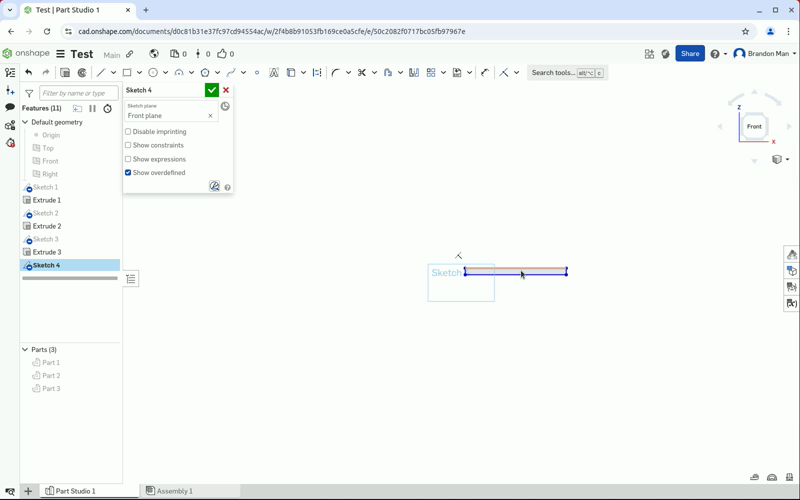
scroll(6)
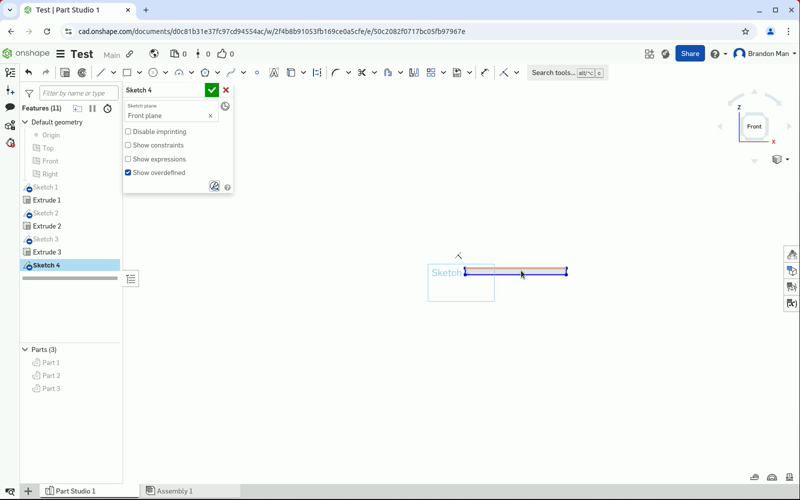
scroll(6)
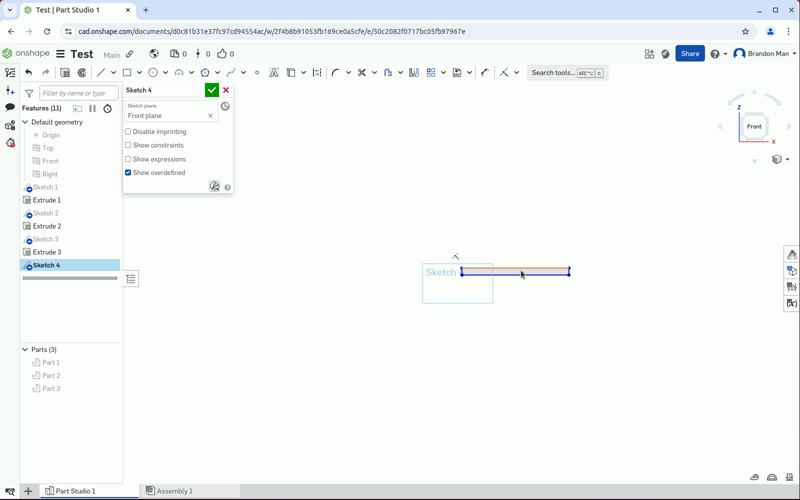
scroll(6)
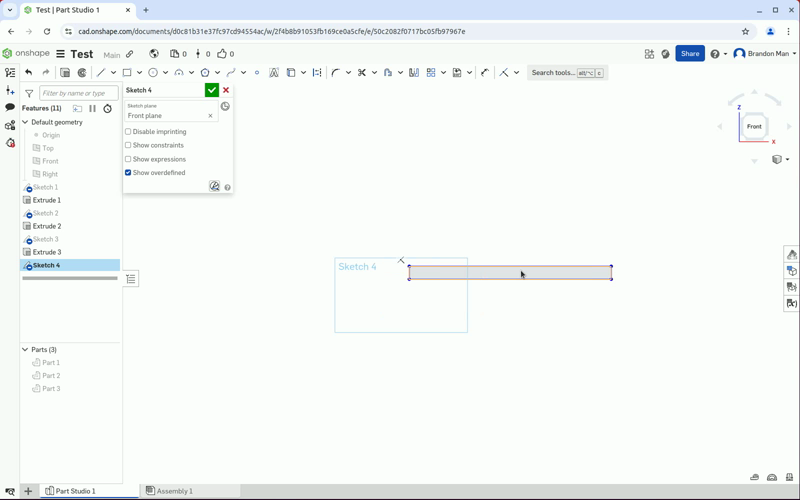
scroll(6)
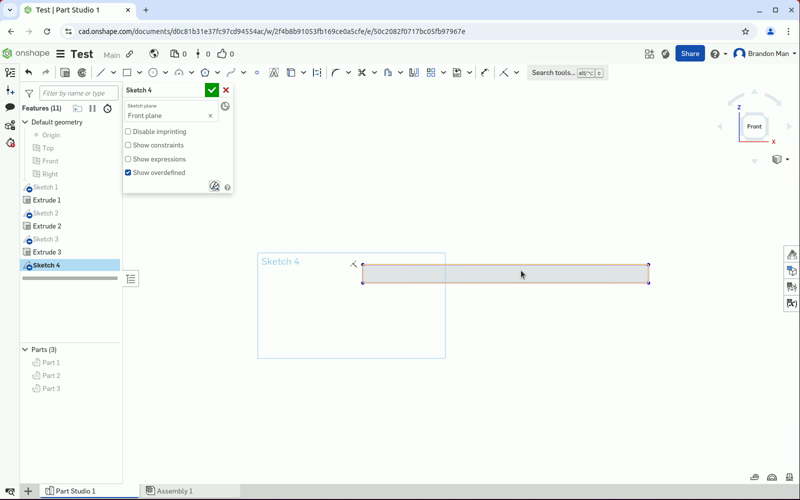
scroll(6)
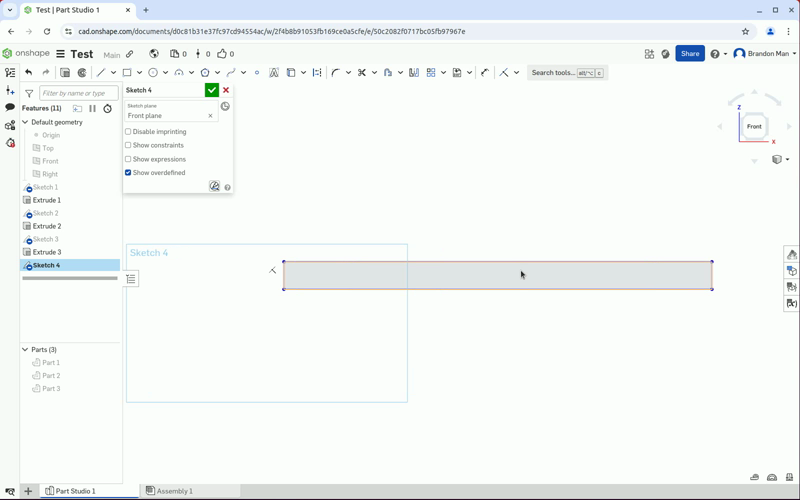
scroll(6)
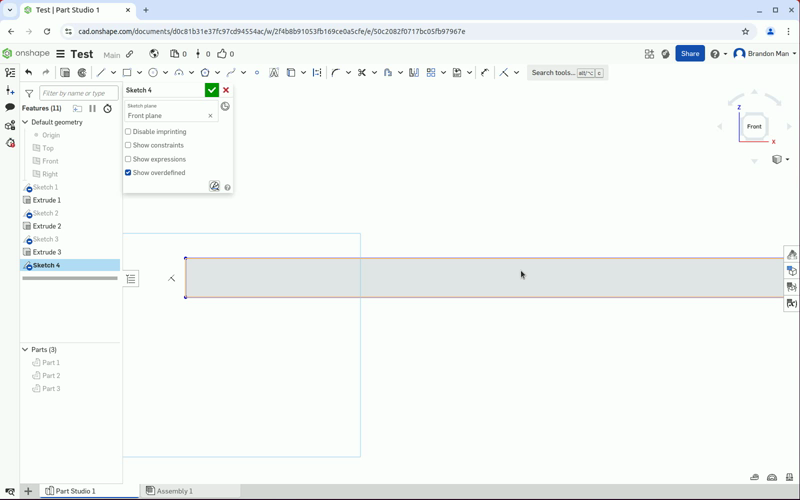
scroll(6)
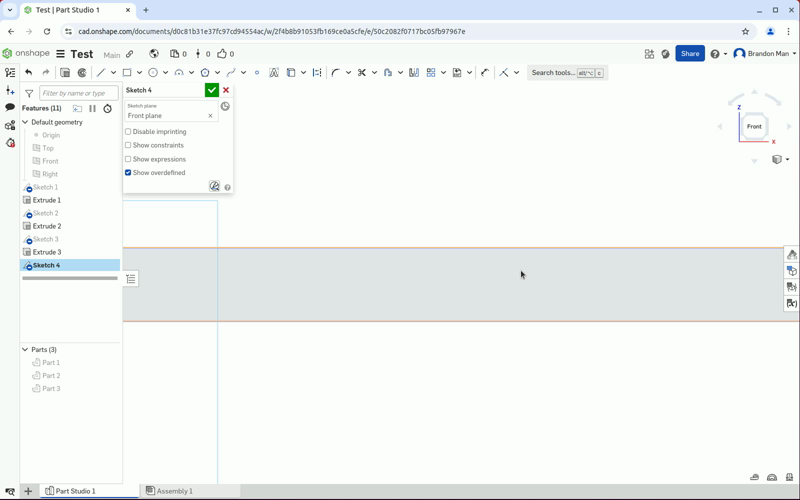
click(521, 270)
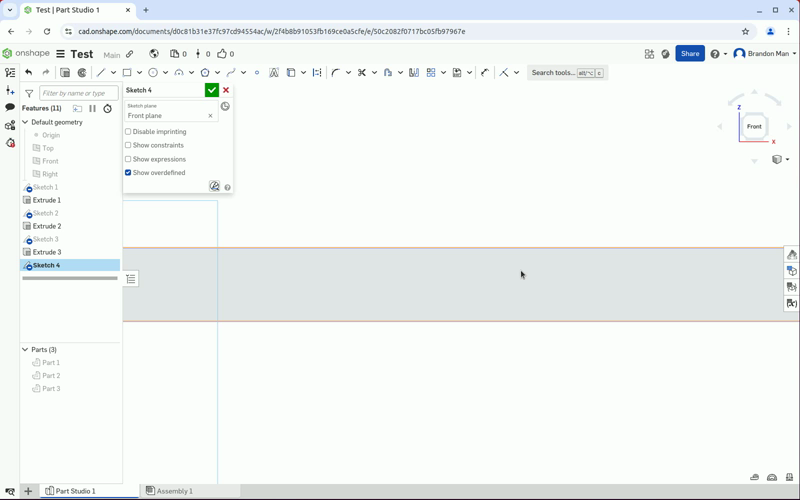
scroll(-6)
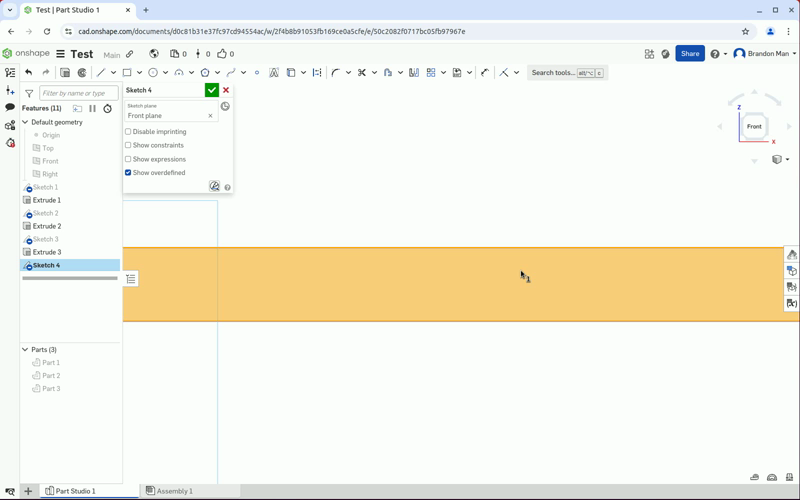
scroll(-6)
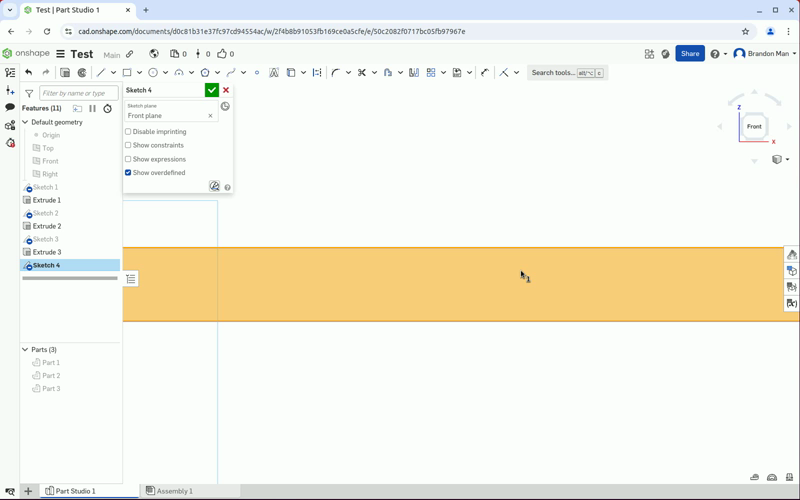
scroll(-6)
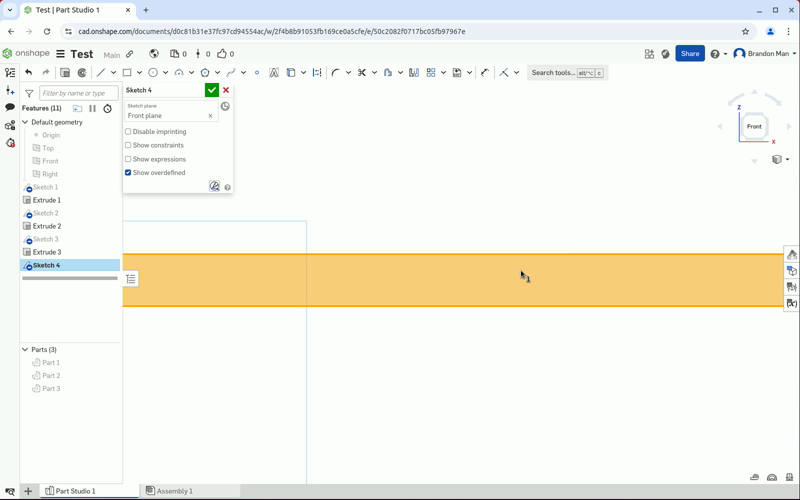
scroll(-6)
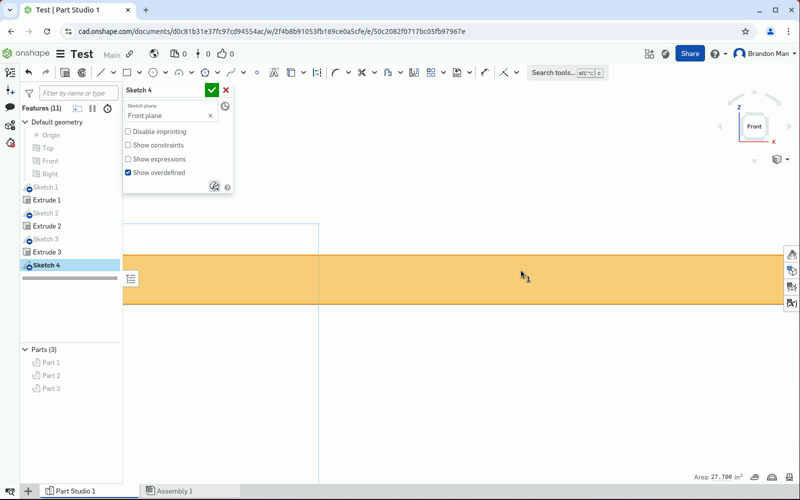
scroll(-6)
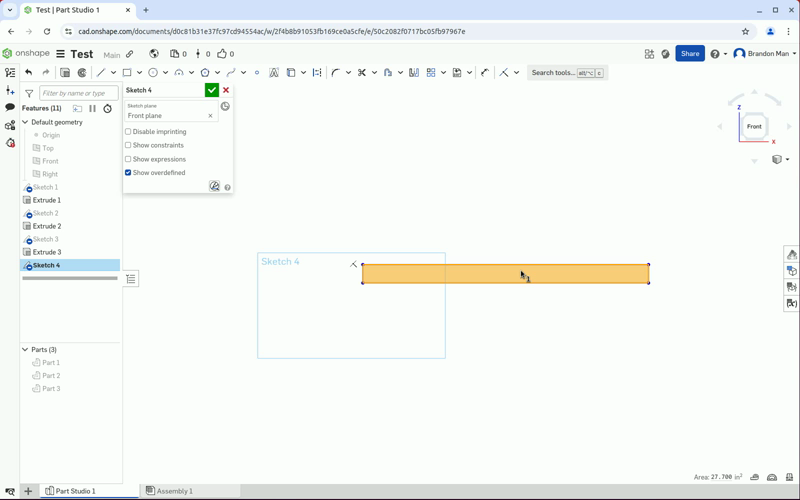
scroll(-6)
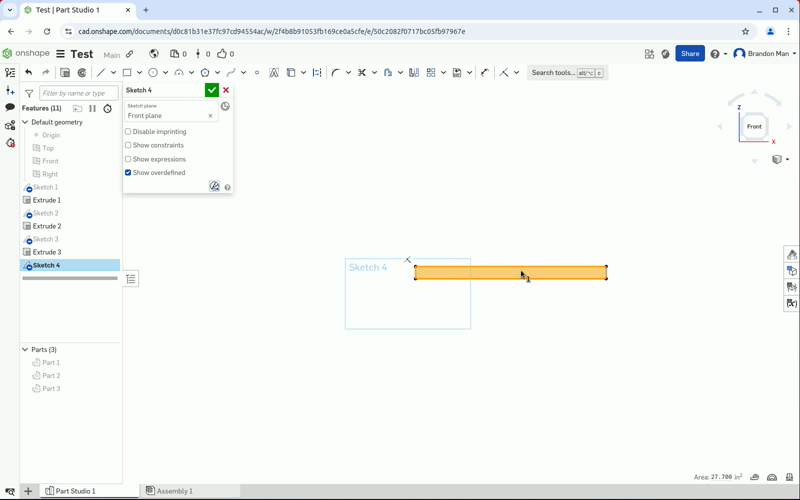
scroll(-6)
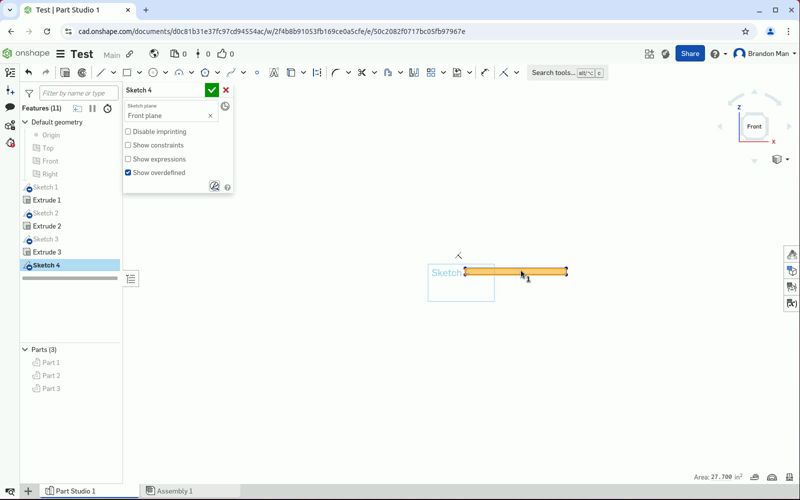
mouse_move(73, 352)
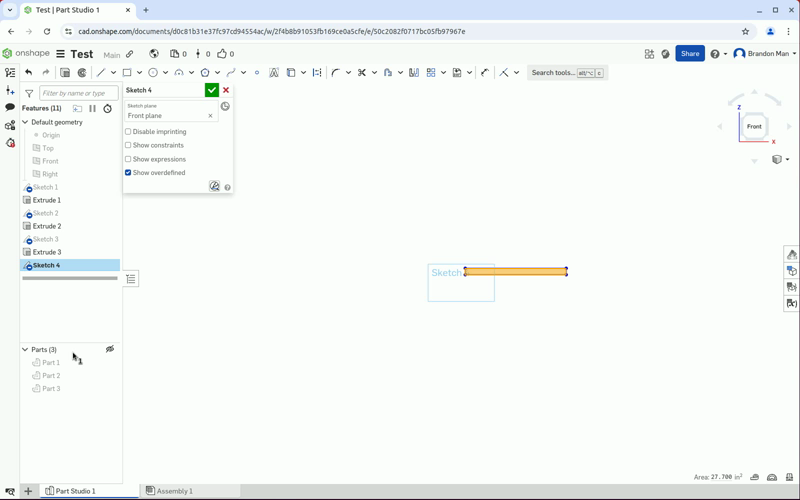
key(shift+y)
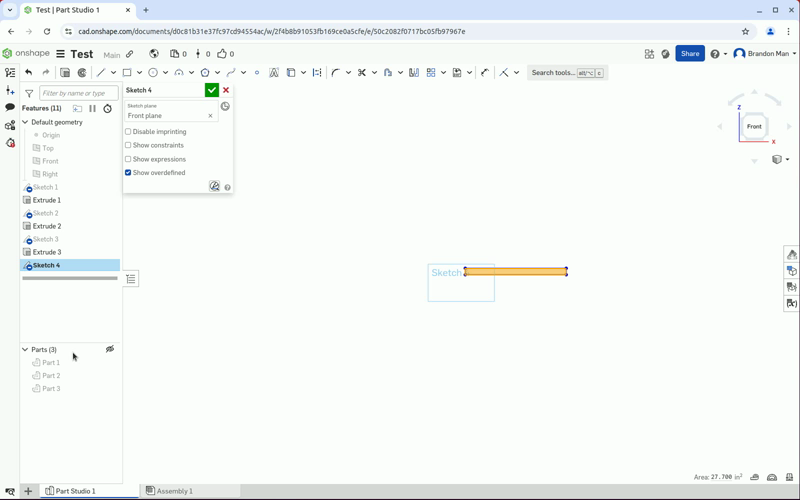
key(shift+e)
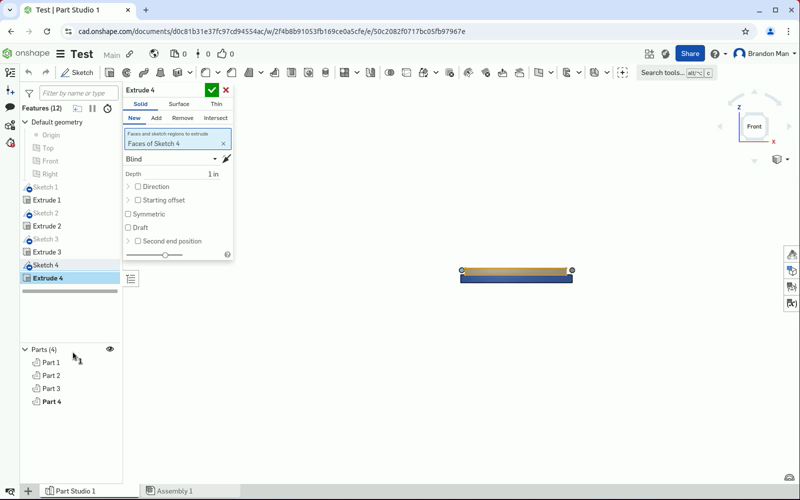
mouse_move(143, 106)
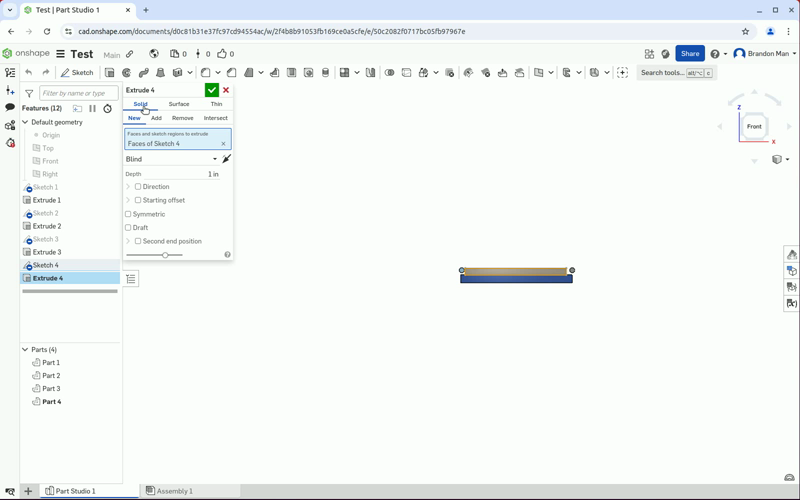
click(143, 106)
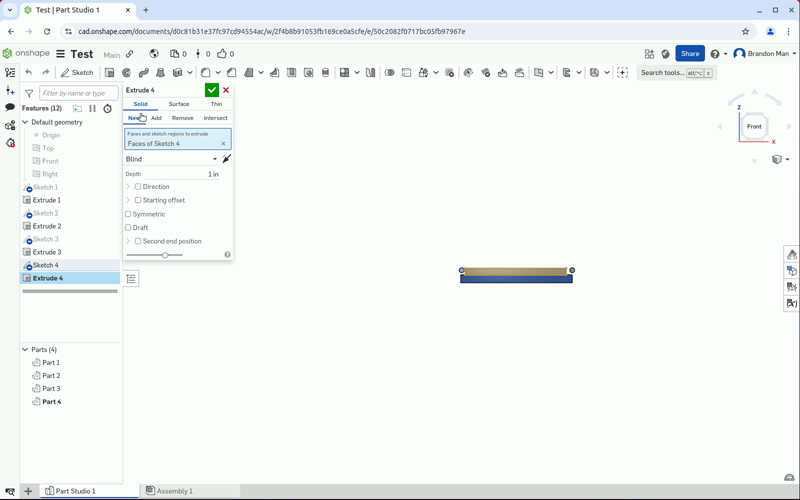
mouse_move(137, 120)
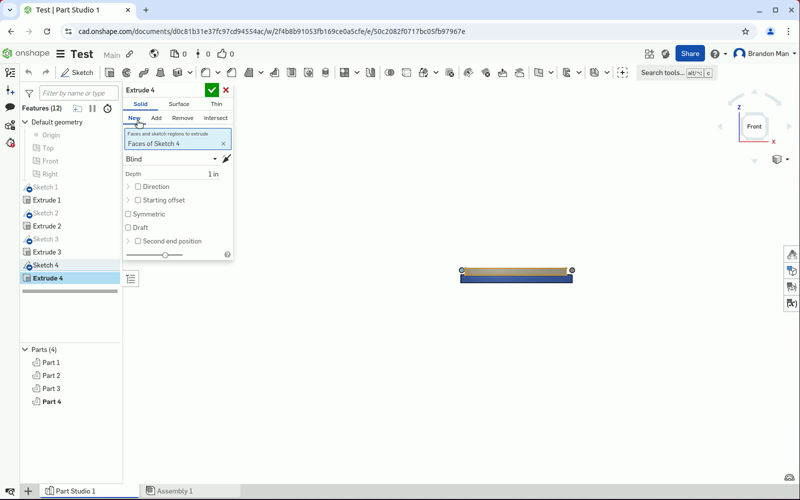
click(137, 120)
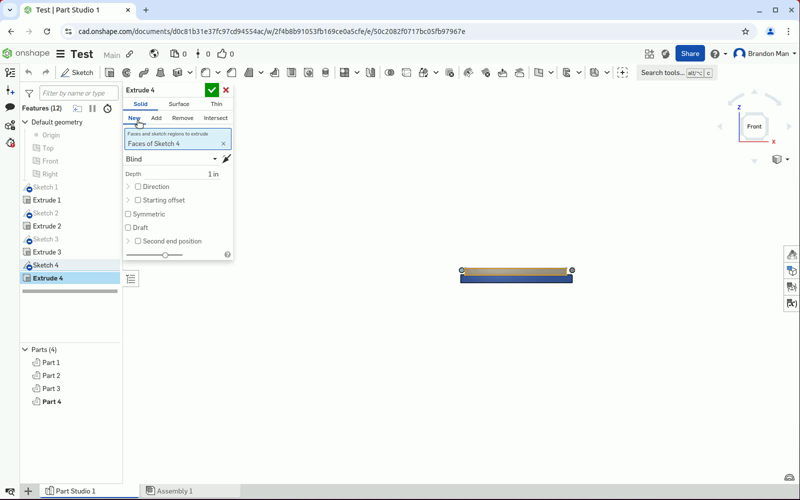
key(tab, 4)
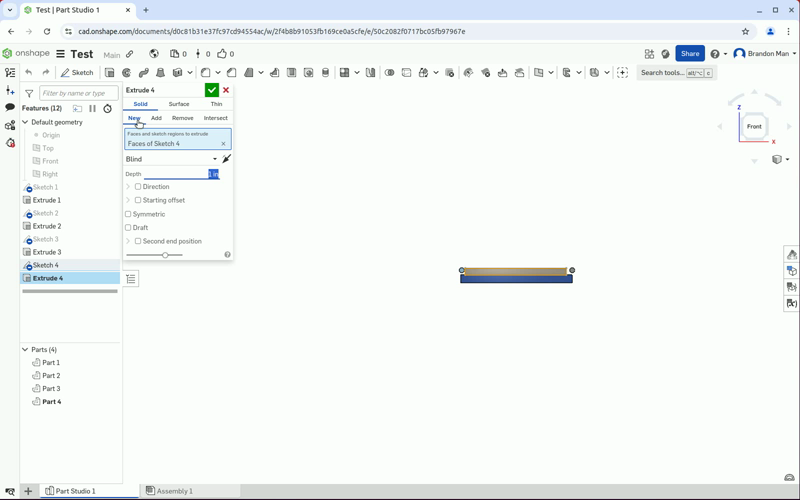
text(-0.241)
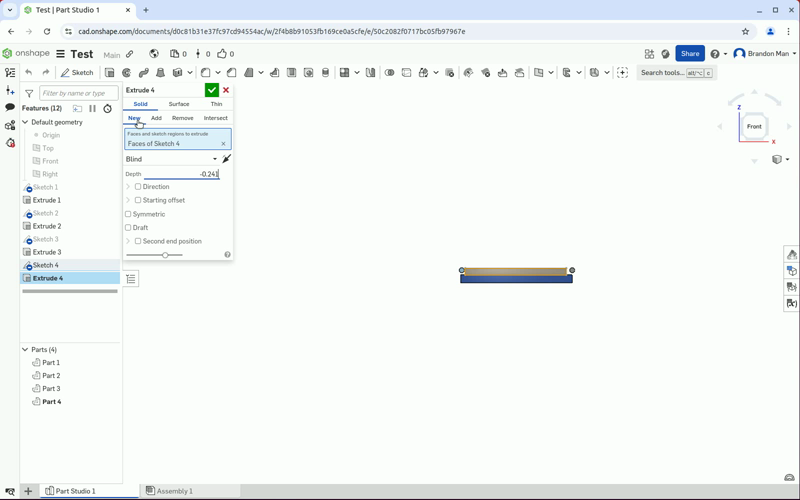
key(enter)
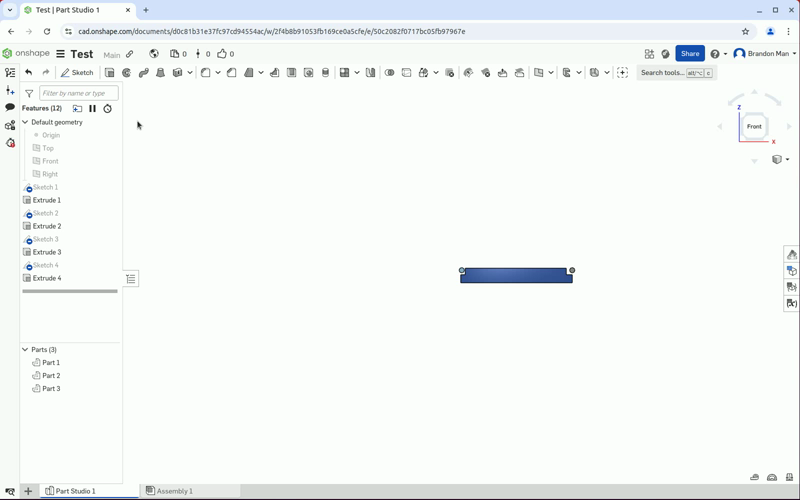
key(shift+h)
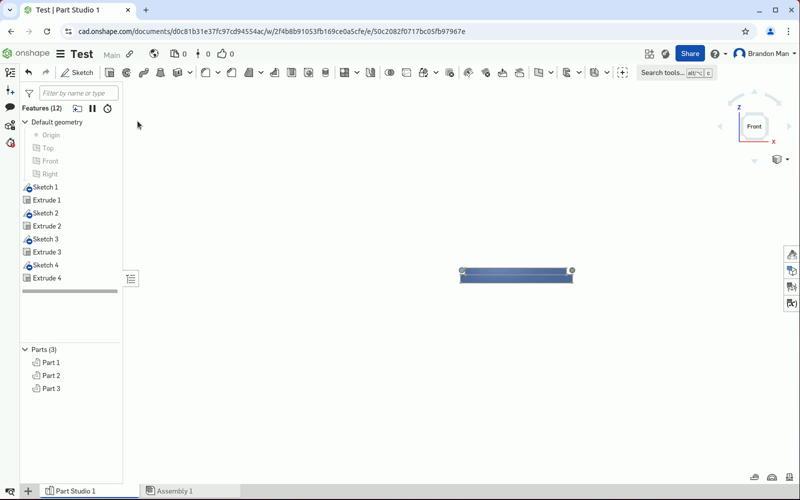
key(shift+h)
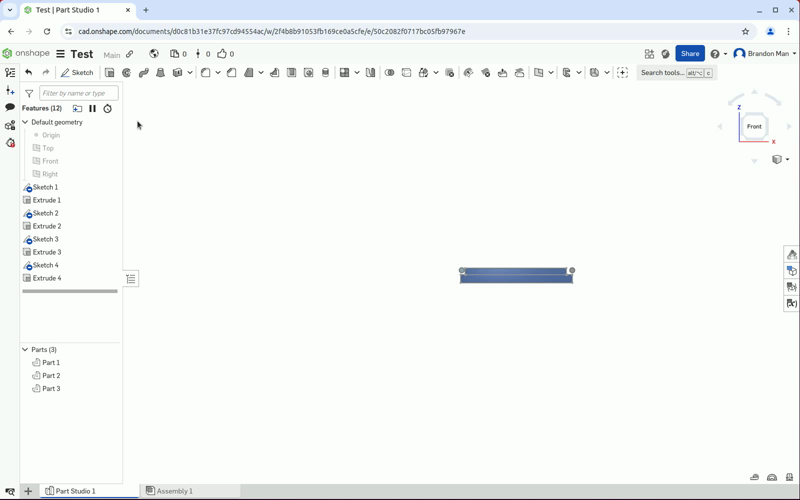
key(shift+7)
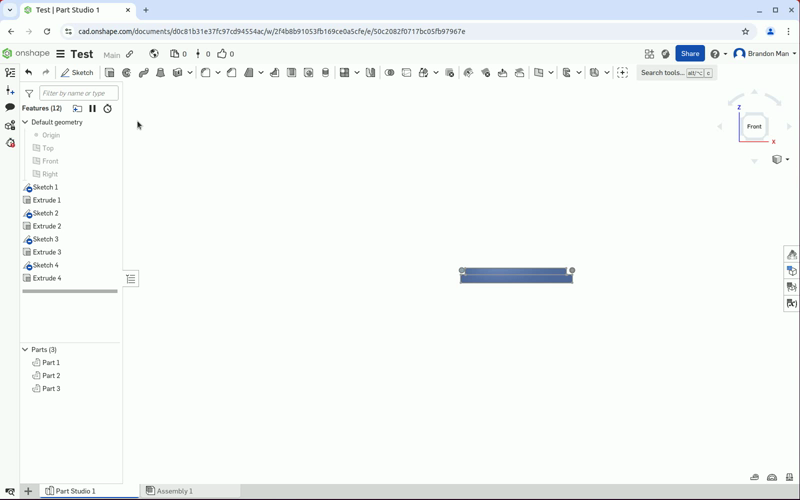
key(left, 2)
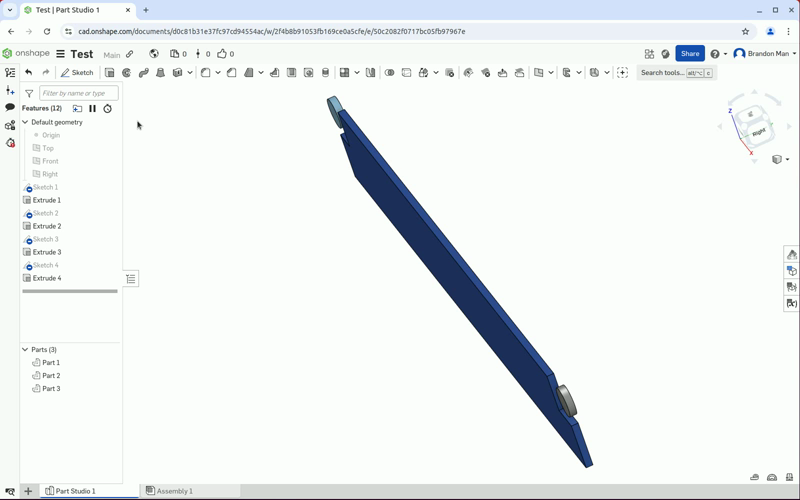
key(down, 2)
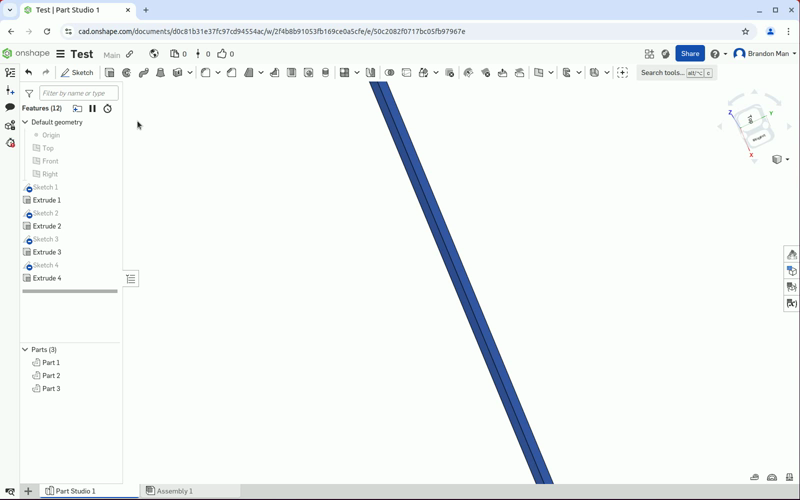
key(up, 2)
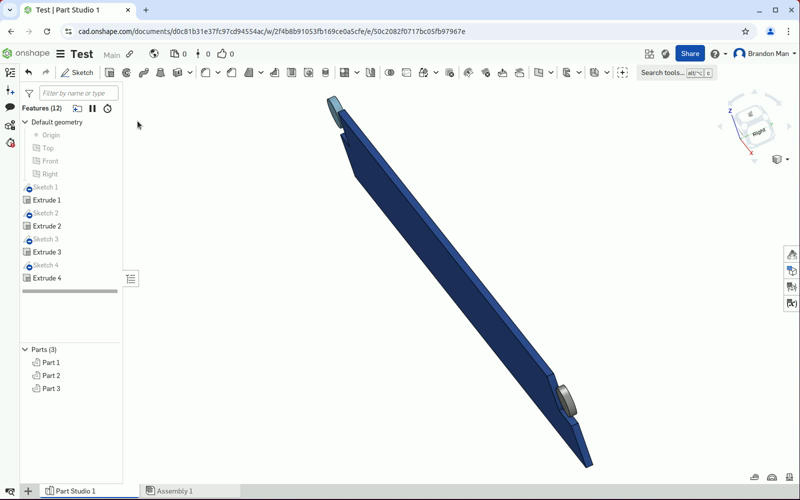
key(right, 2)
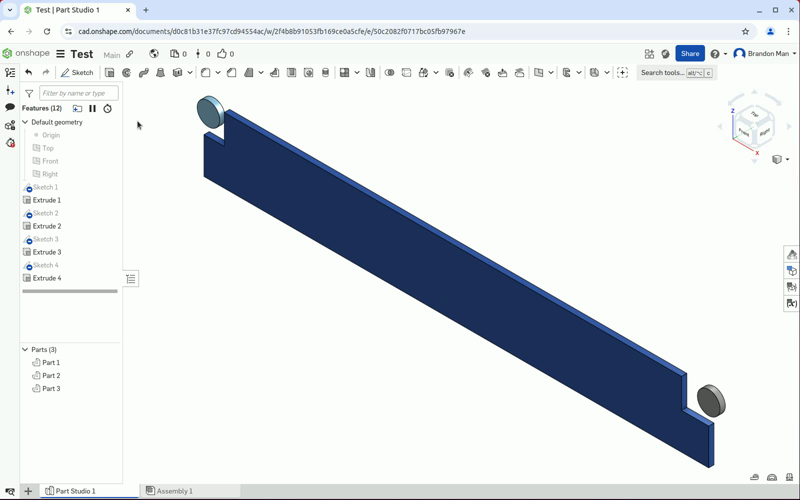
mouse_move(73, 189)
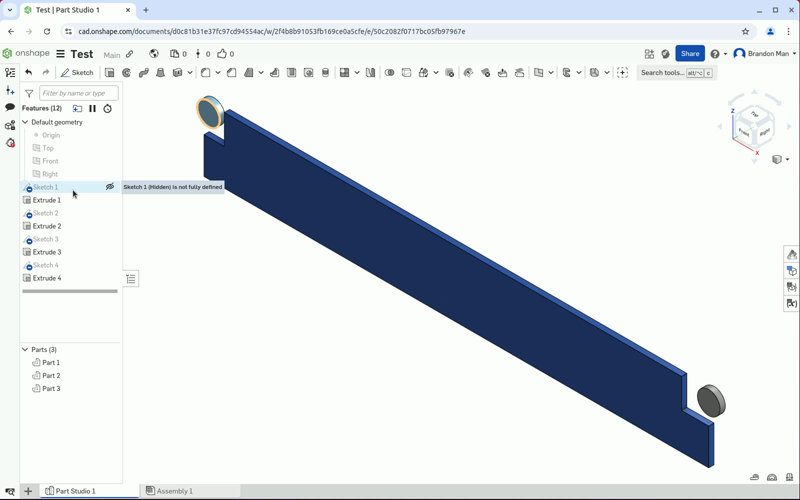
click(73, 189)